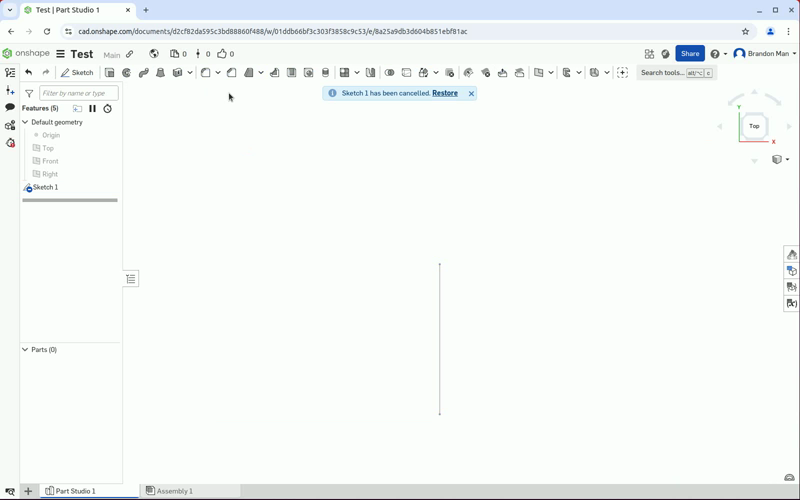
key(shift+h)
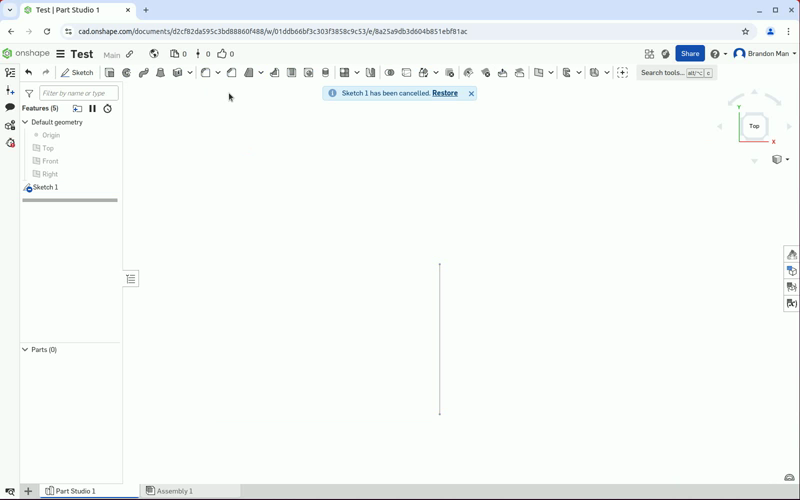
key(shift+s)
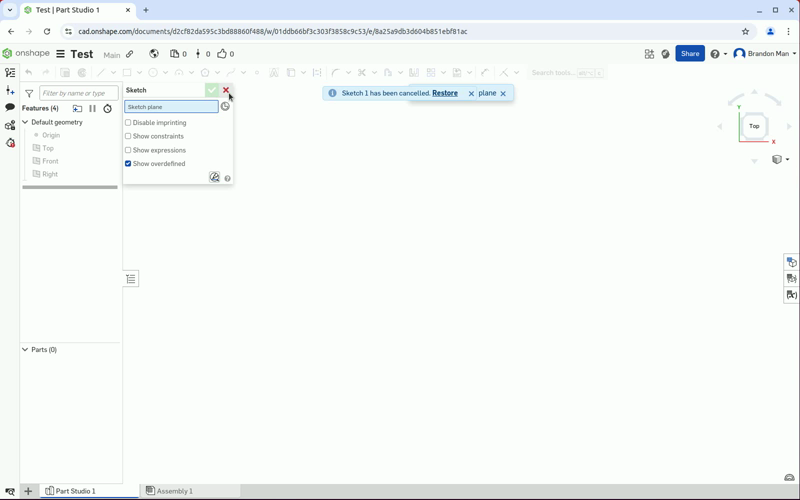
mouse_move(73, 150)
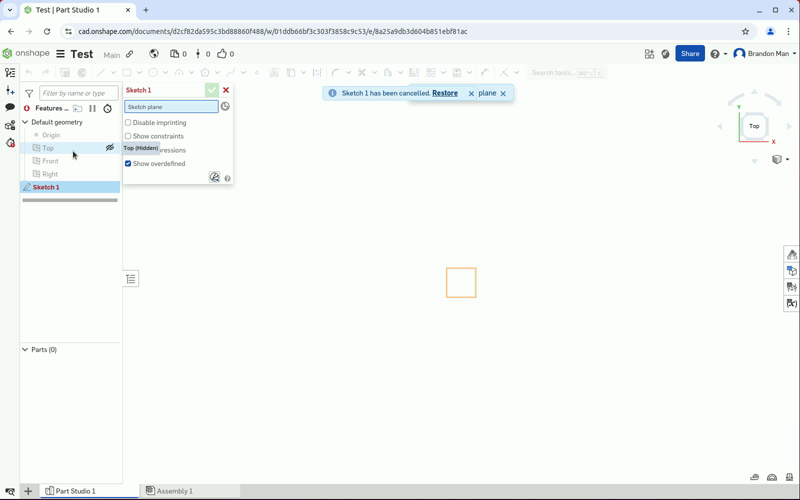
click(73, 150)
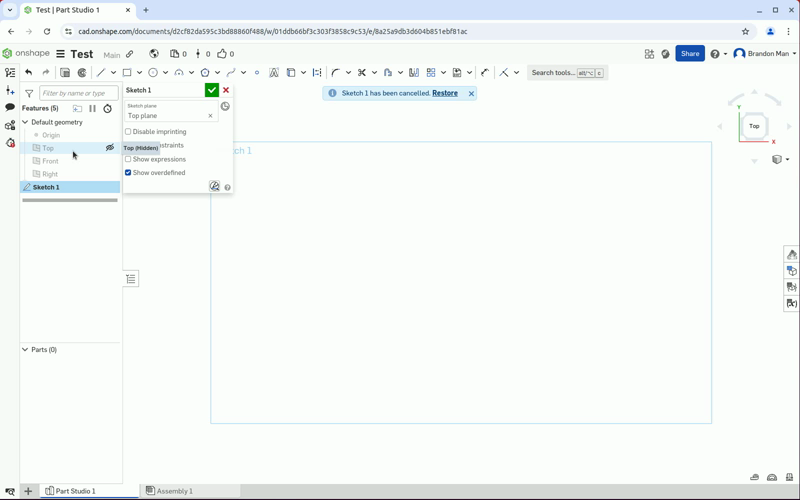
mouse_move(73, 352)
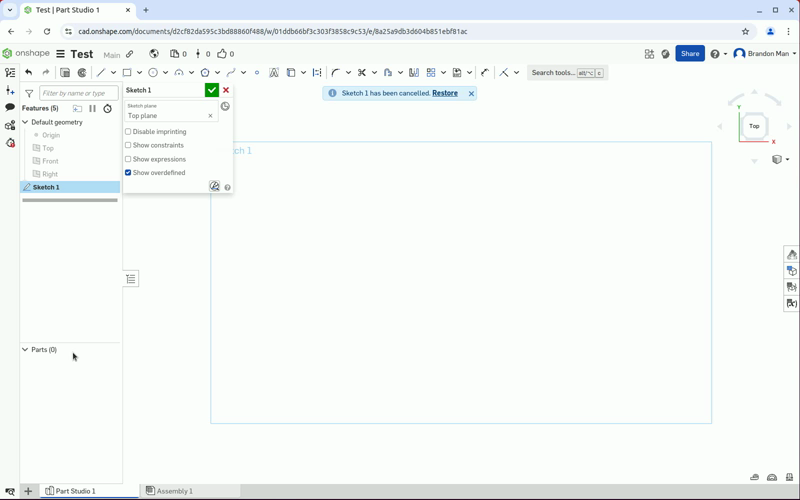
key(y)
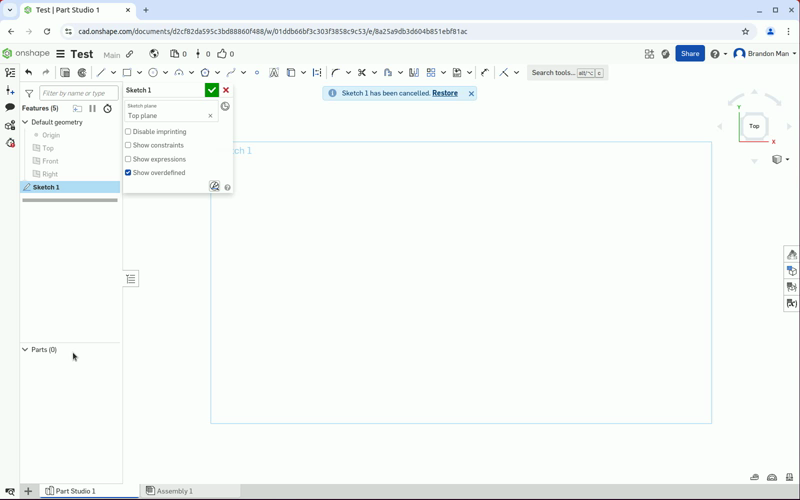
key(l)
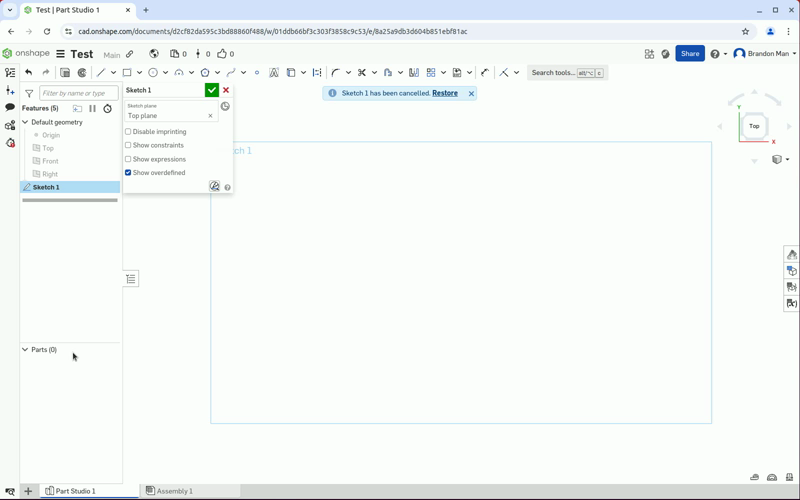
key_down(shift)
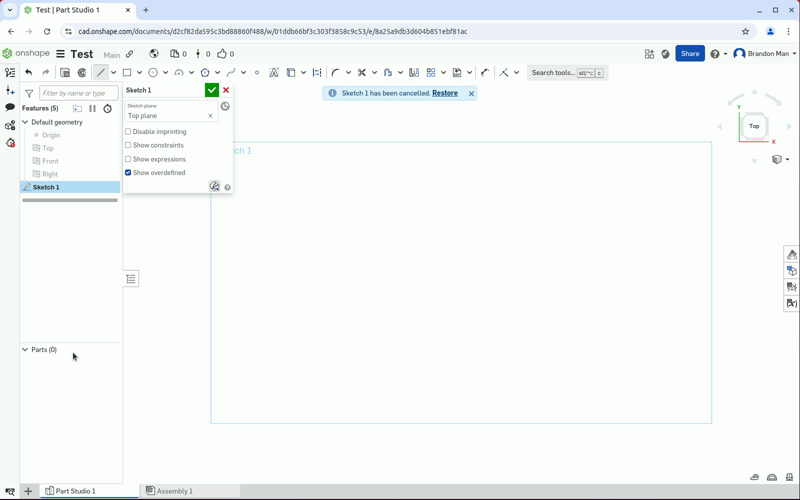
mouse_move(370, 346)
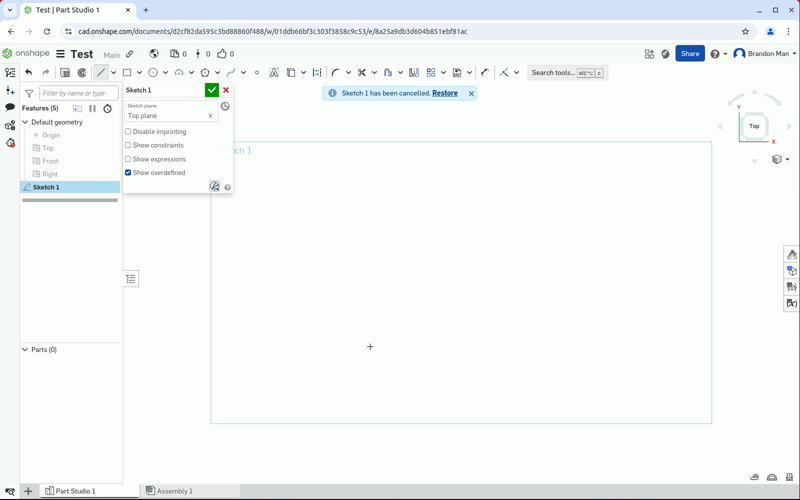
click(370, 346)
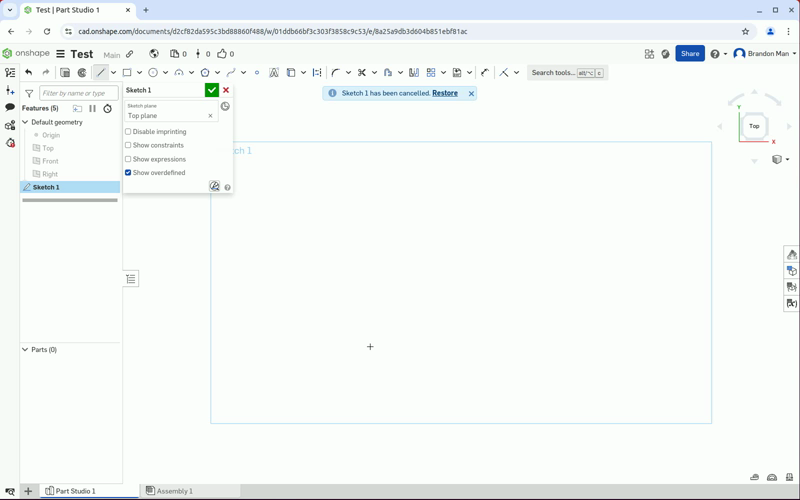
key_up(shift)
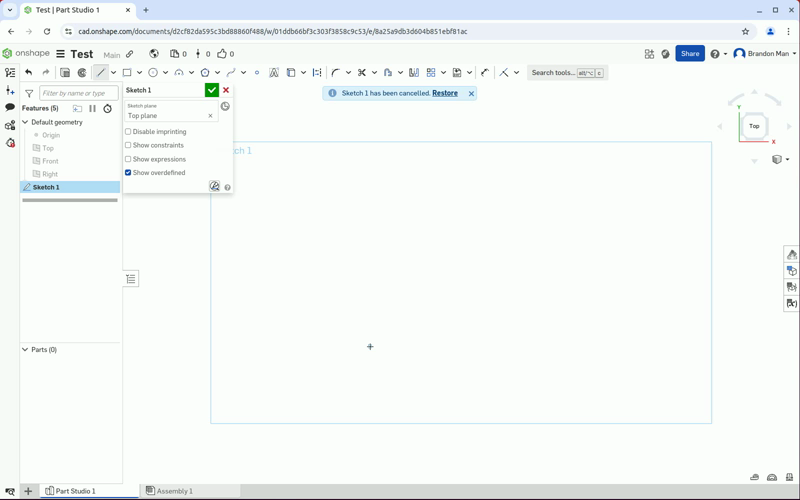
key_down(shift)
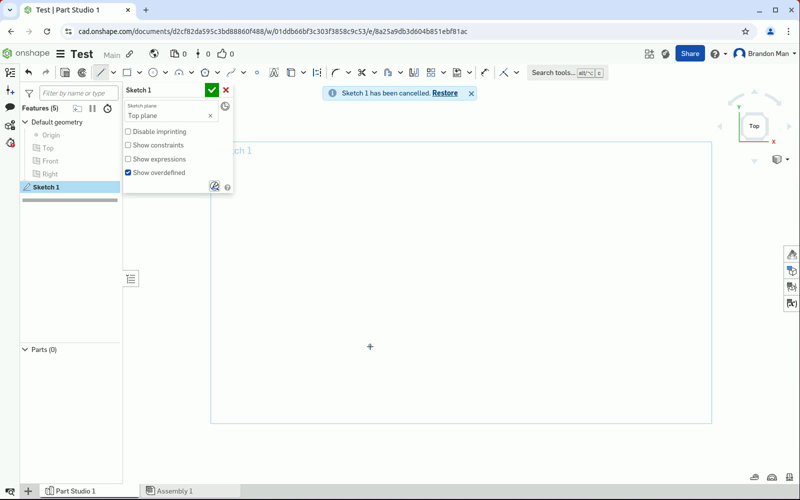
mouse_move(550, 346)
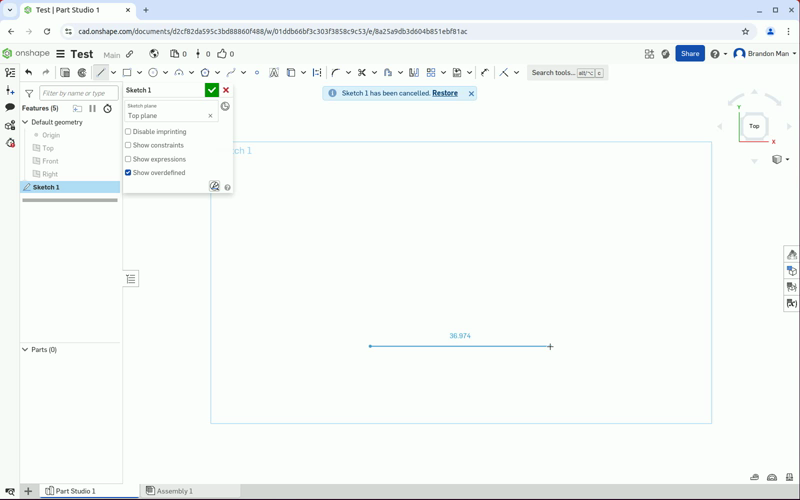
click(550, 346)
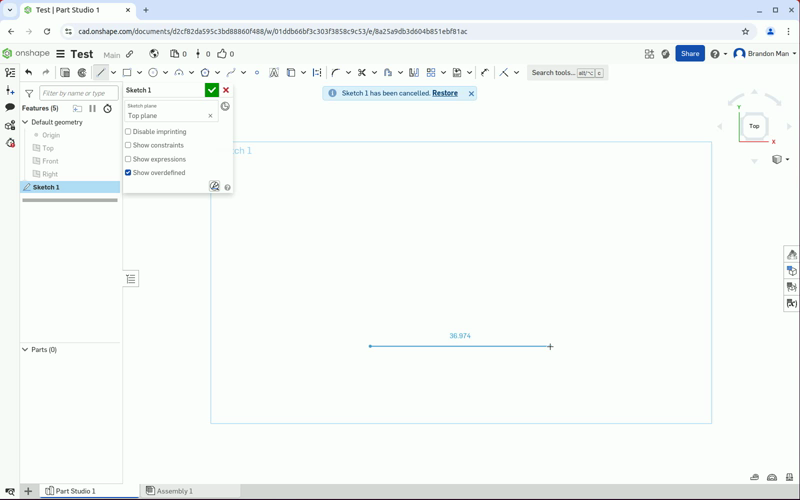
key_up(shift)
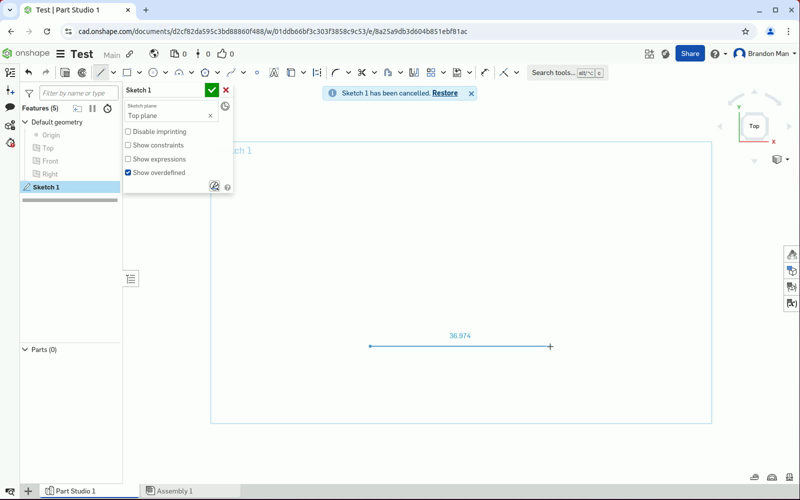
key_down(shift)
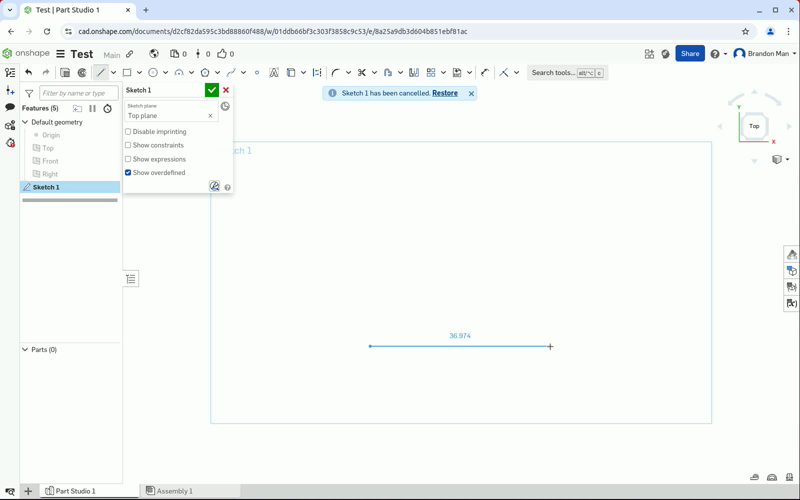
mouse_move(550, 219)
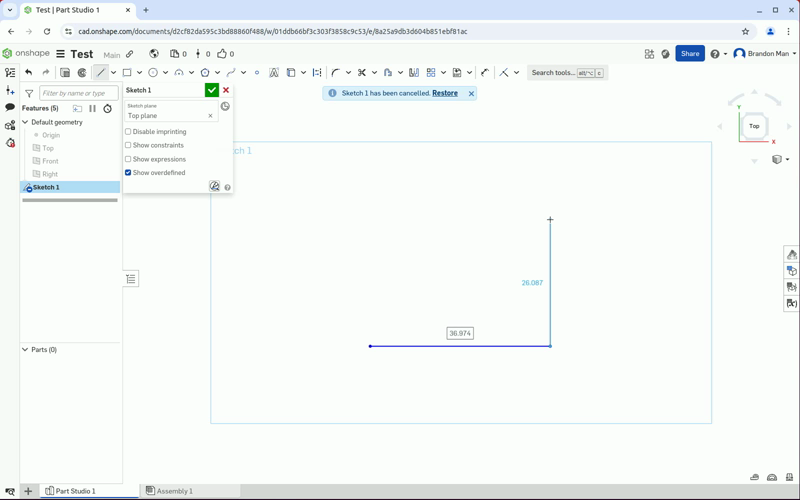
click(550, 219)
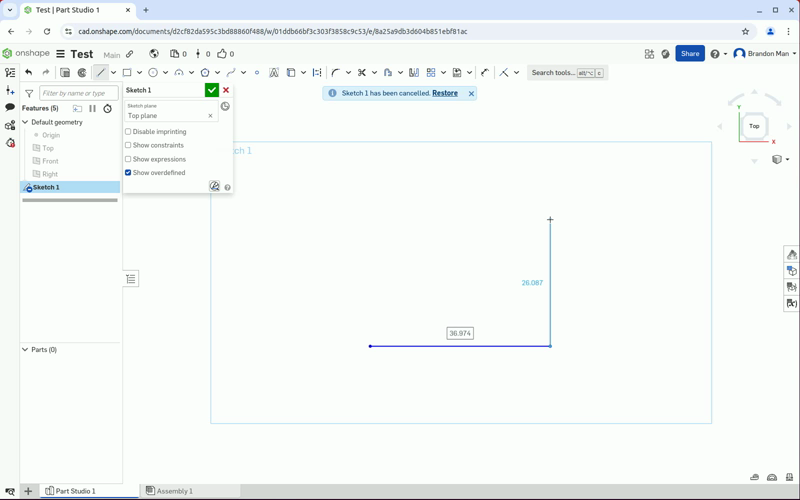
key_up(shift)
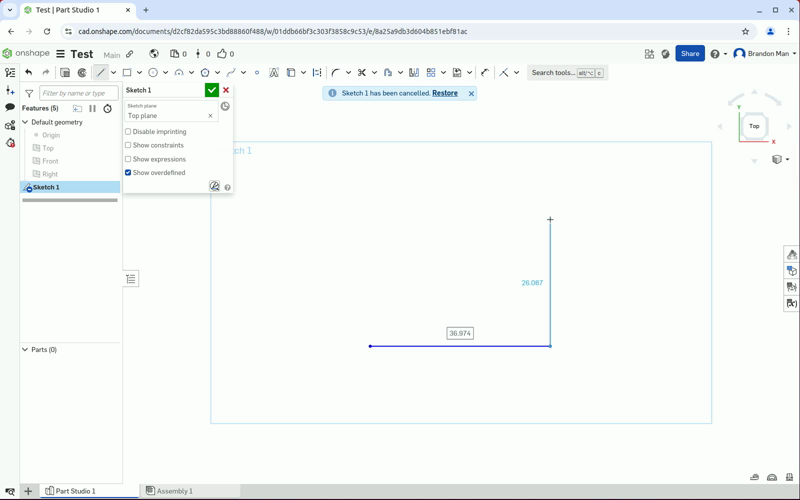
key_down(shift)
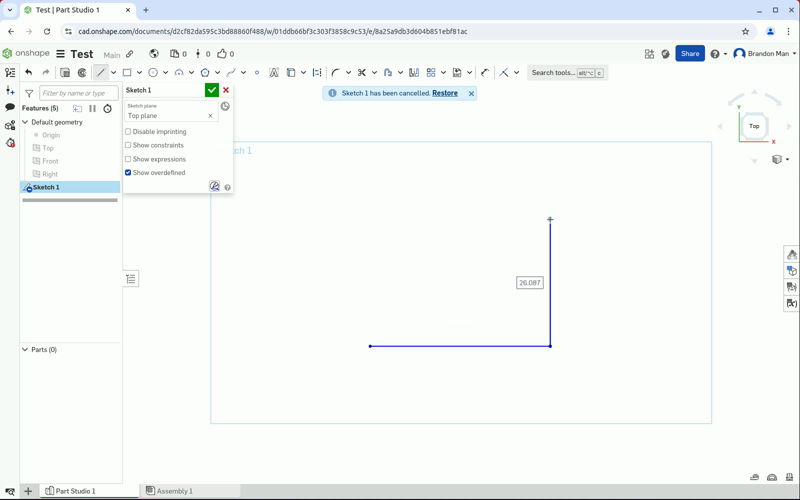
mouse_move(370, 219)
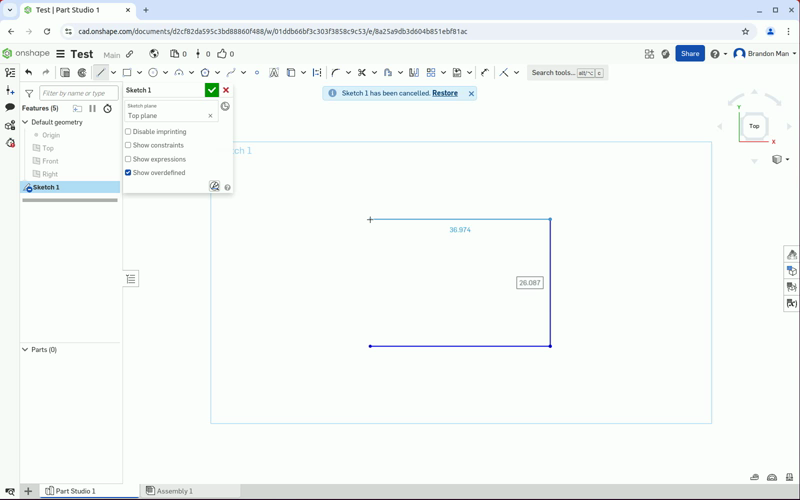
click(370, 219)
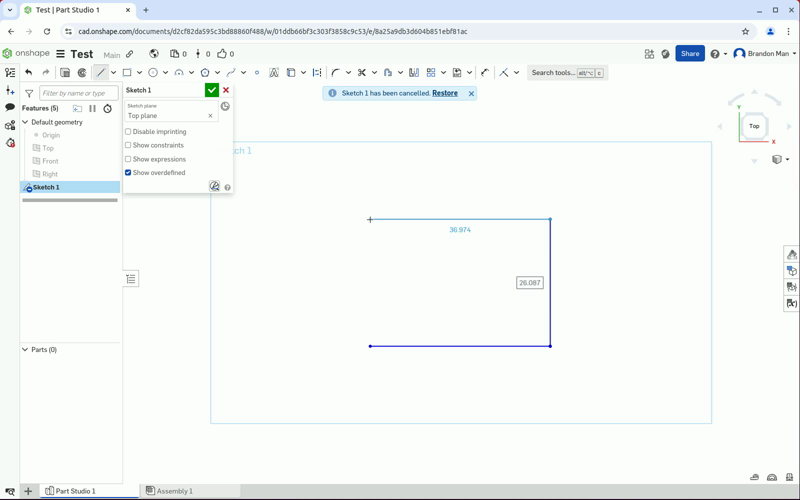
key_up(shift)
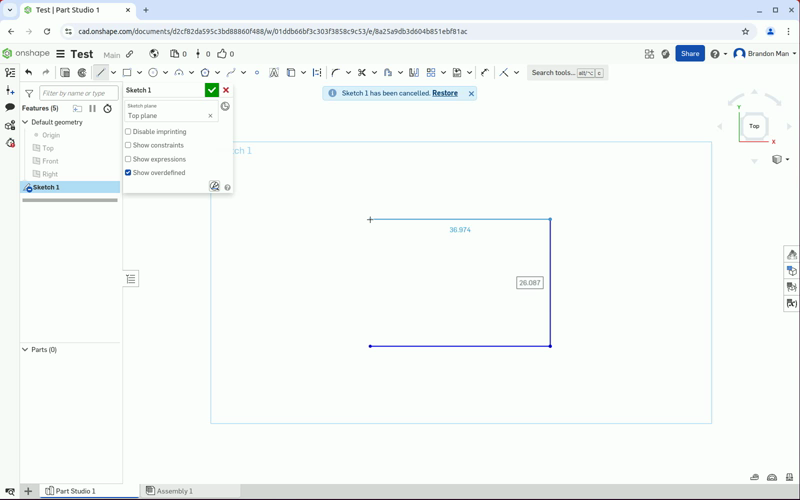
key_down(shift)
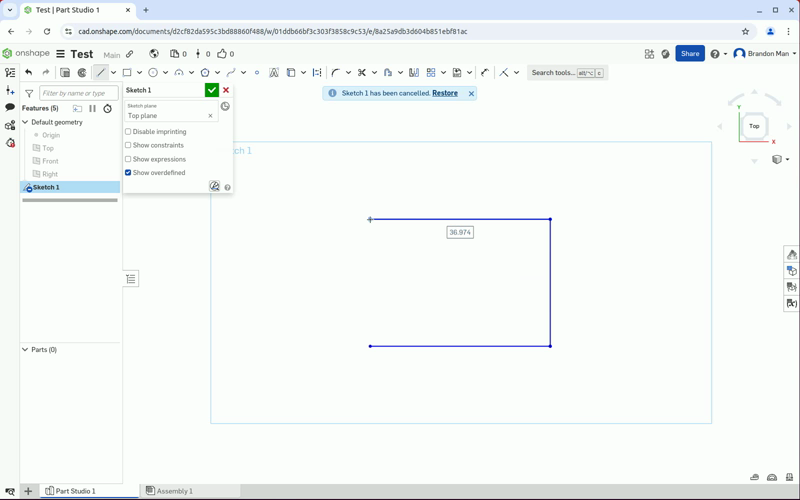
mouse_move(370, 346)
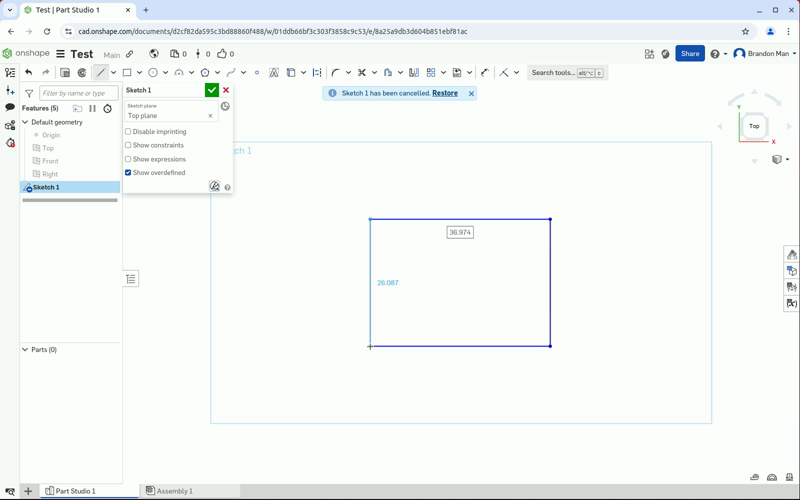
key_up(shift)
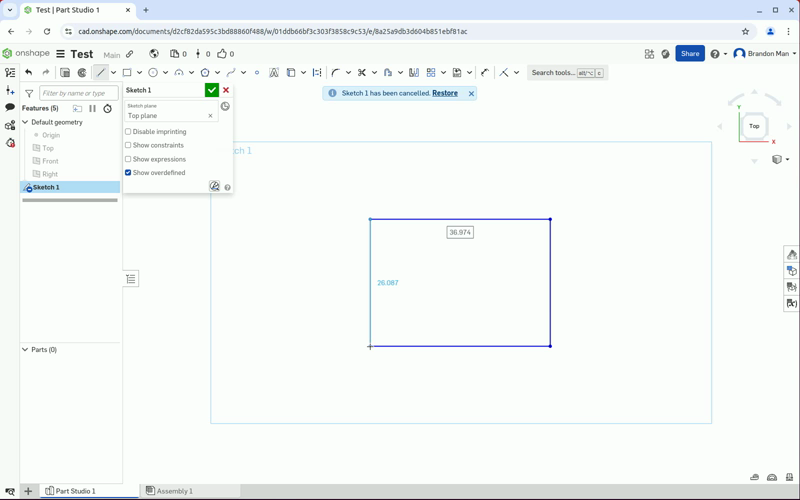
click(370, 346)
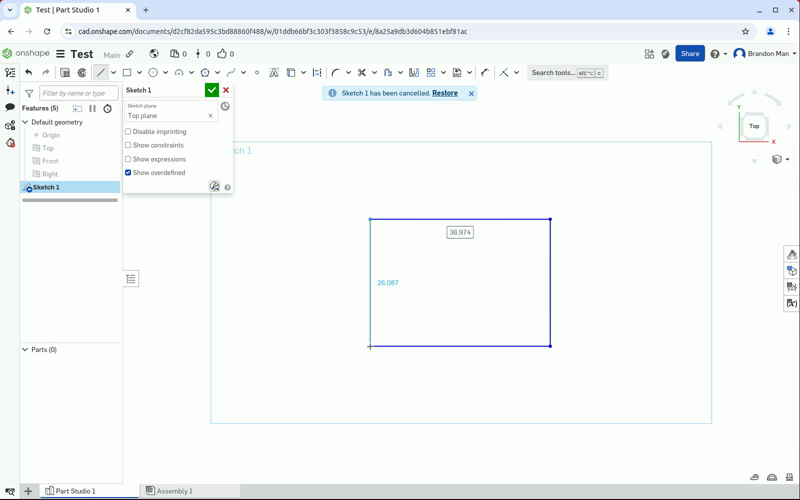
key(esc)
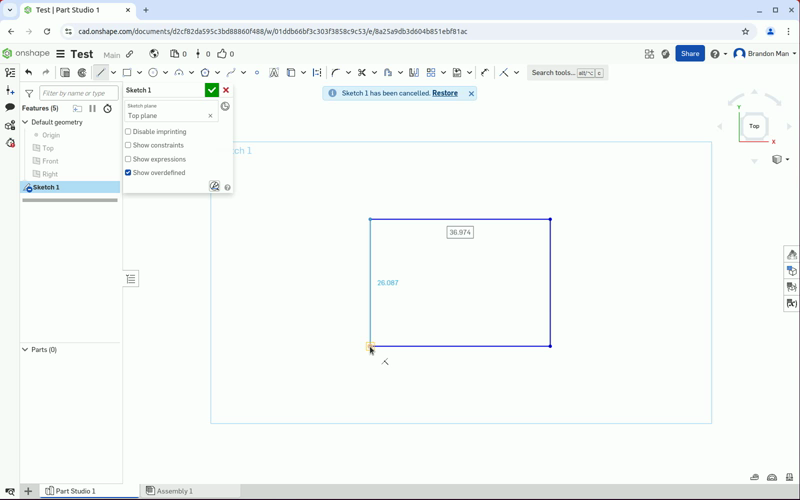
mouse_move(407, 281)
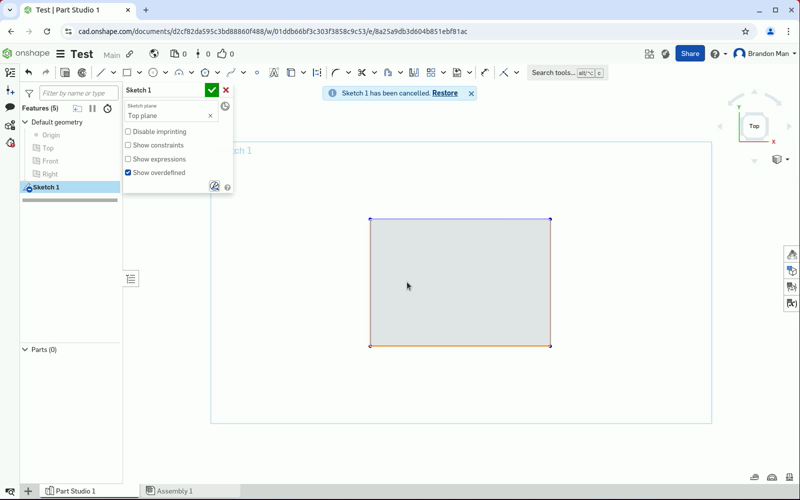
click(407, 281)
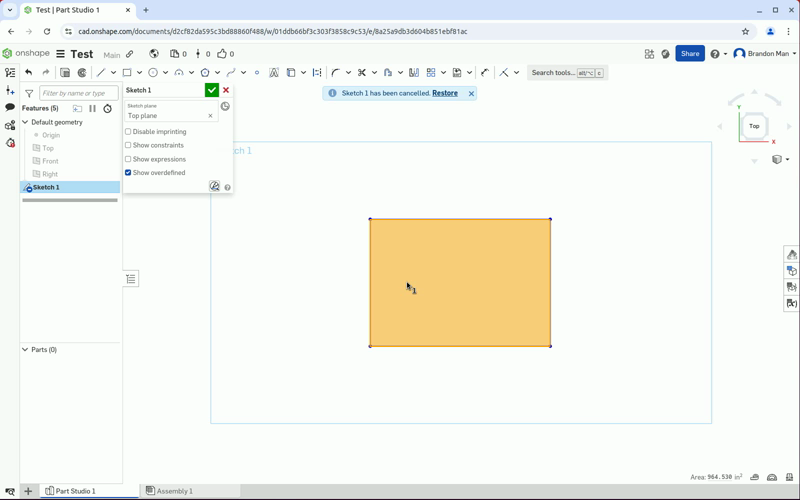
mouse_move(73, 352)
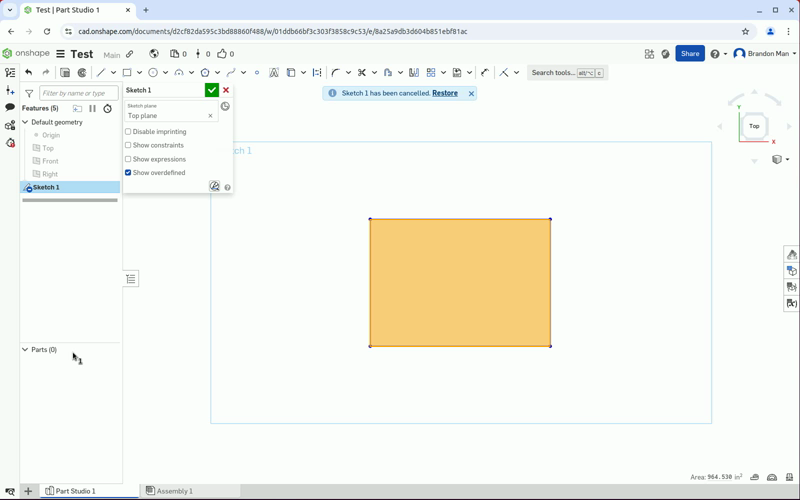
key(shift+y)
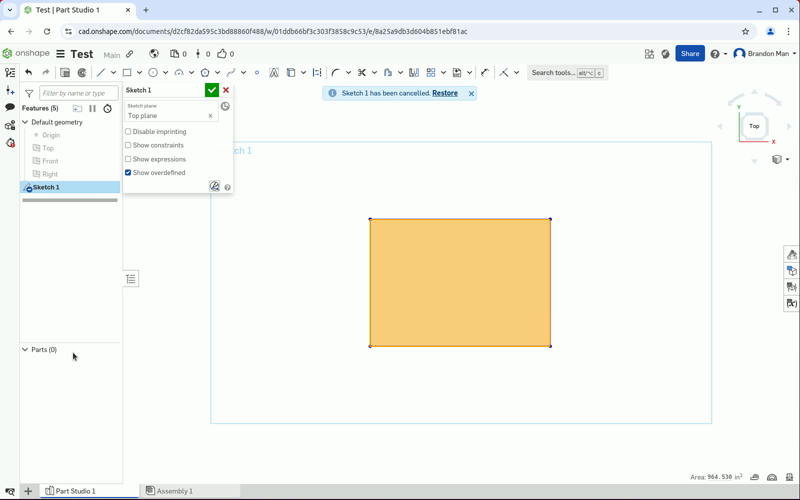
key(shift+e)
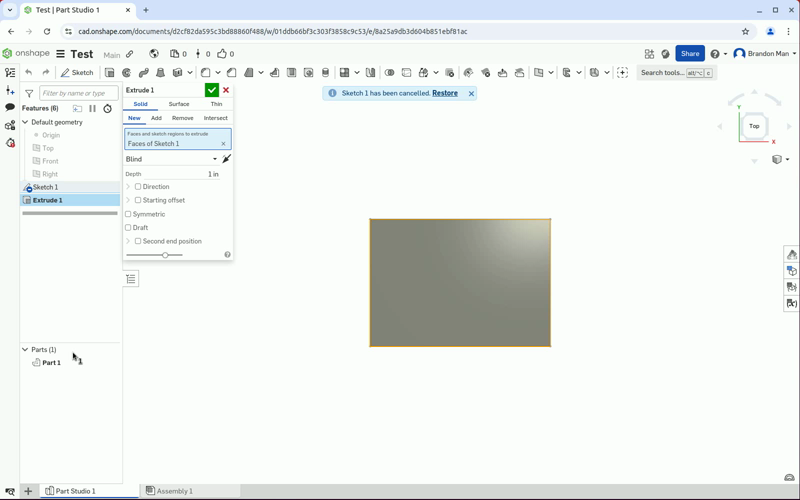
mouse_move(143, 106)
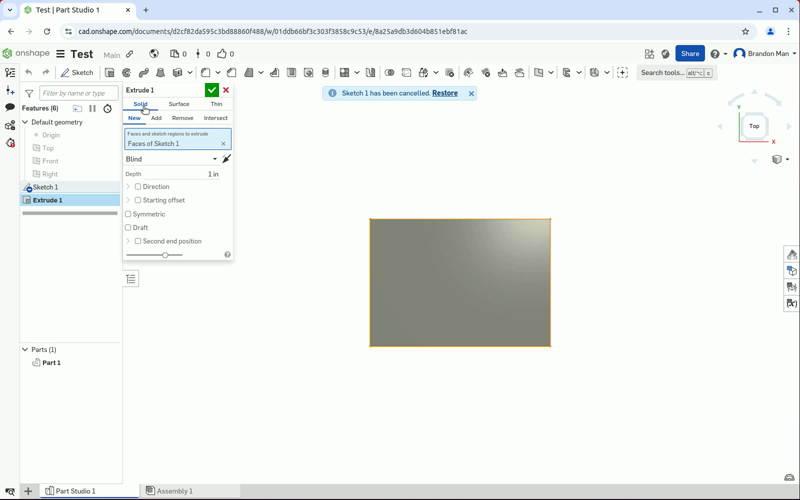
click(143, 106)
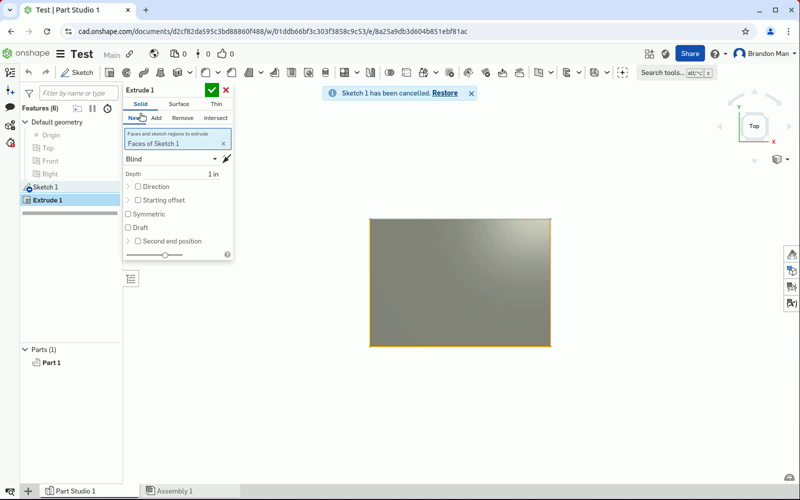
mouse_move(137, 120)
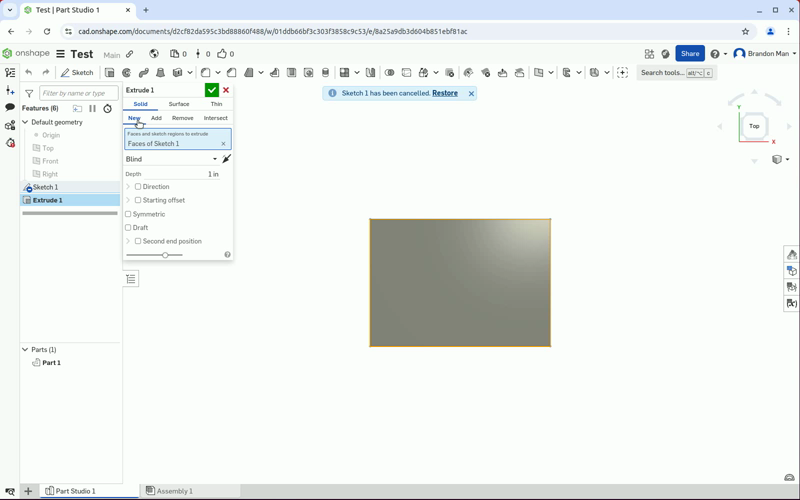
click(137, 120)
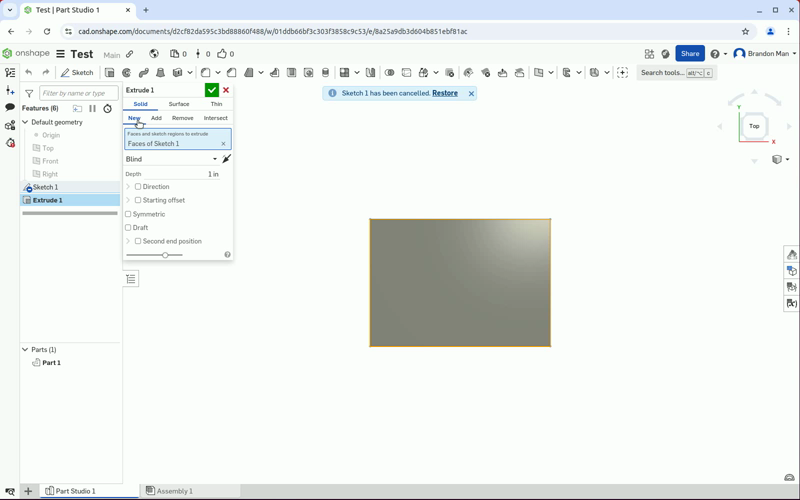
key(tab, 4)
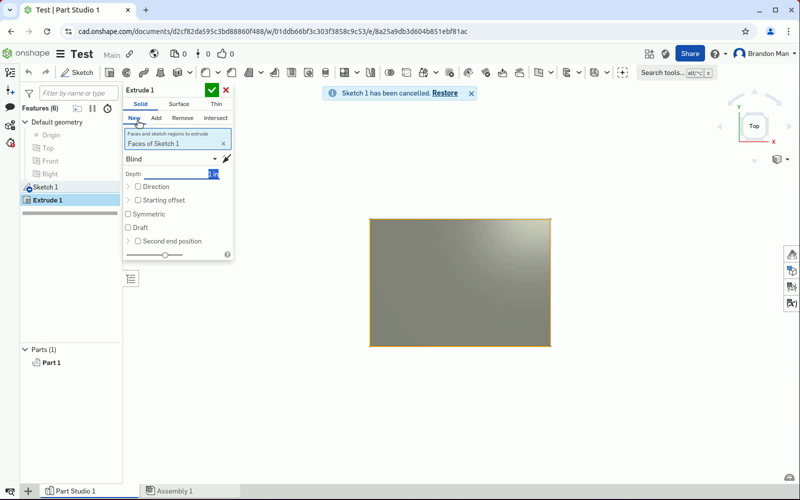
text(-3.851)
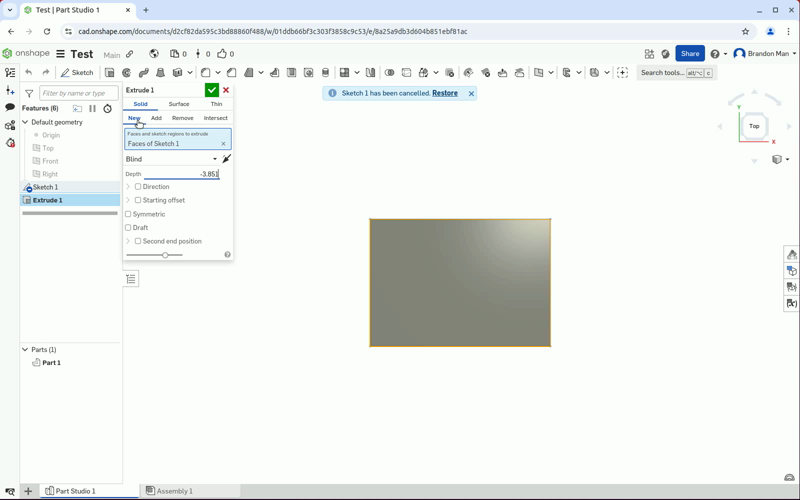
key(enter)
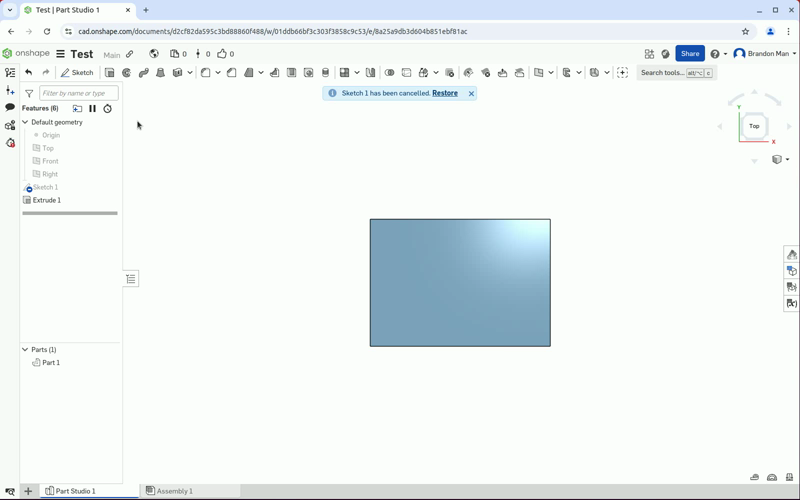
key(shift+h)
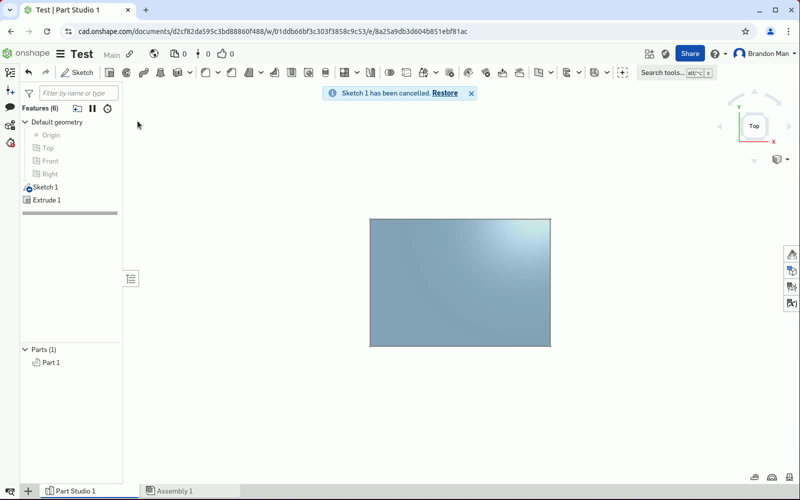
key(shift+h)
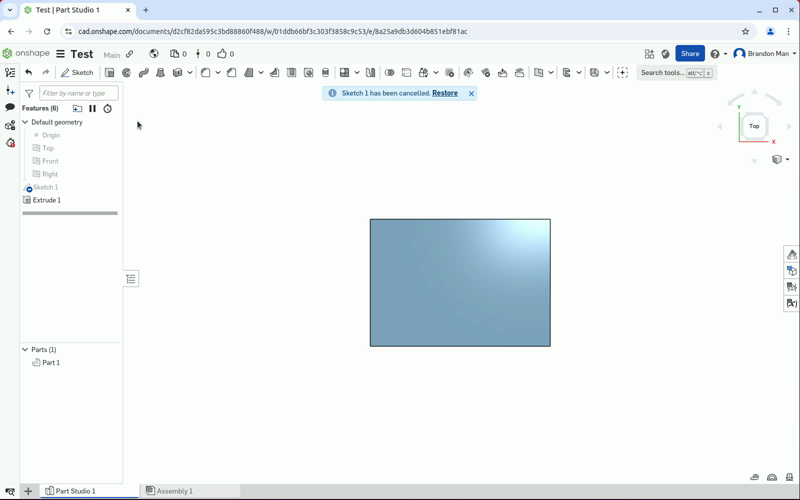
mouse_move(73, 189)
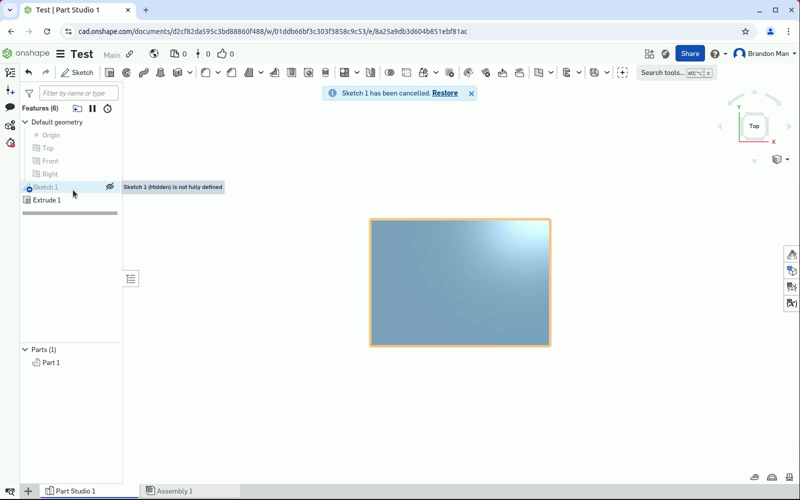
click(73, 189)
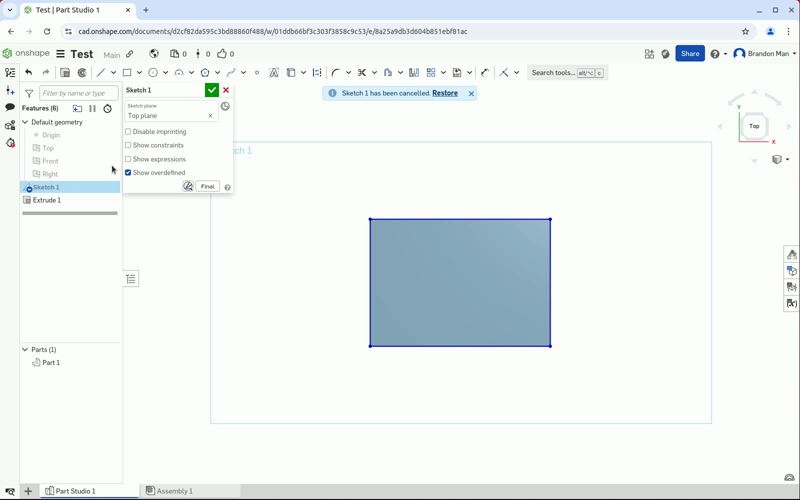
mouse_move(229, 92)
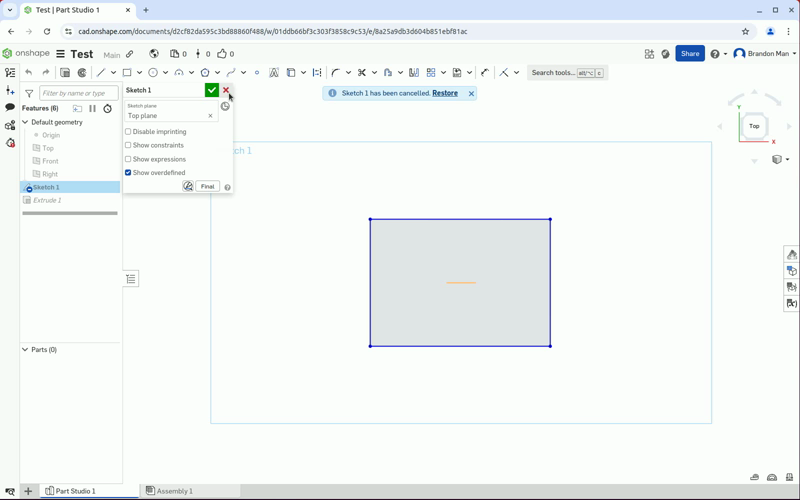
click(229, 92)
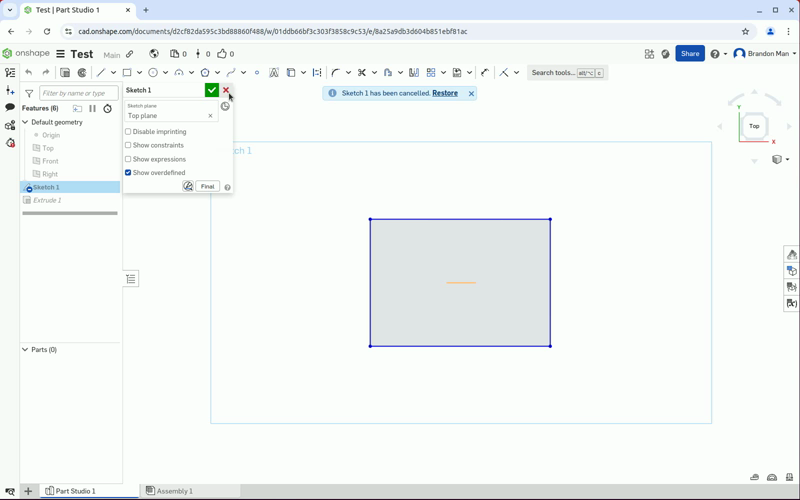
key(shift+s)
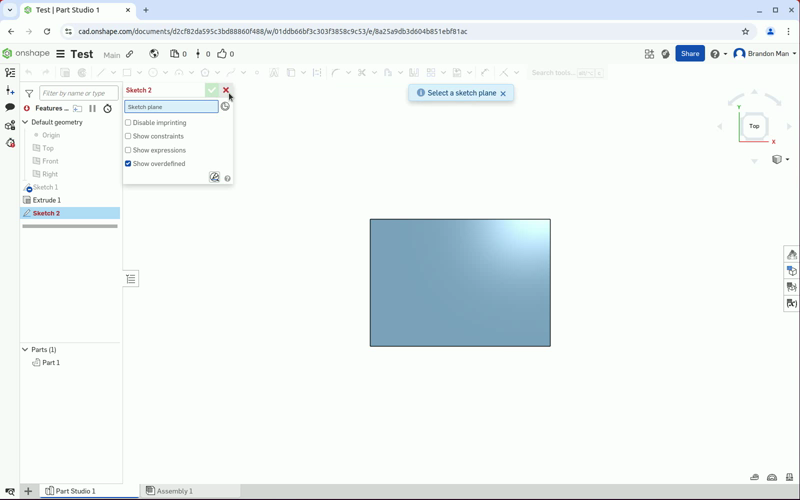
mouse_move(73, 150)
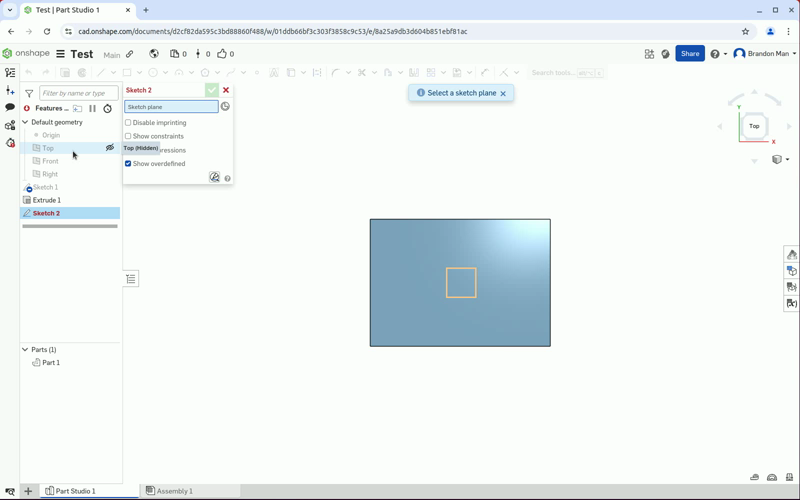
click(73, 150)
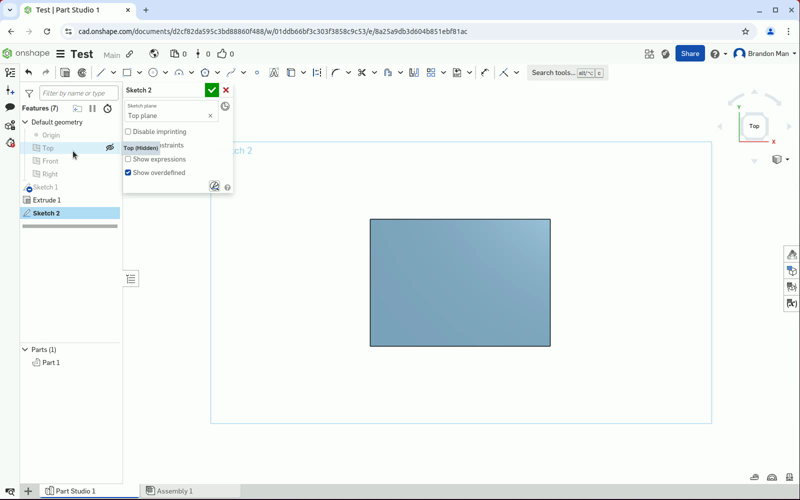
mouse_move(73, 352)
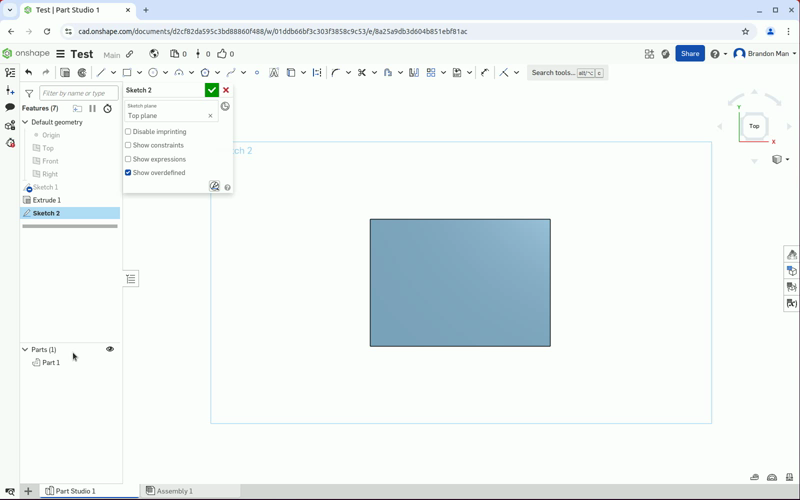
key(y)
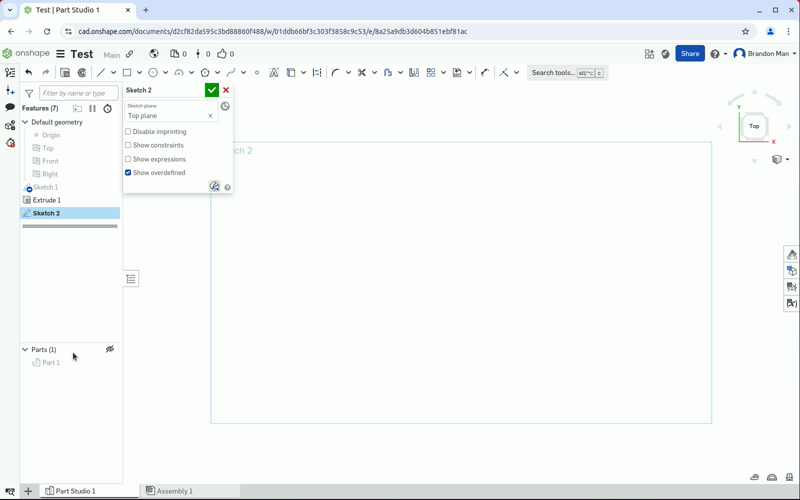
key(c)
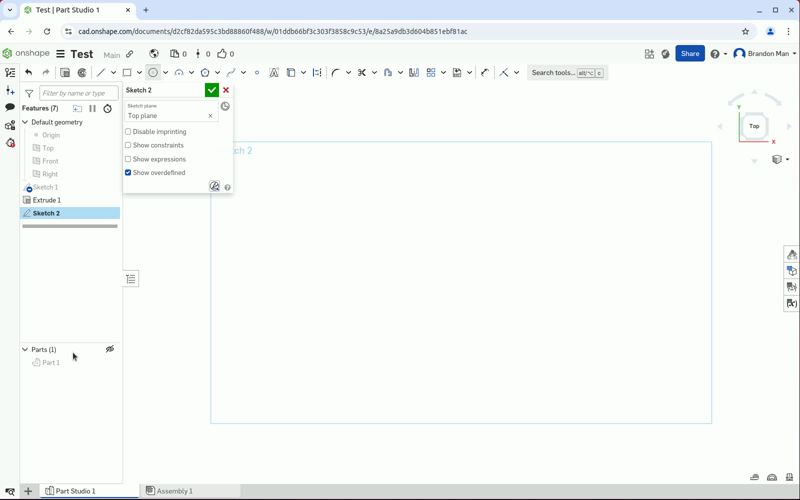
key_down(shift)
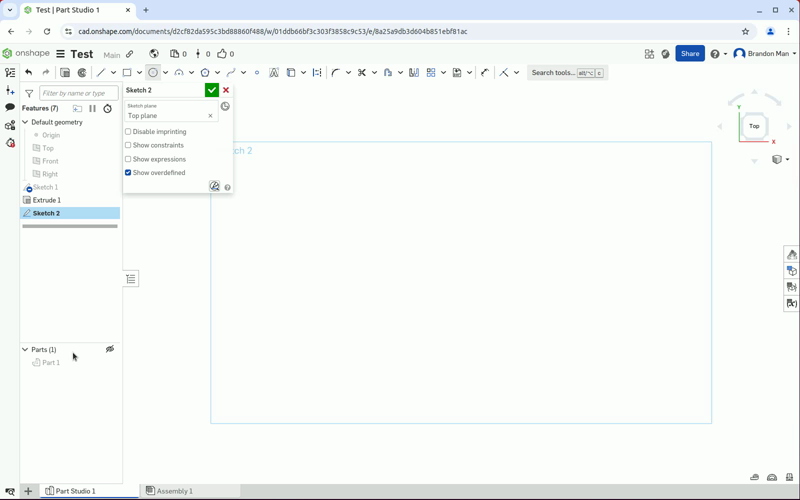
mouse_move(388, 282)
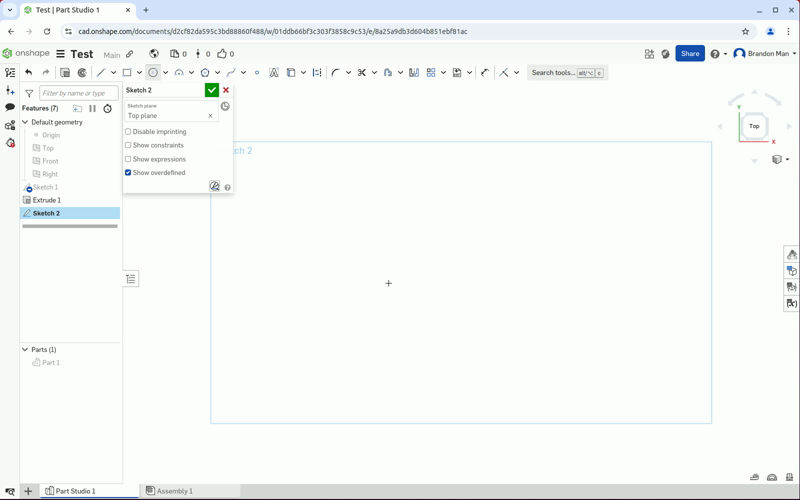
click(388, 282)
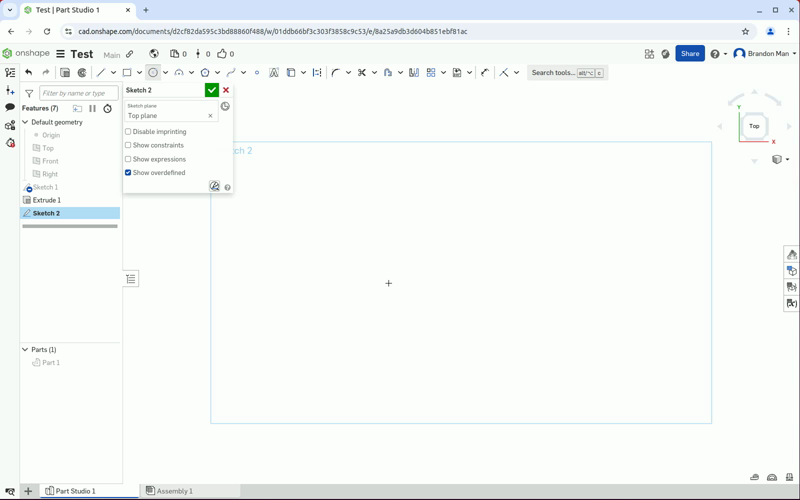
key_up(shift)
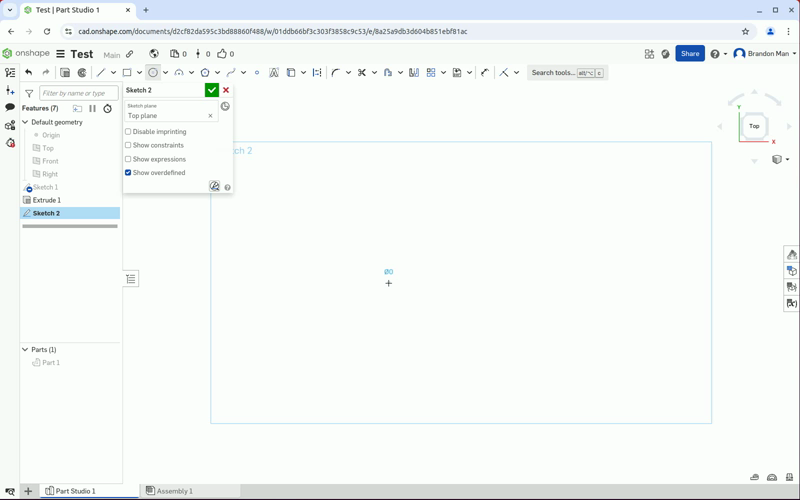
mouse_move(395, 282)
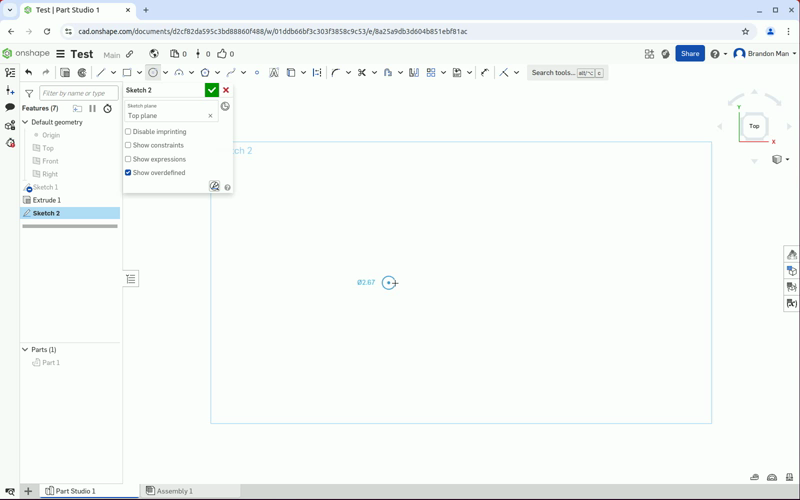
click(395, 282)
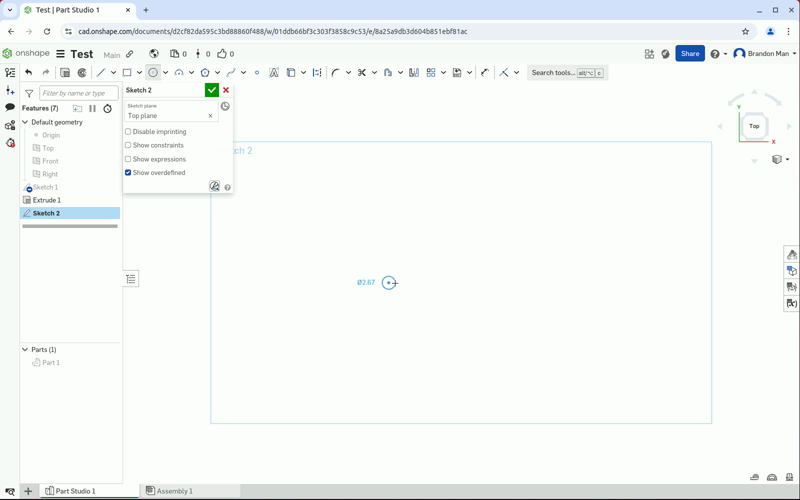
key(esc)
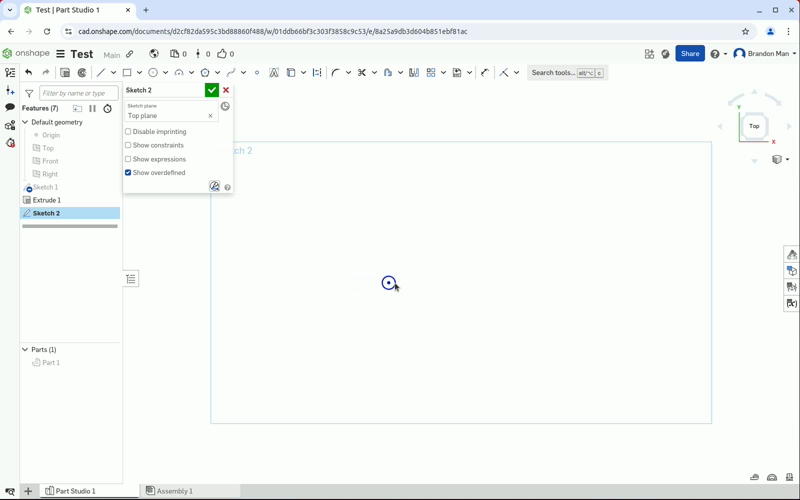
mouse_move(391, 286)
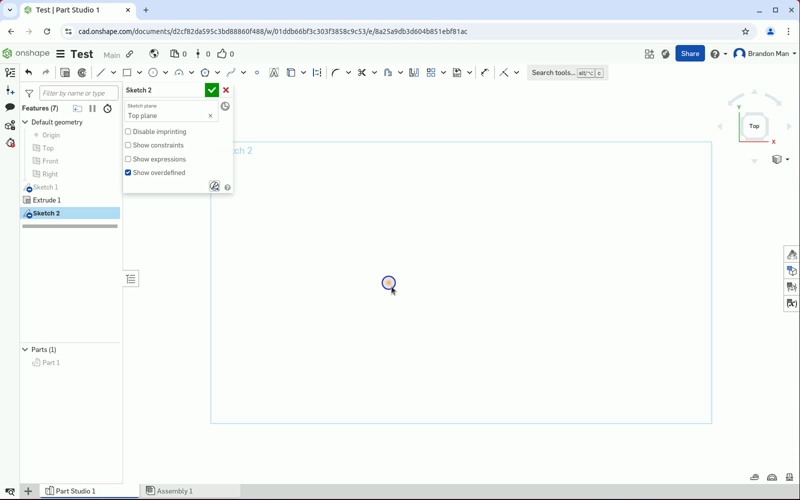
scroll(6)
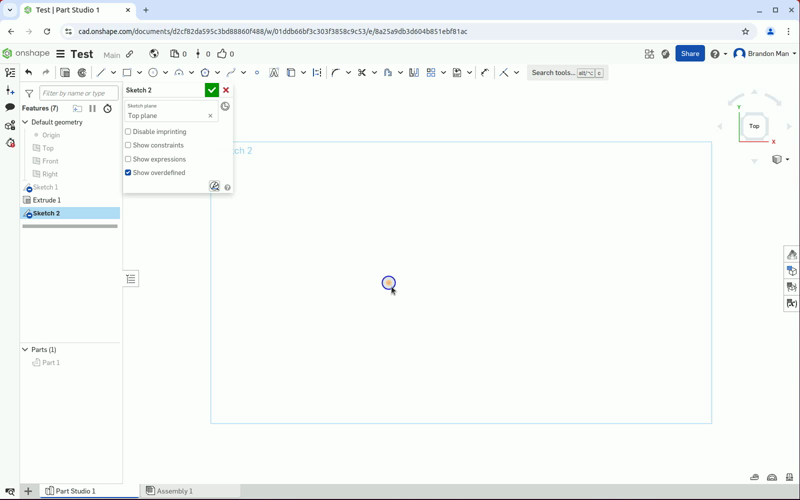
scroll(6)
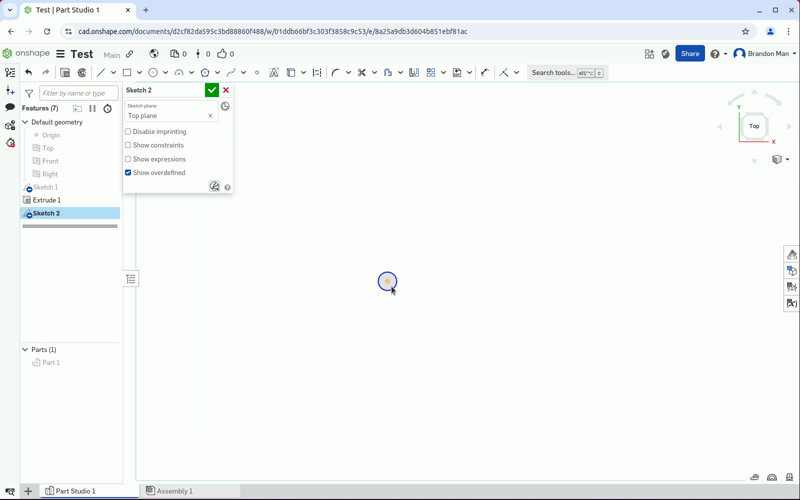
scroll(6)
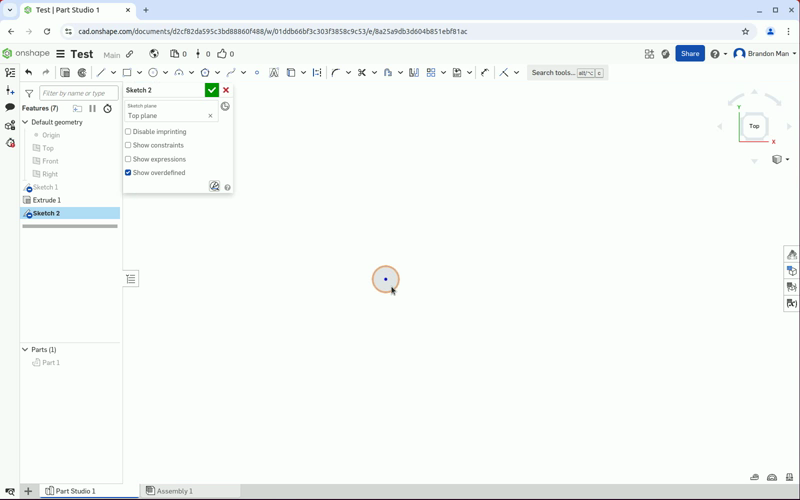
scroll(6)
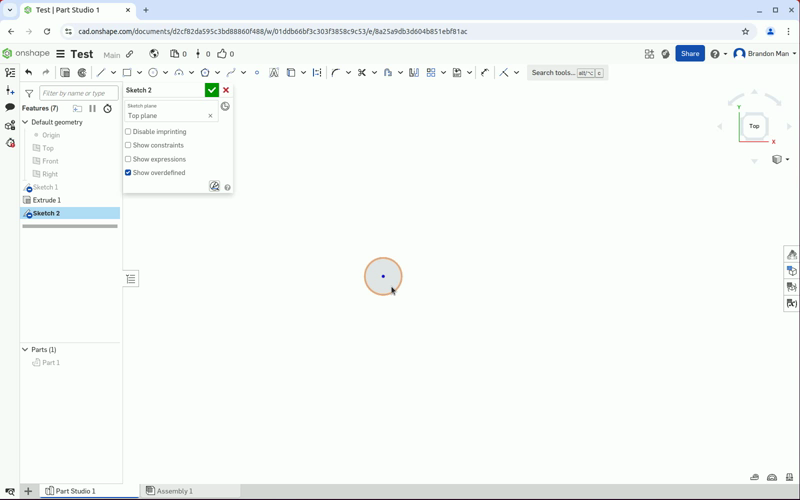
scroll(6)
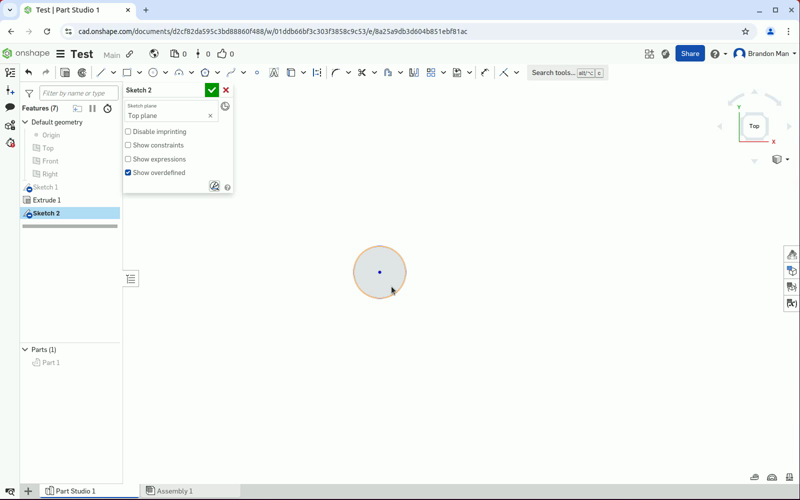
scroll(6)
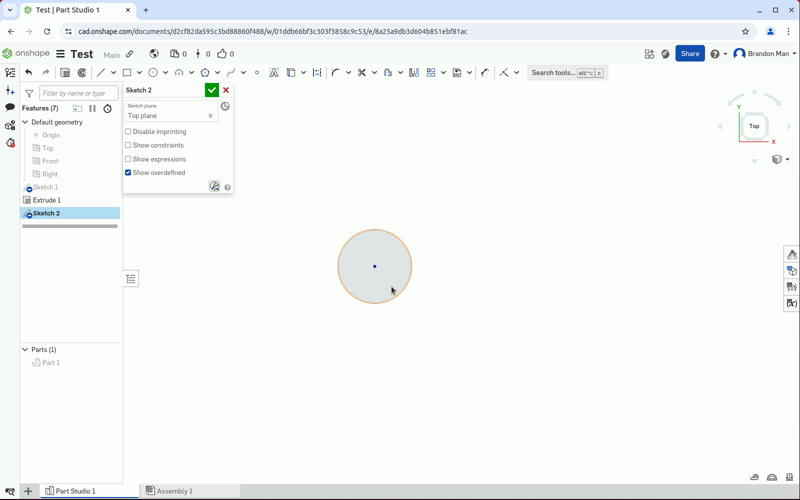
scroll(6)
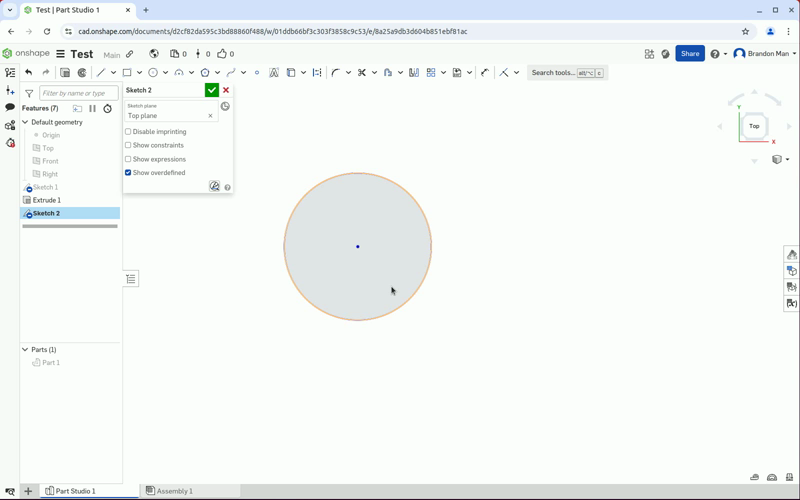
click(391, 286)
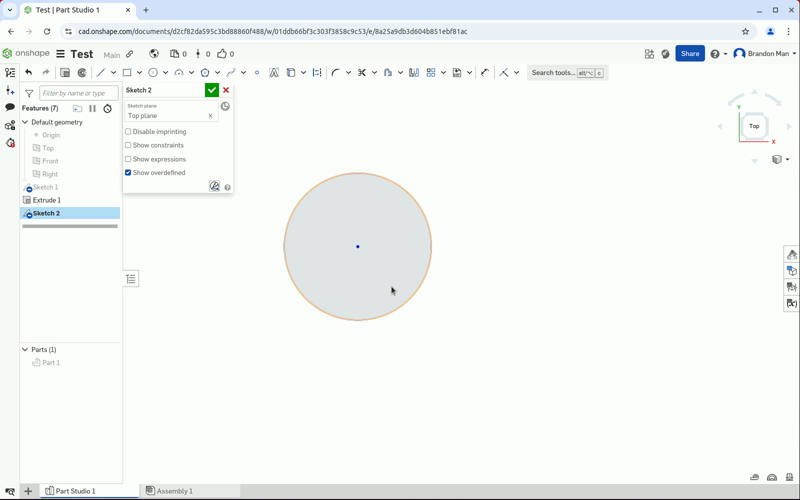
scroll(-6)
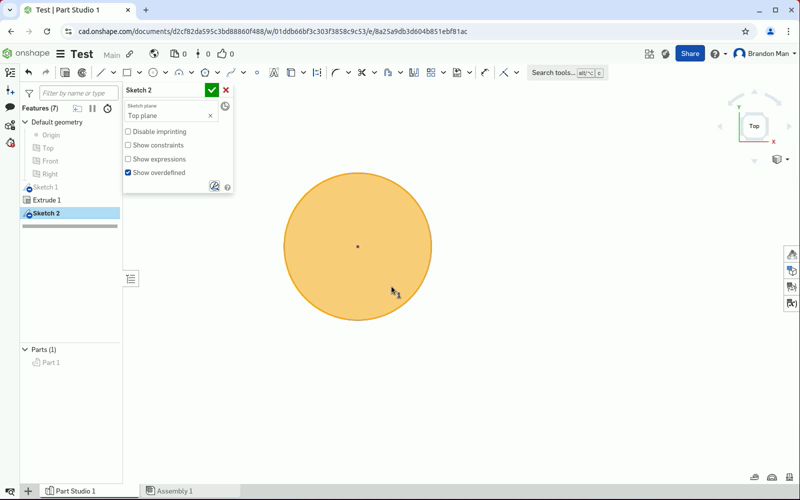
scroll(-6)
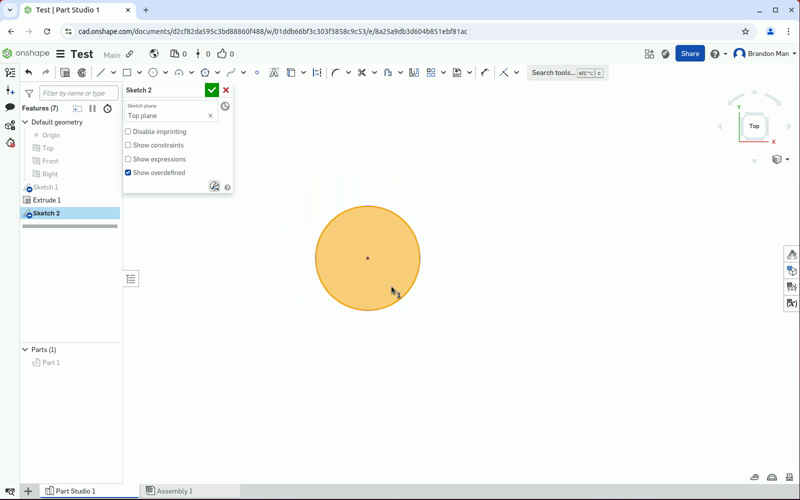
scroll(-6)
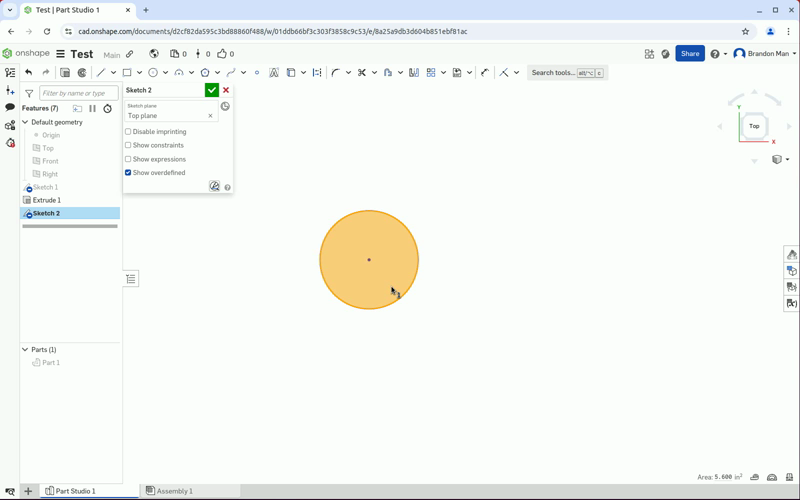
scroll(-6)
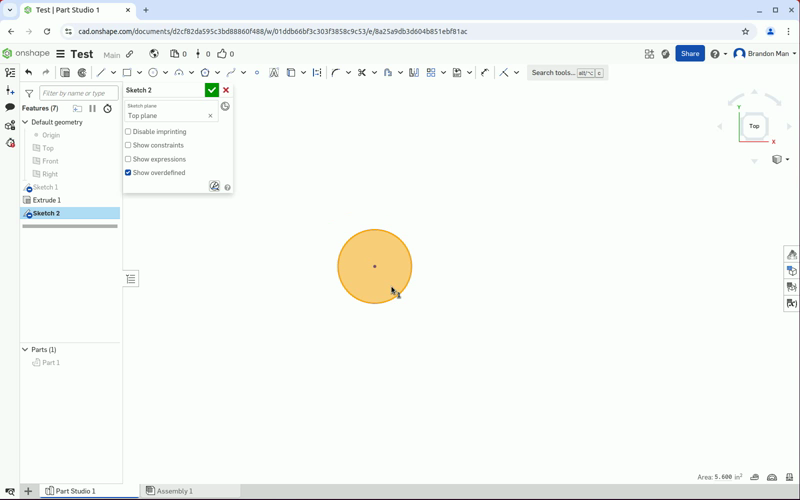
scroll(-6)
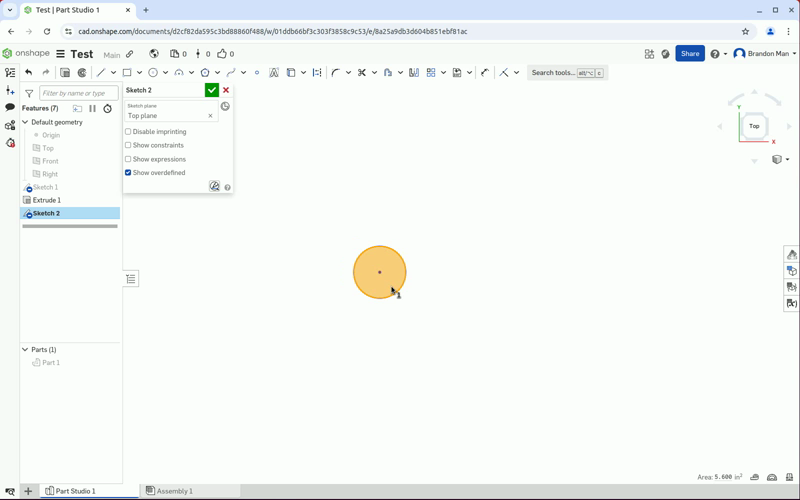
scroll(-6)
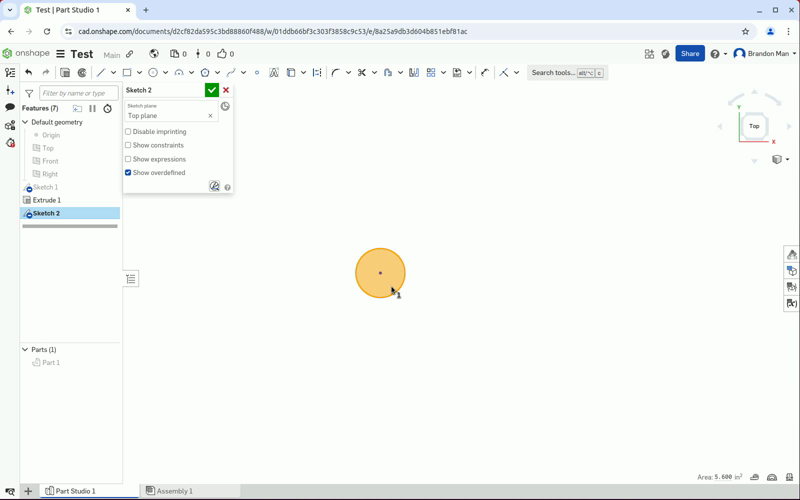
scroll(-6)
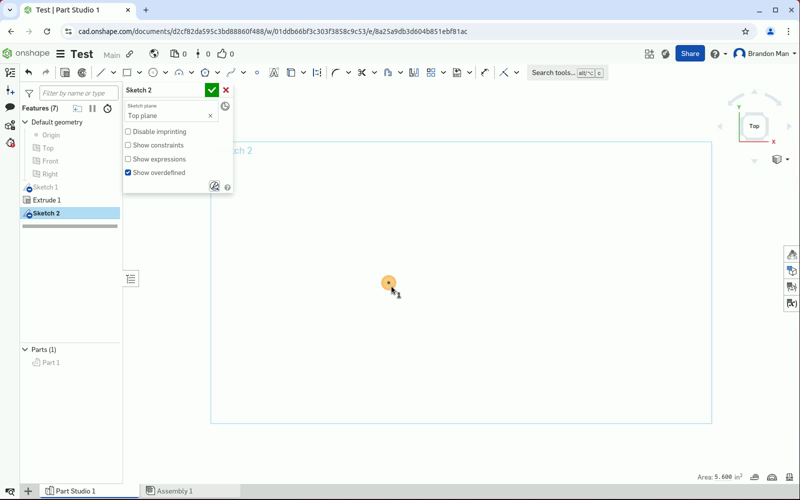
mouse_move(73, 352)
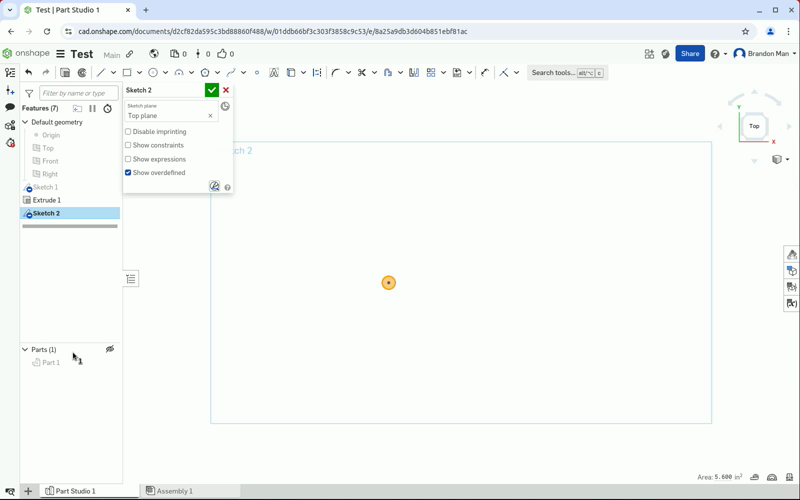
key(shift+y)
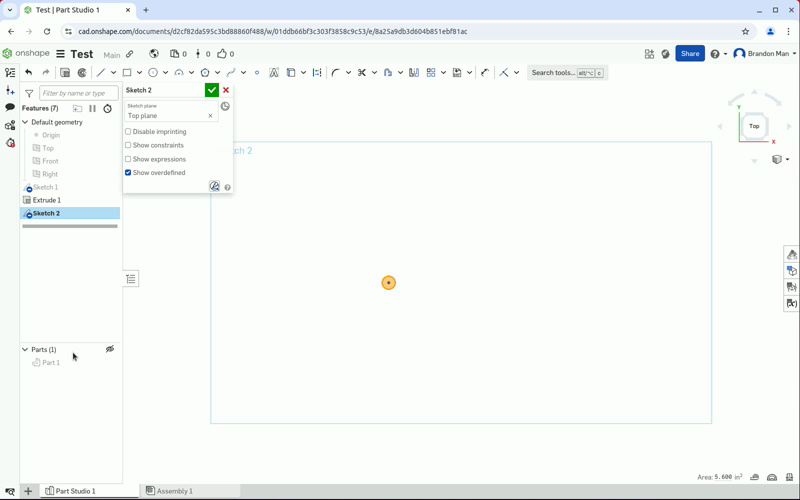
key(shift+e)
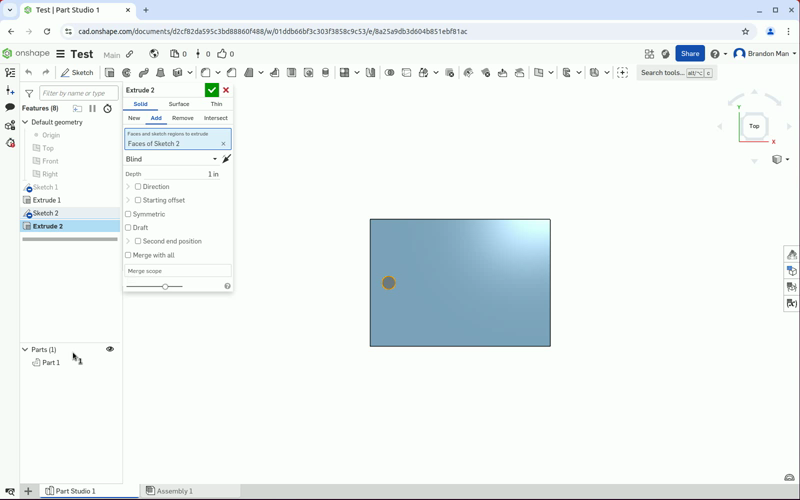
mouse_move(143, 106)
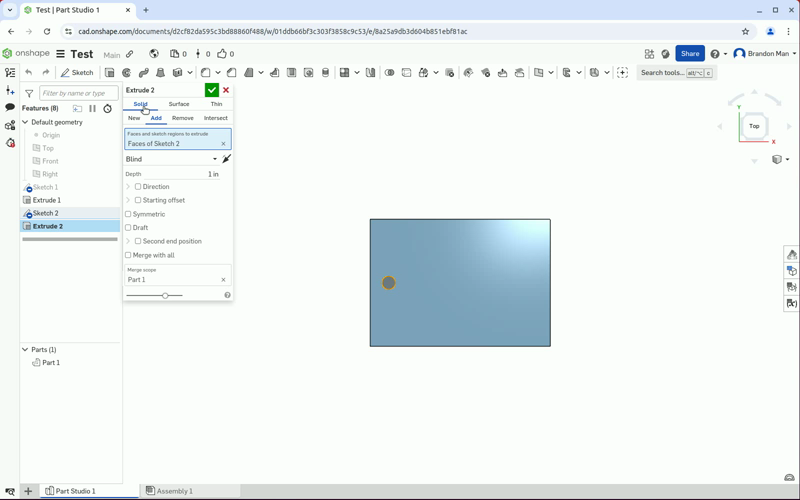
click(143, 106)
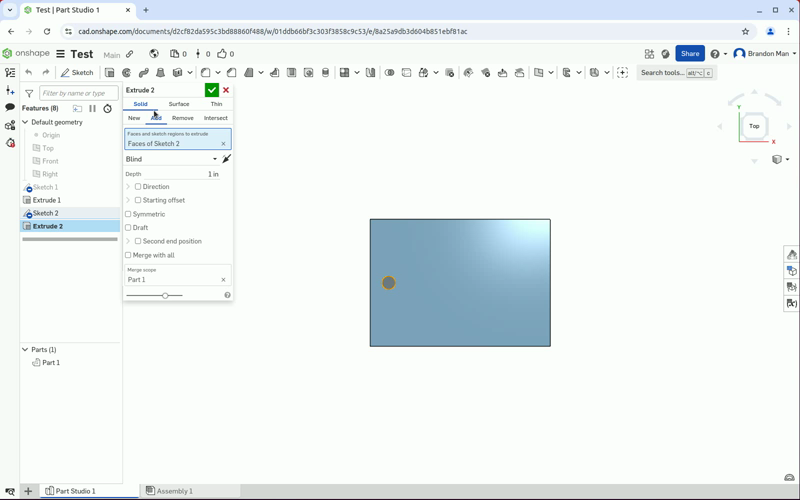
mouse_move(186, 120)
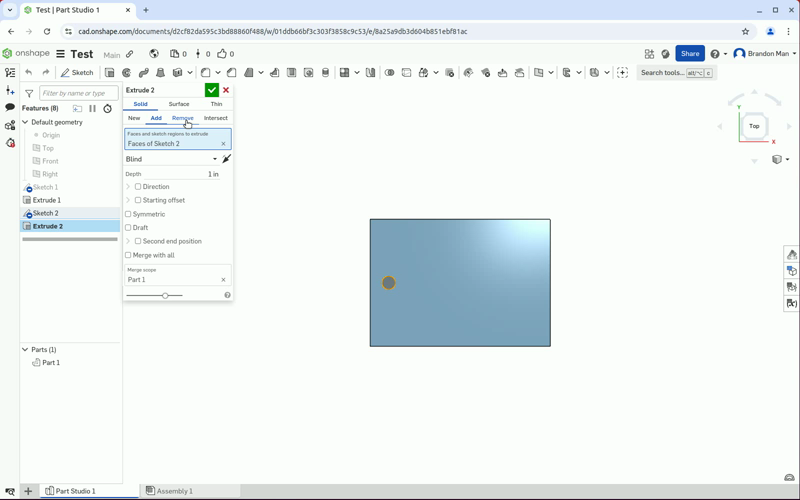
click(186, 120)
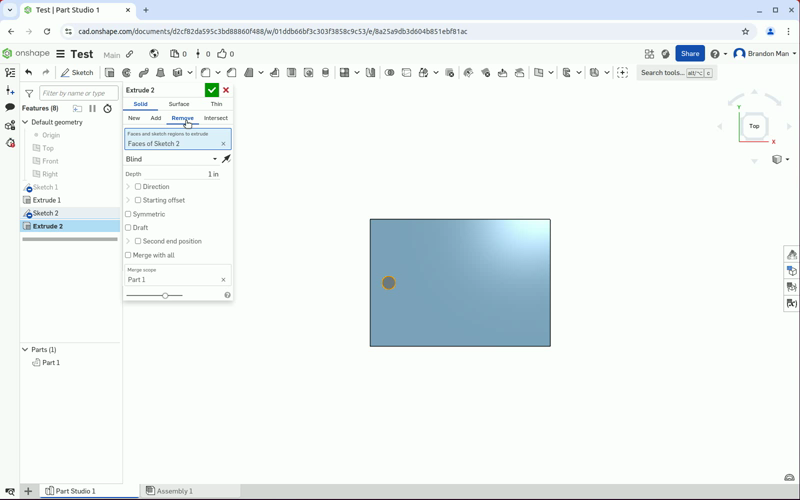
key(tab, 4)
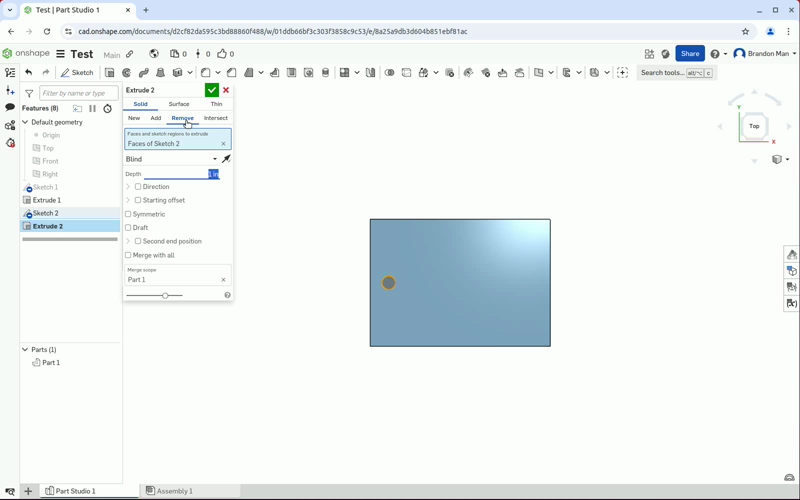
text(3.851)
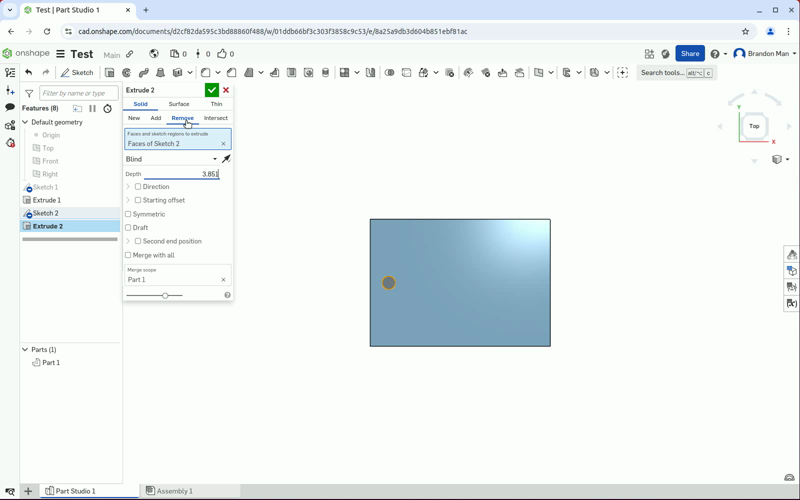
key(tab, 6)
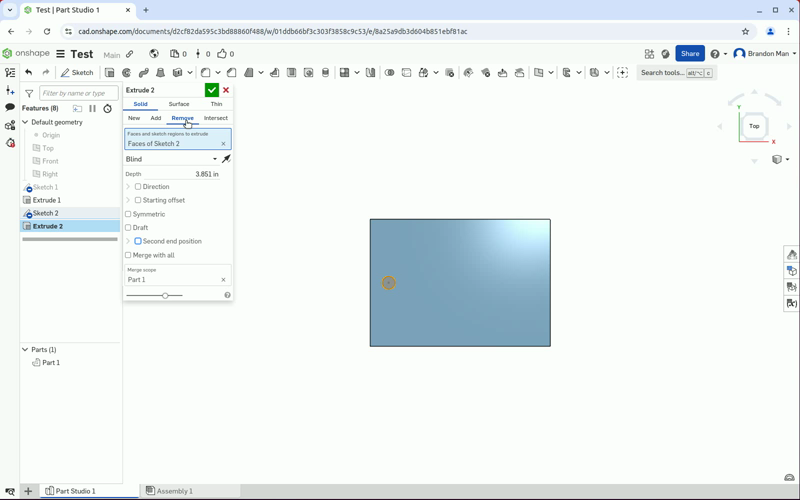
key(space)
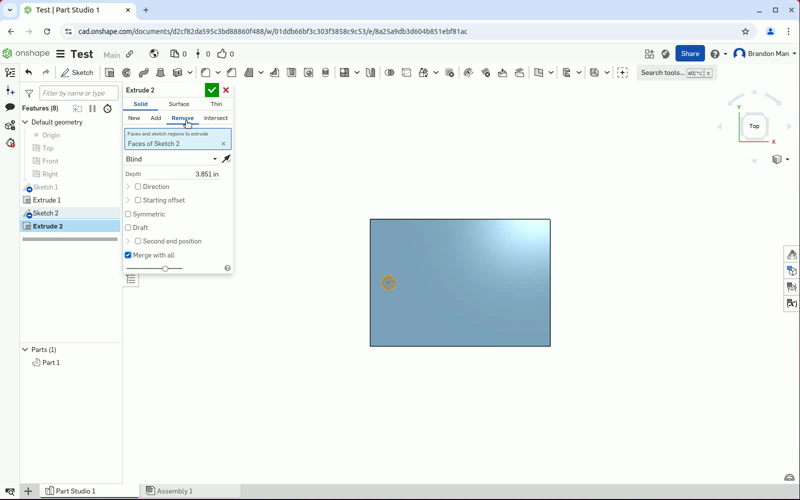
key(enter)
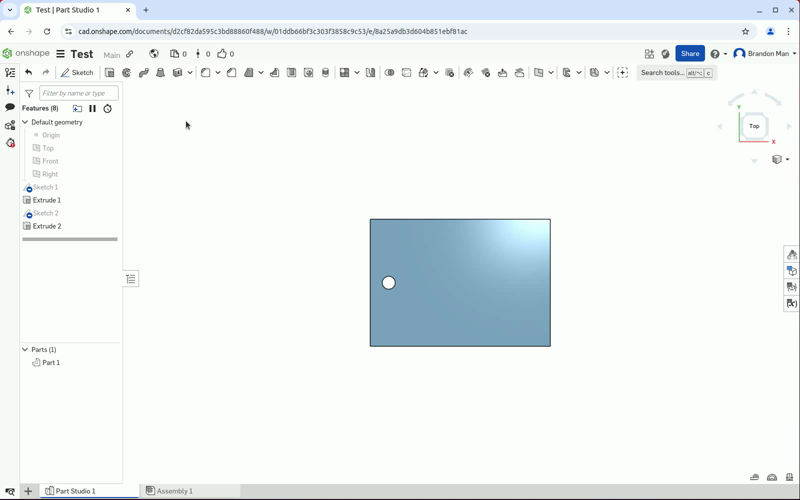
key(shift+h)
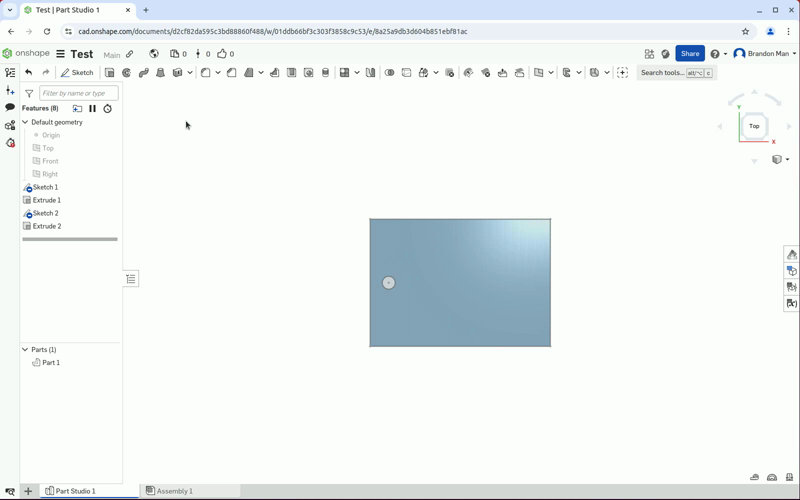
key(shift+h)
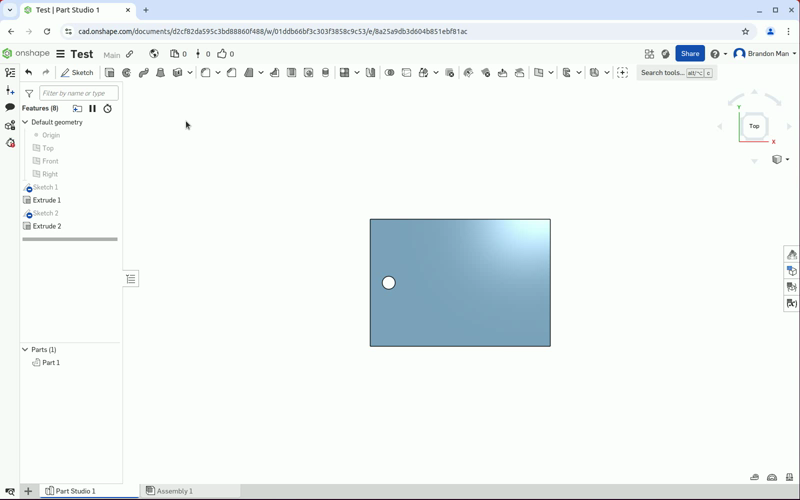
mouse_move(73, 189)
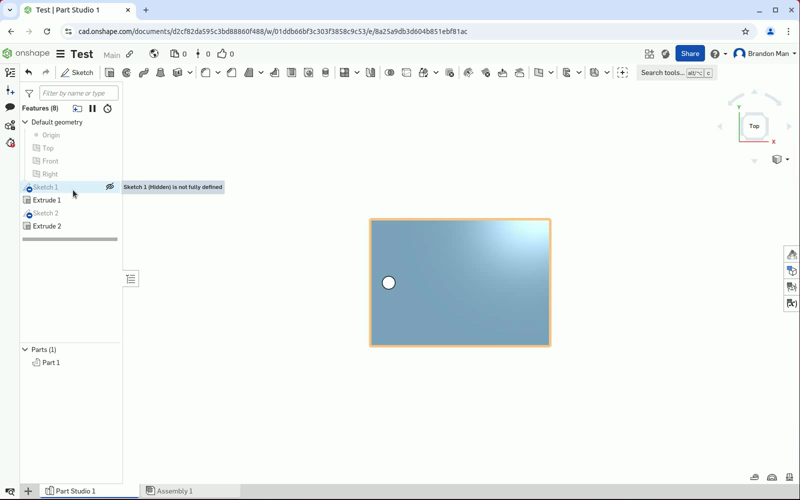
click(73, 189)
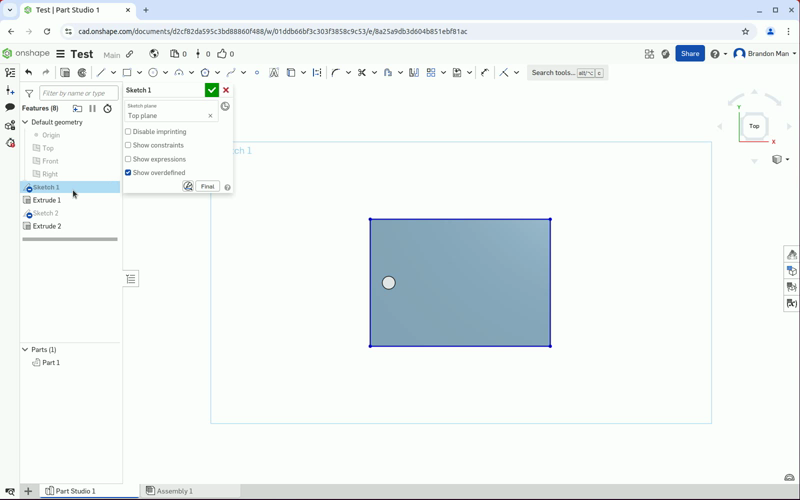
mouse_move(229, 92)
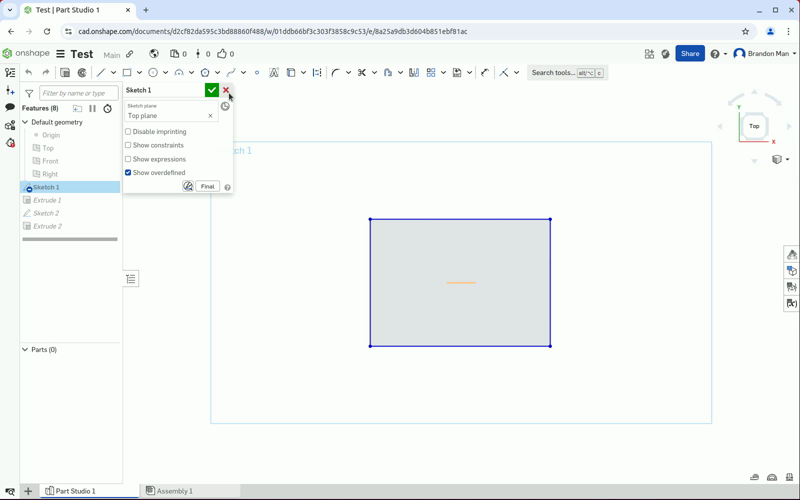
click(229, 92)
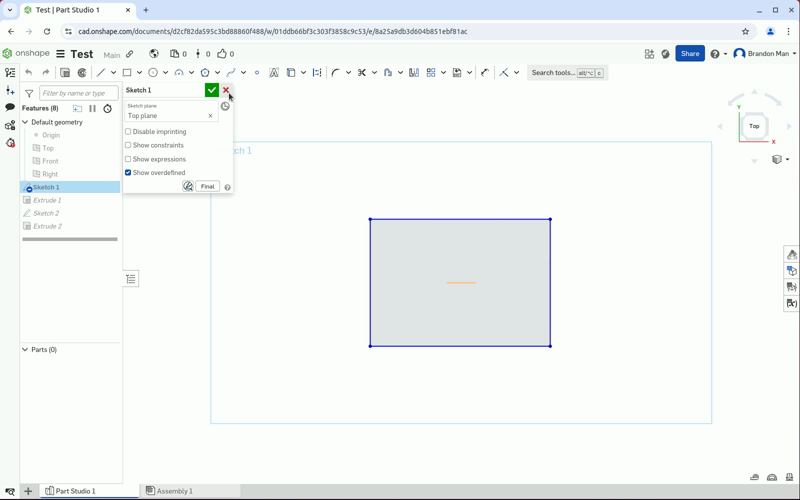
key(shift+s)
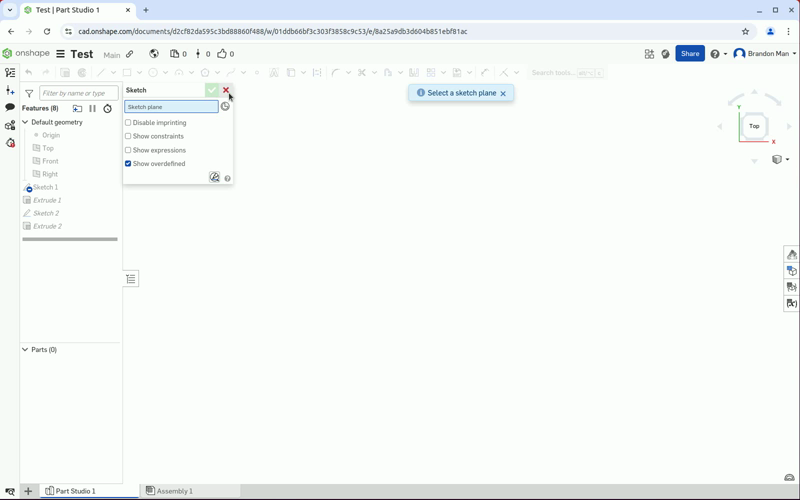
mouse_move(73, 150)
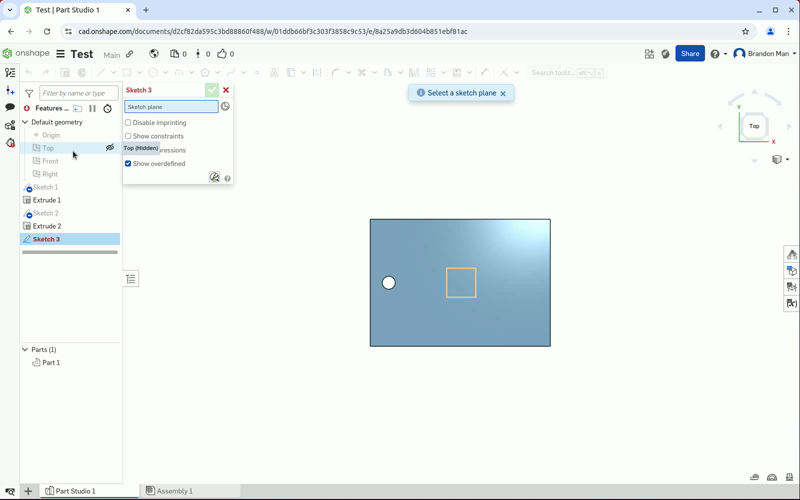
click(73, 150)
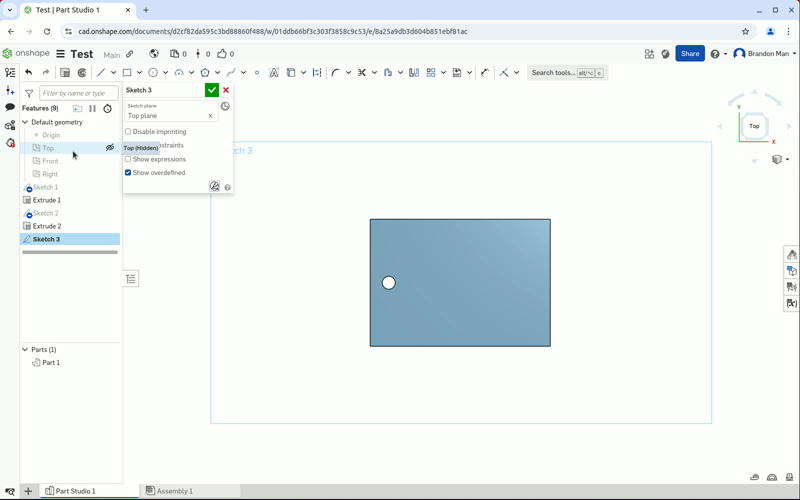
mouse_move(73, 352)
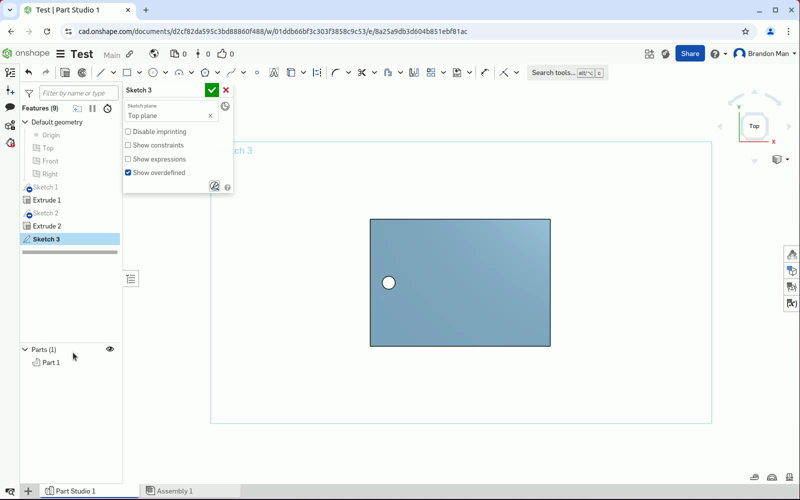
key(y)
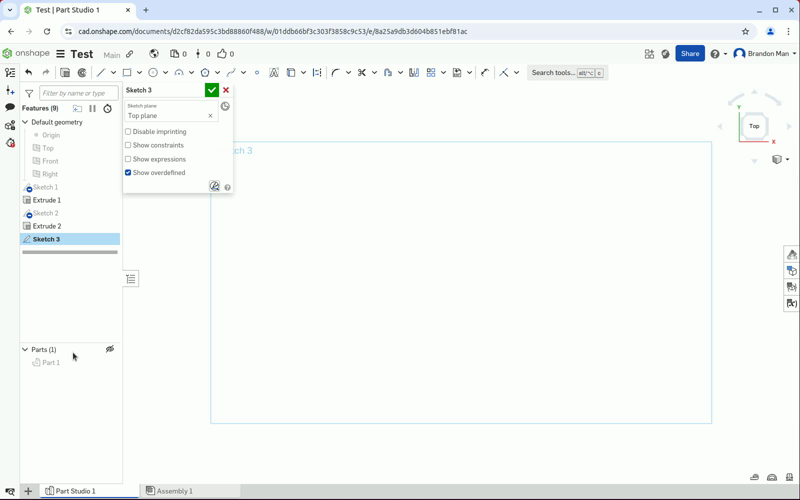
key(c)
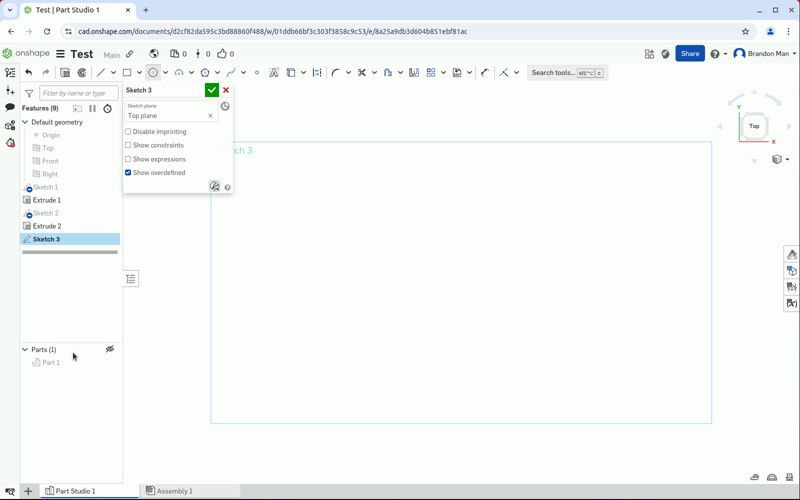
key_down(shift)
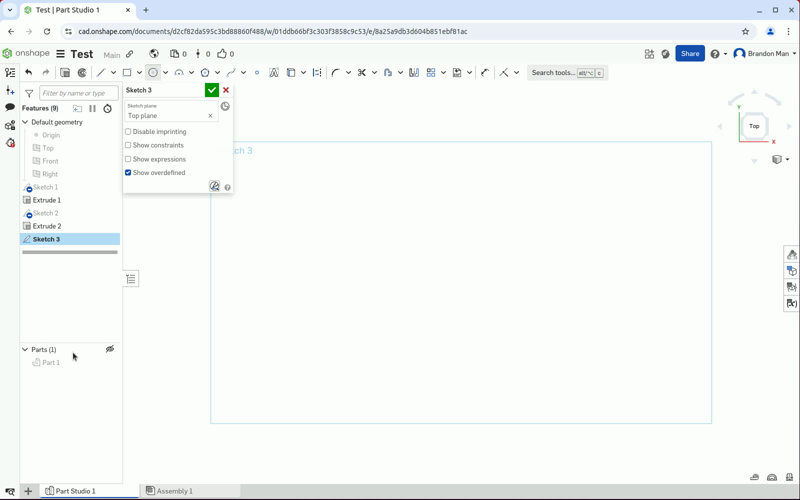
mouse_move(535, 282)
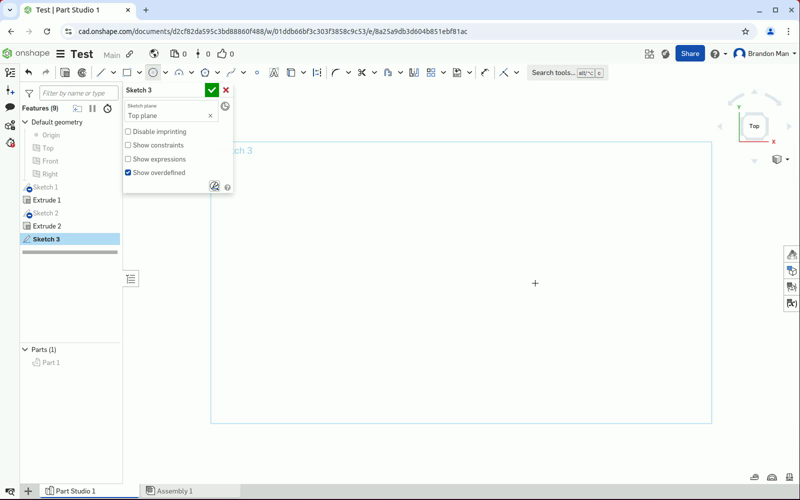
click(535, 282)
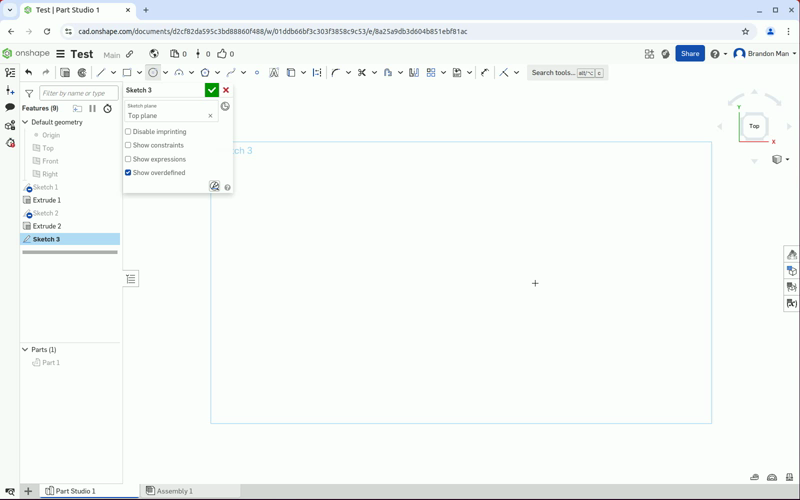
key_up(shift)
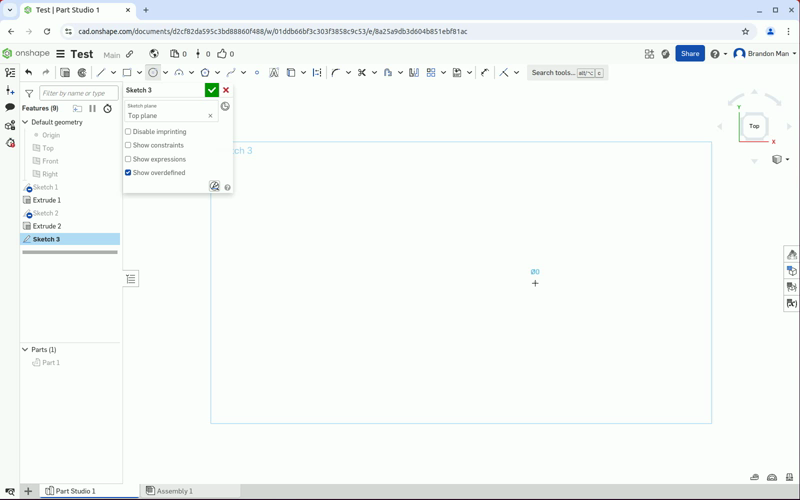
mouse_move(541, 282)
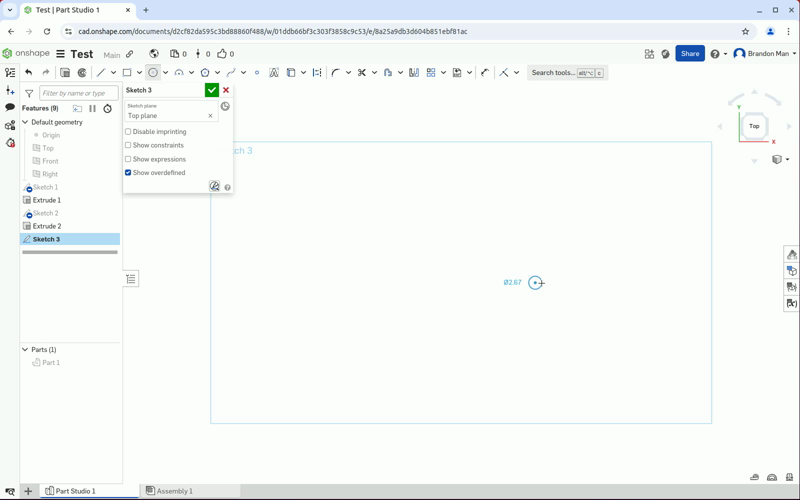
click(541, 282)
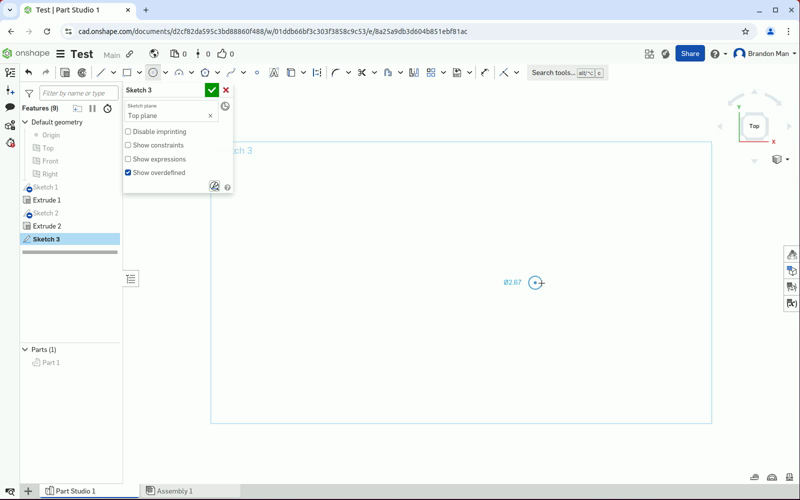
key(esc)
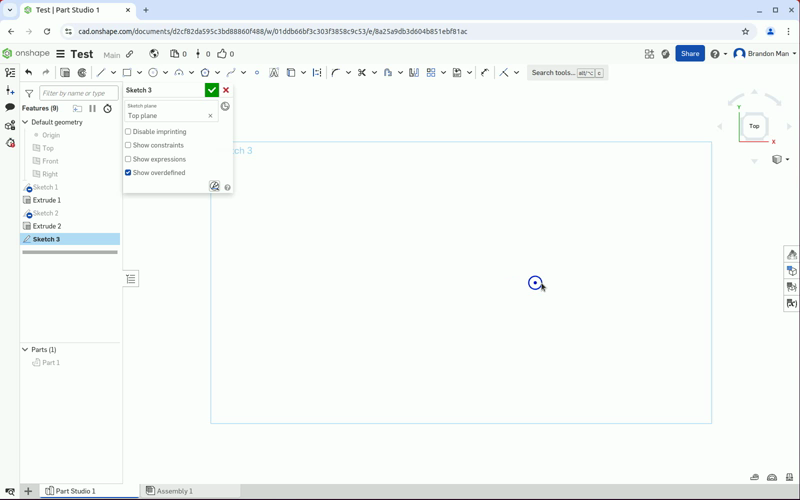
mouse_move(540, 283)
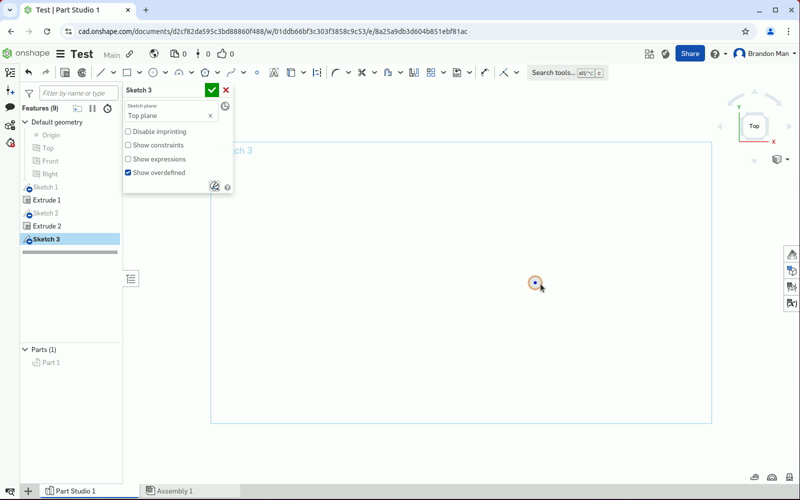
scroll(6)
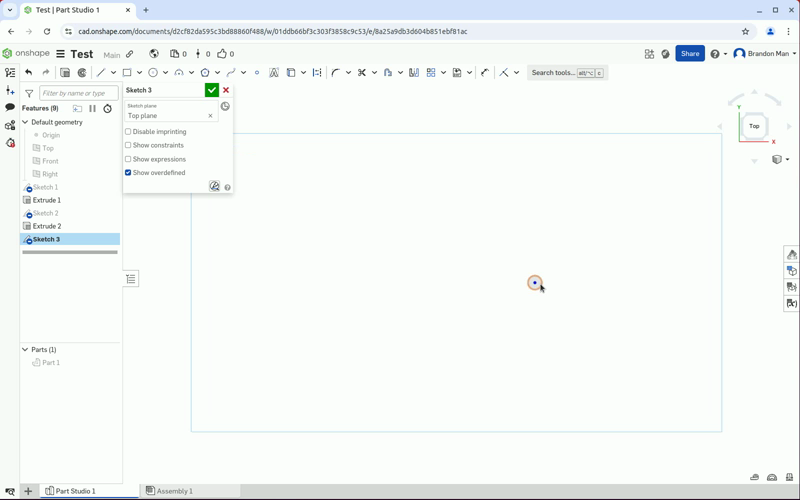
scroll(6)
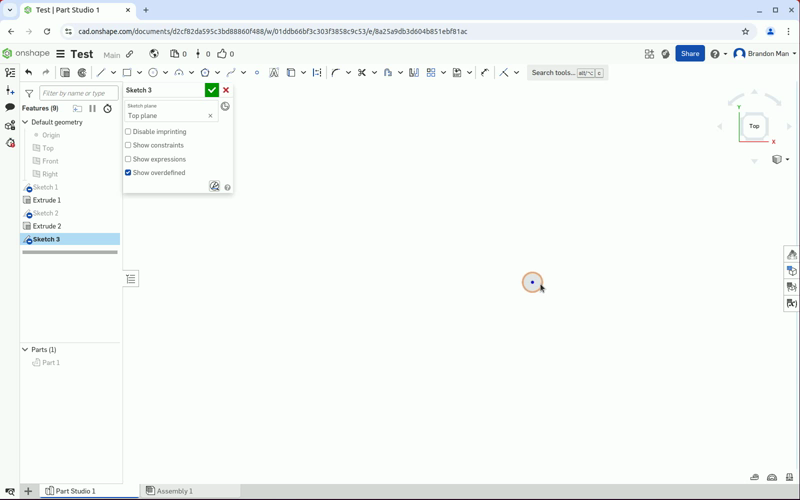
scroll(6)
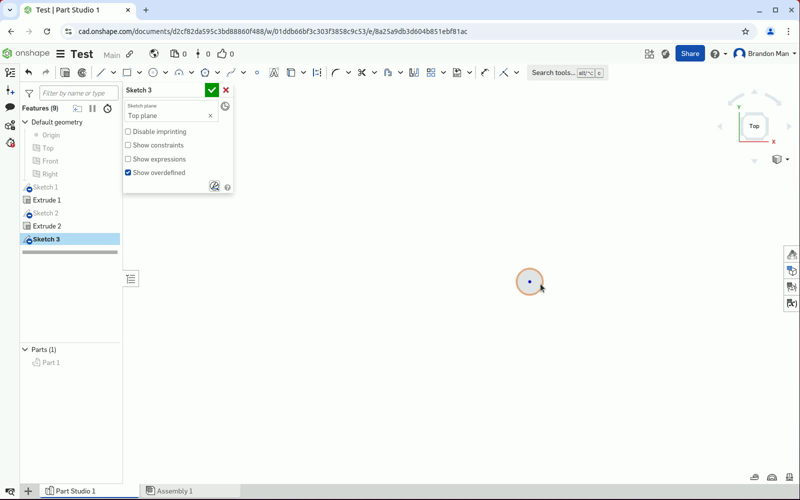
scroll(6)
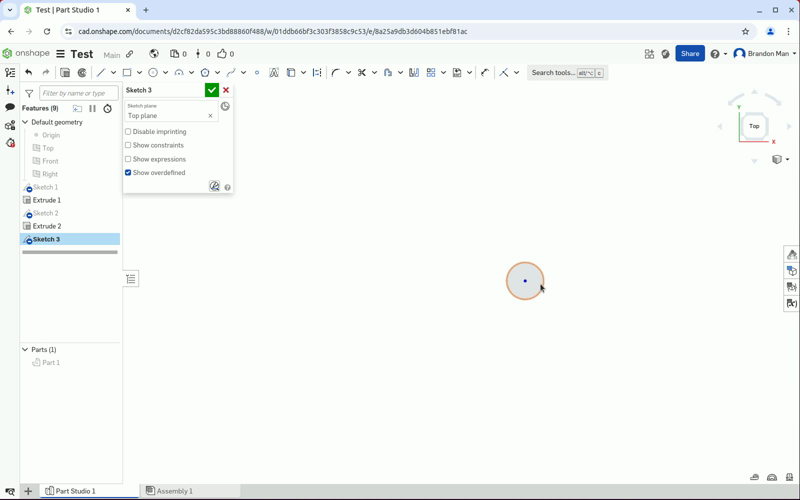
scroll(6)
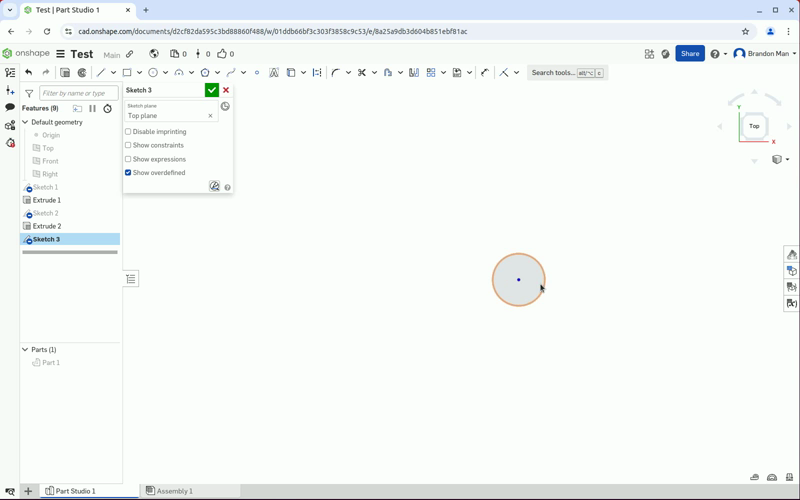
scroll(6)
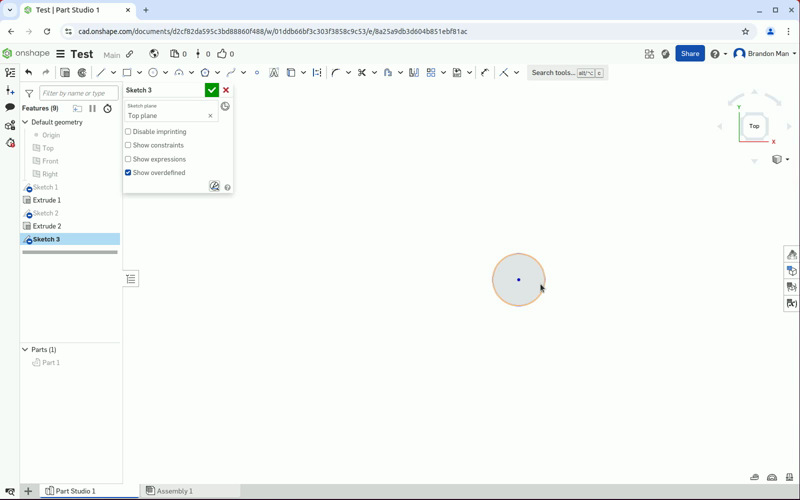
scroll(6)
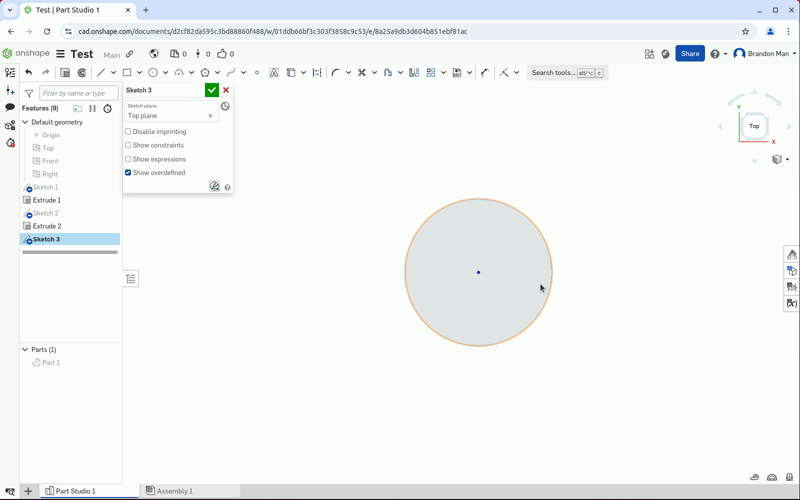
click(540, 283)
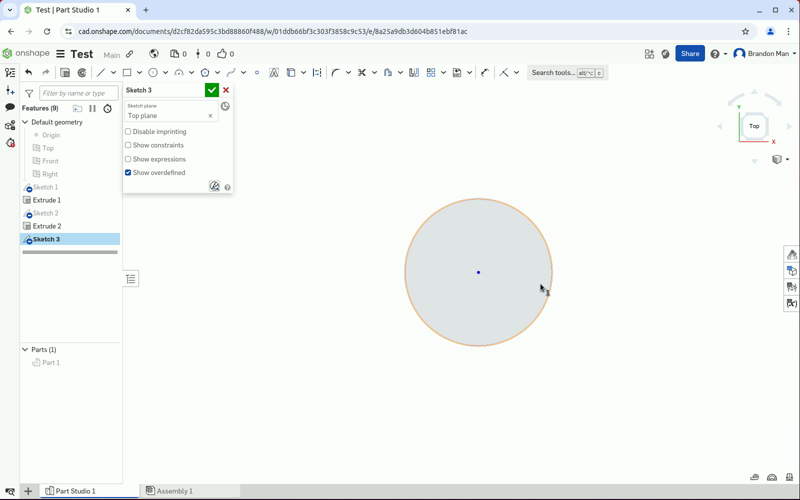
scroll(-6)
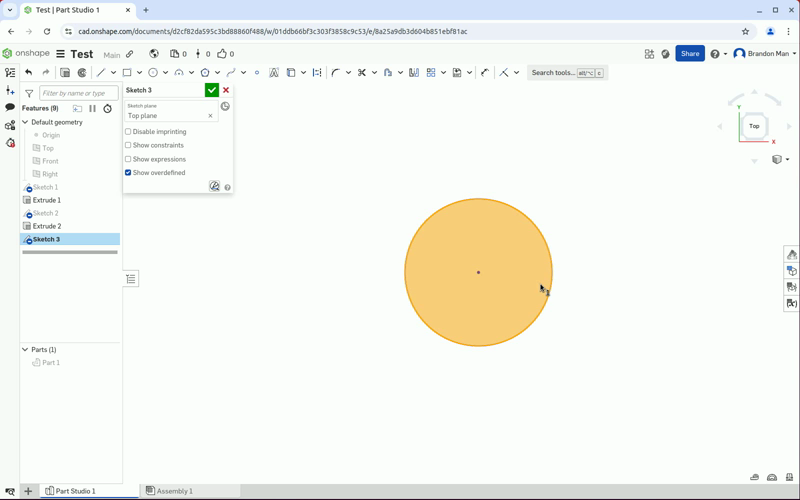
scroll(-6)
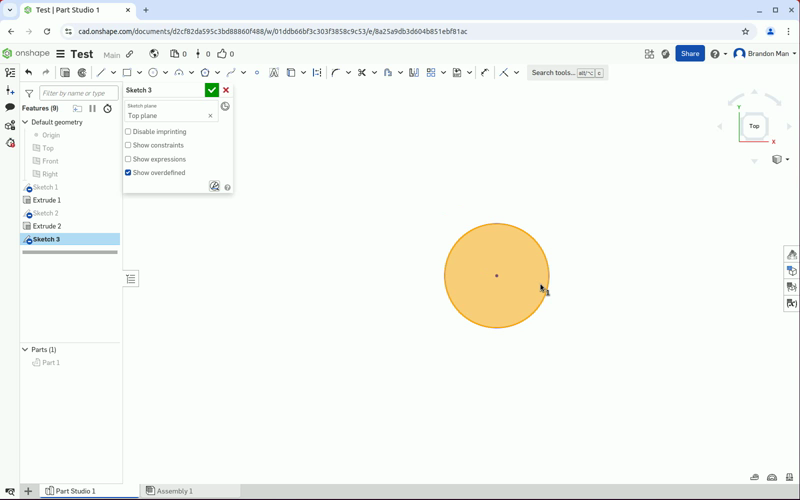
scroll(-6)
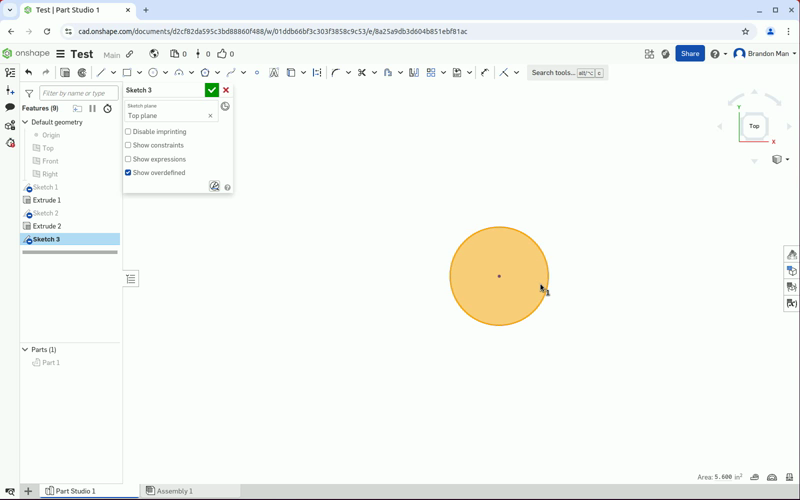
scroll(-6)
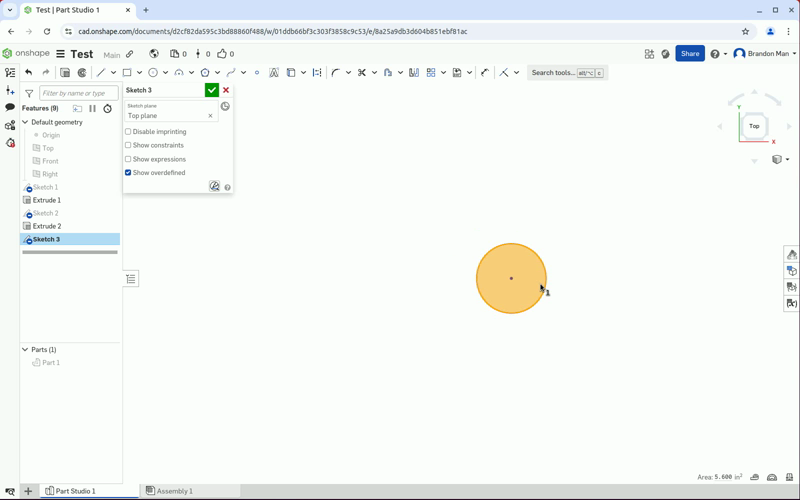
scroll(-6)
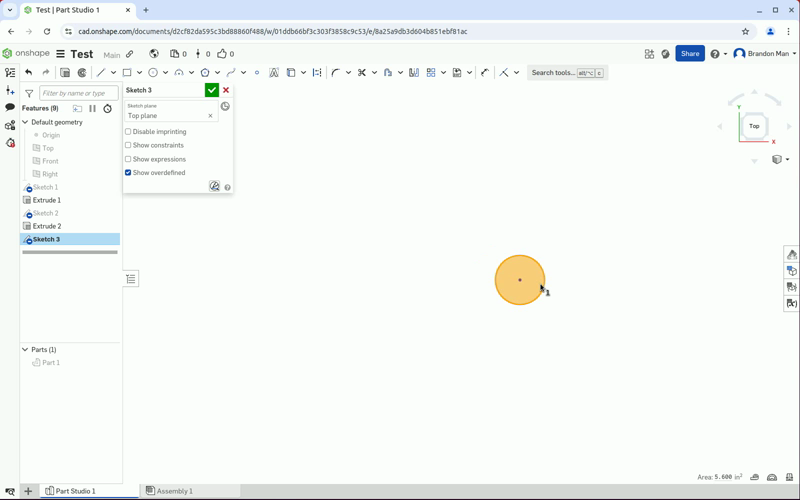
scroll(-6)
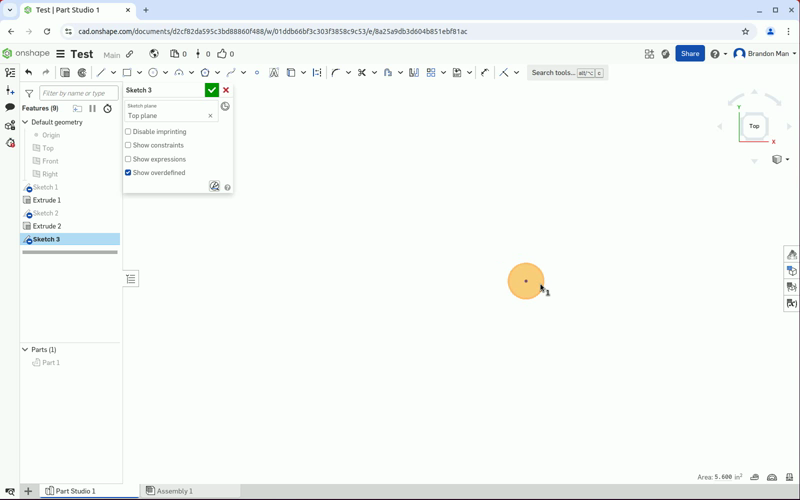
scroll(-6)
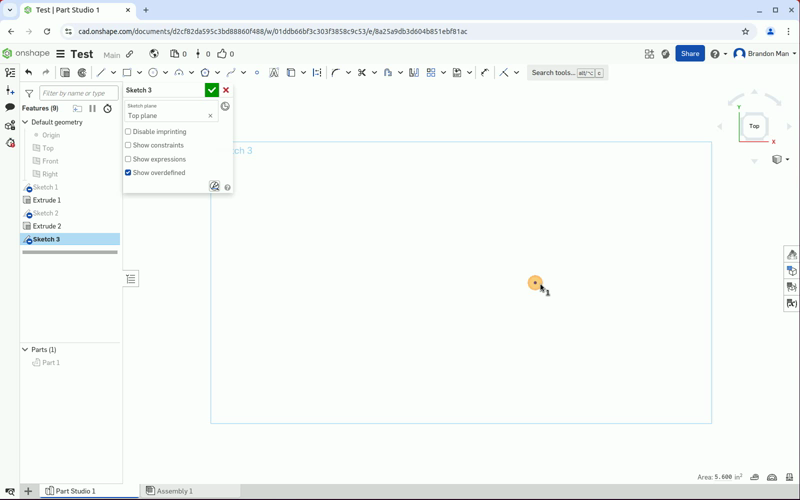
mouse_move(73, 352)
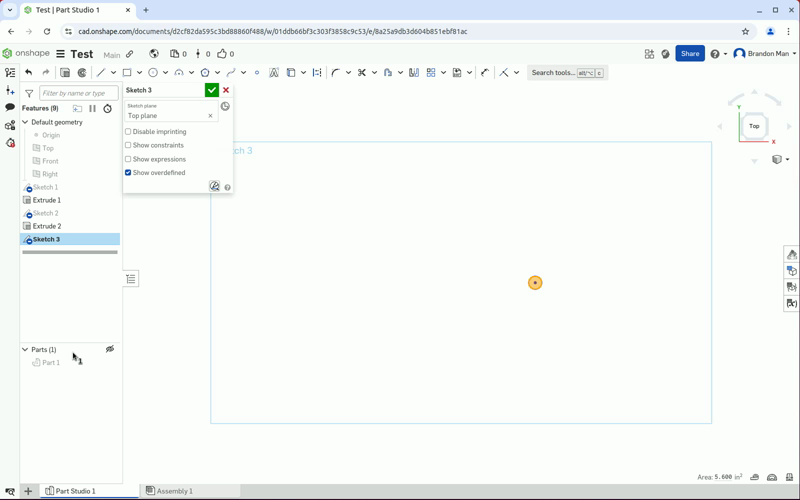
key(shift+y)
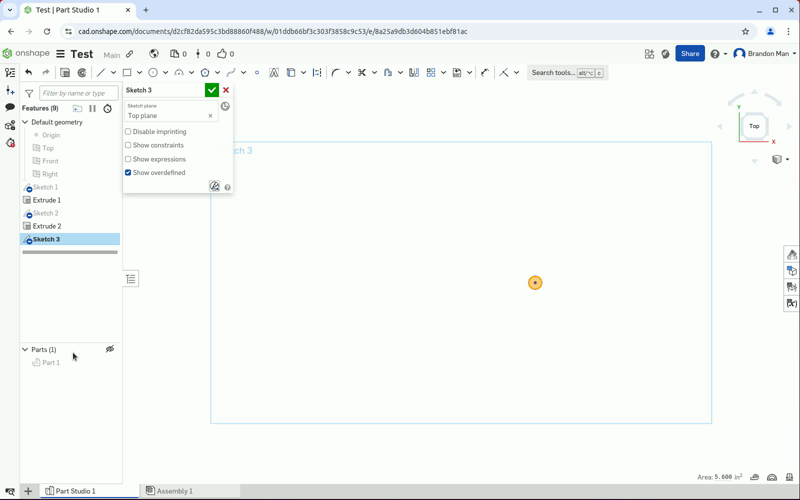
key(shift+e)
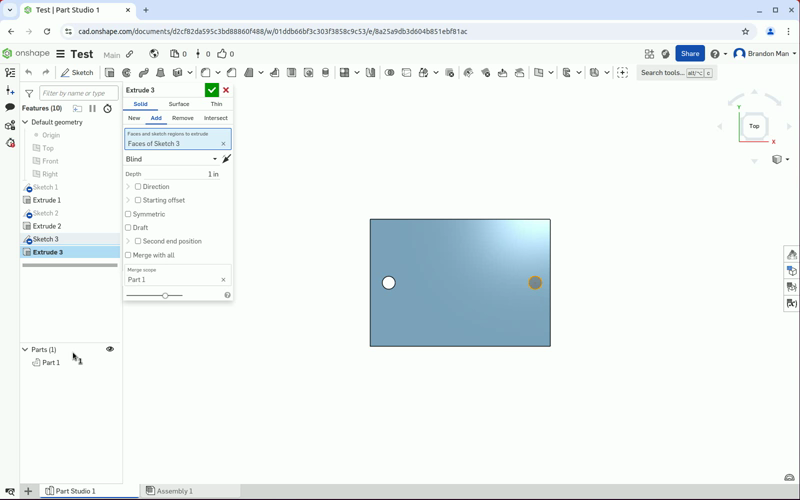
mouse_move(143, 106)
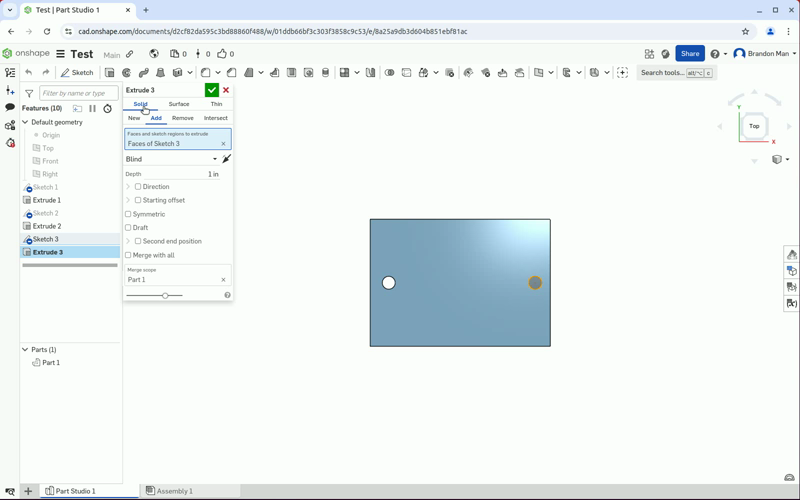
click(143, 106)
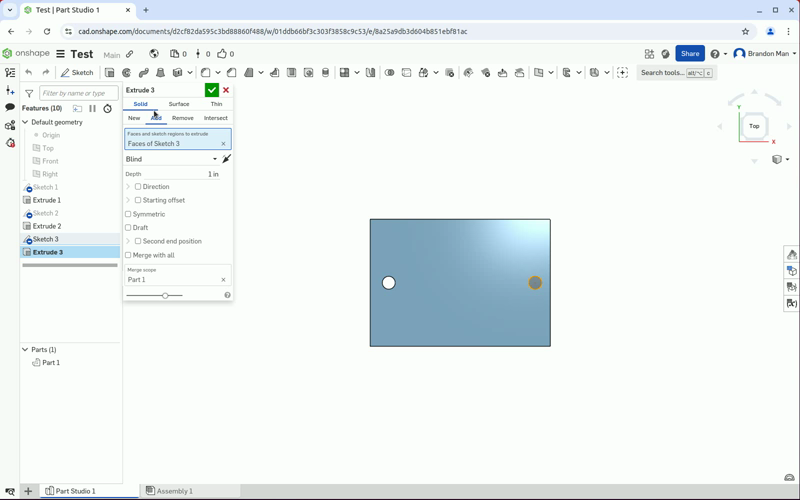
mouse_move(186, 120)
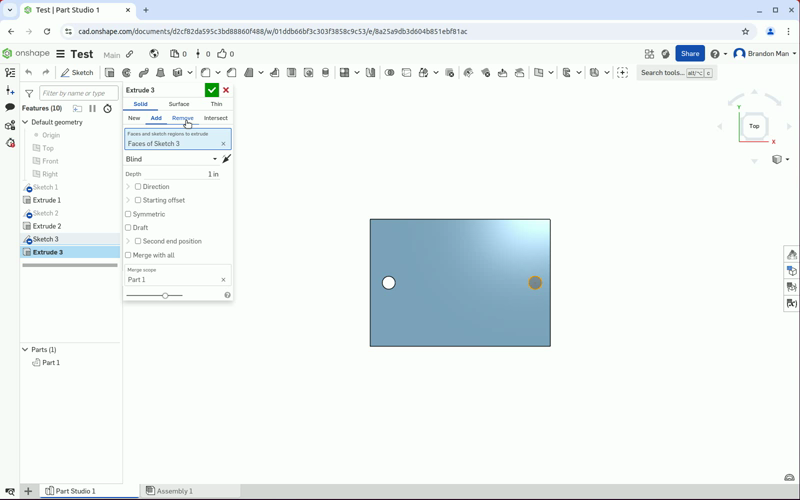
click(186, 120)
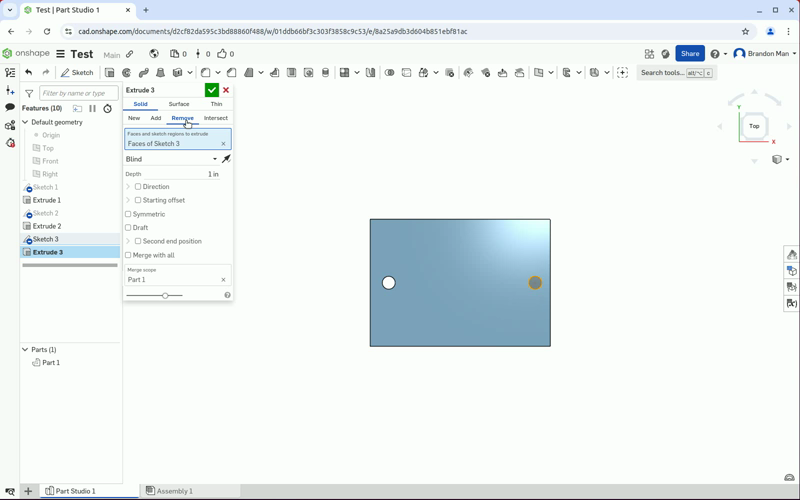
key(tab, 4)
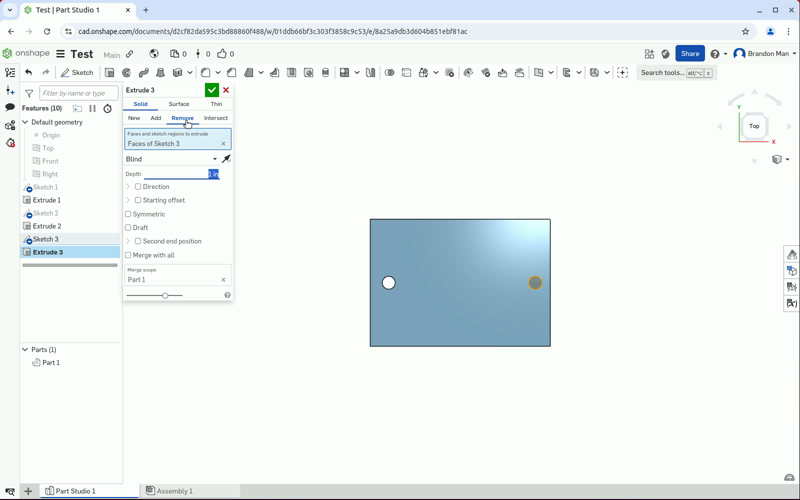
text(3.851)
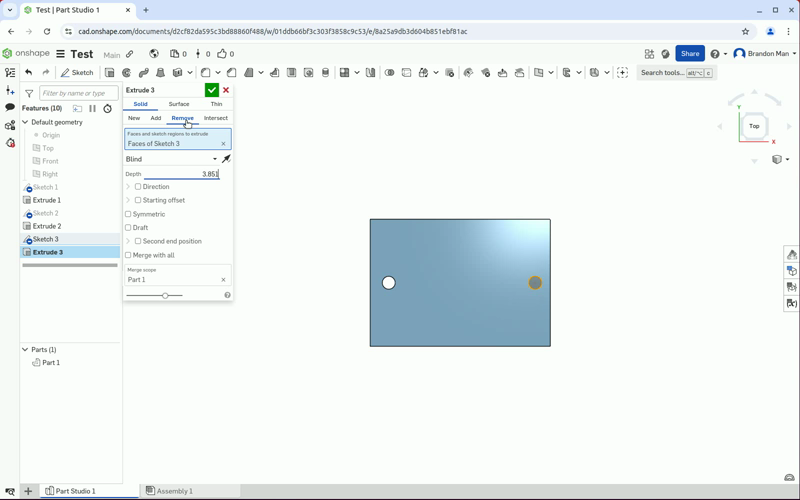
key(tab, 6)
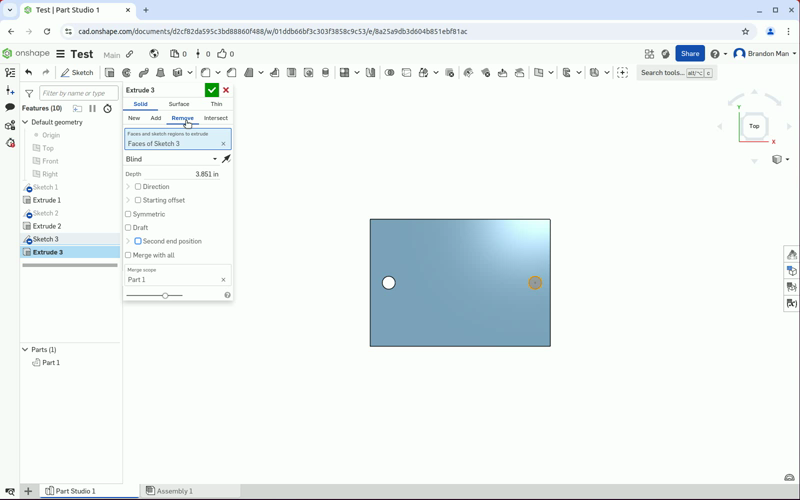
key(space)
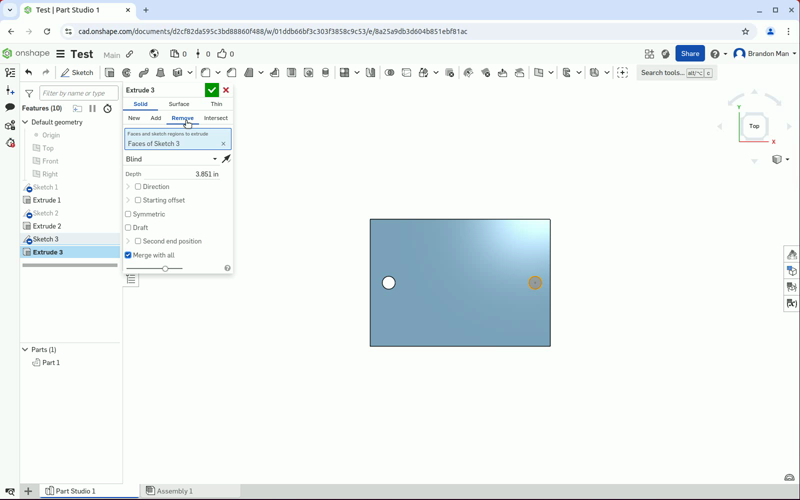
key(enter)
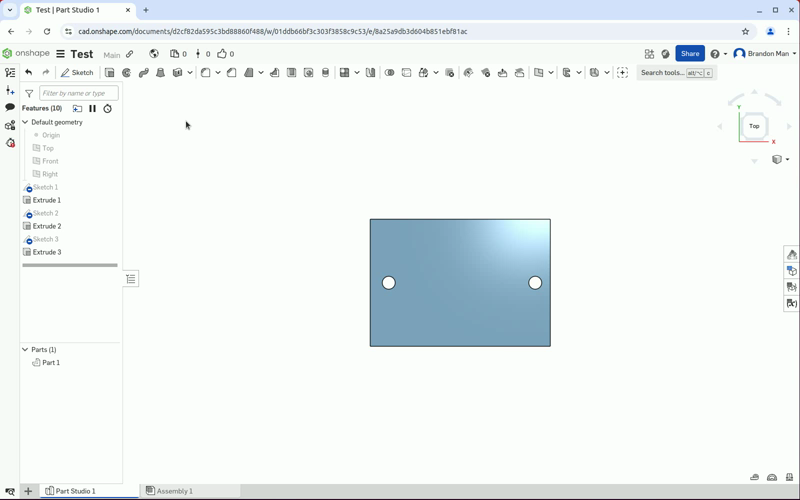
key(shift+h)
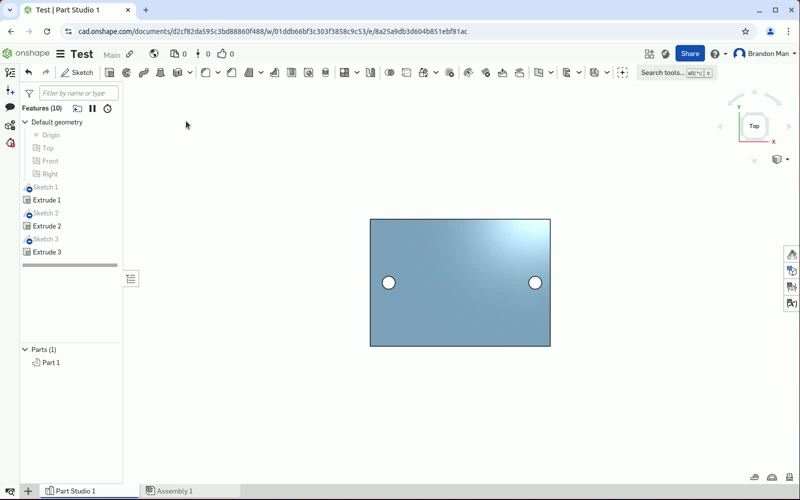
key(shift+h)
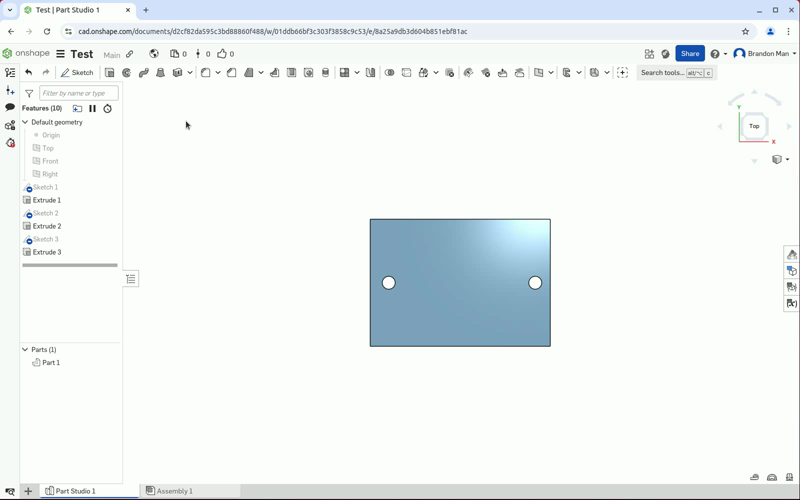
mouse_move(73, 189)
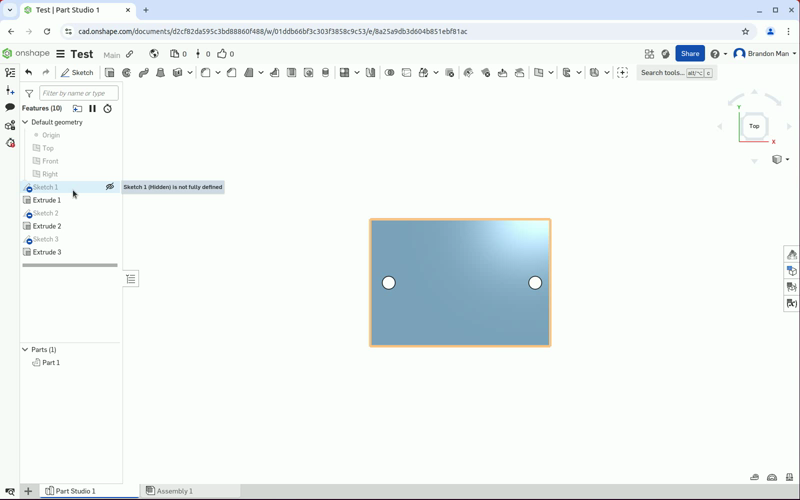
click(73, 189)
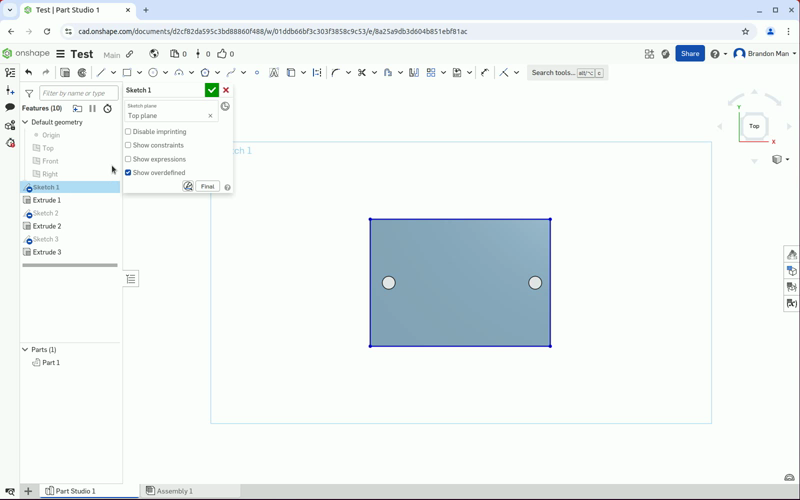
mouse_move(229, 92)
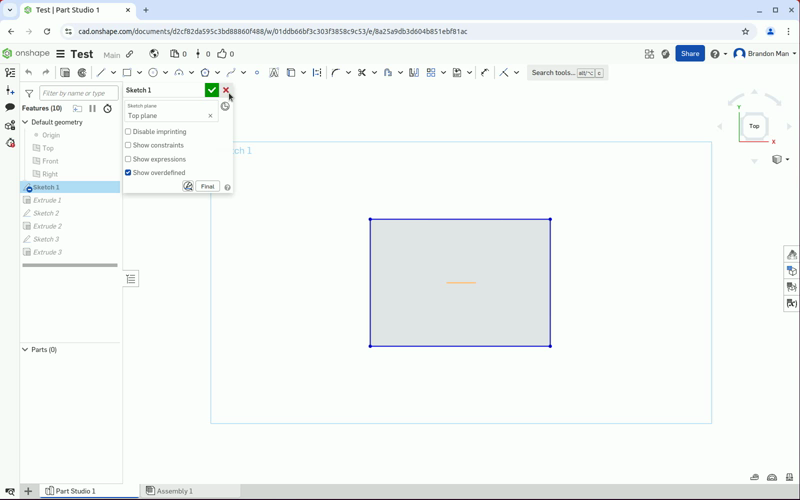
click(229, 92)
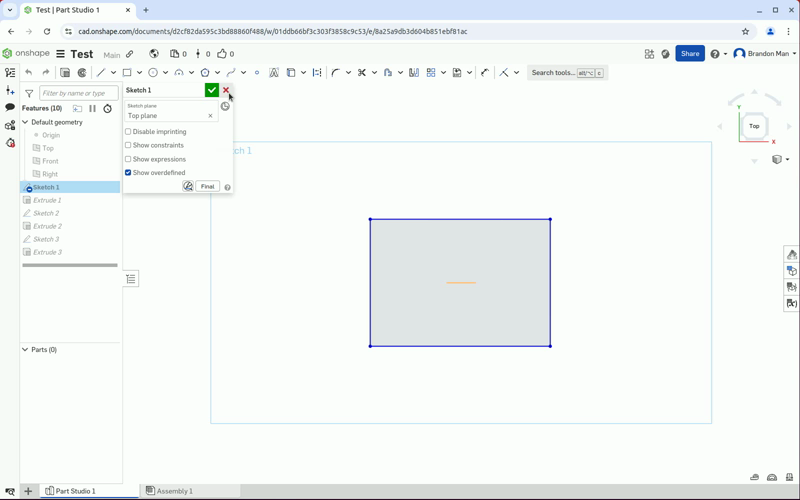
key(shift+s)
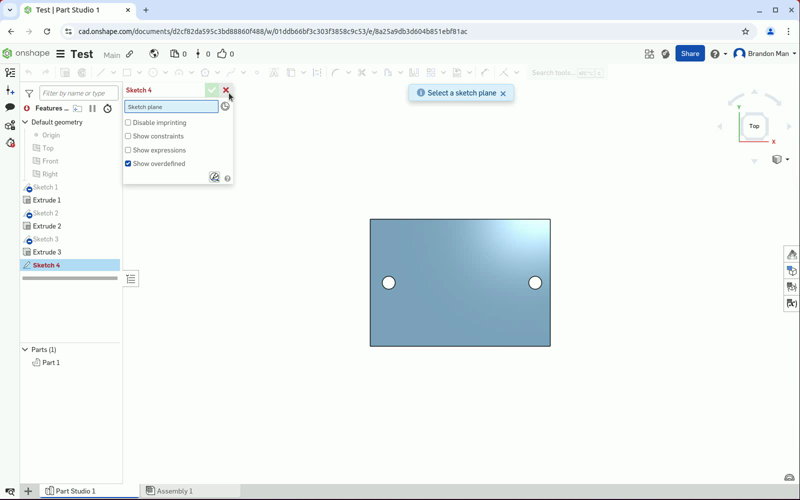
mouse_move(73, 150)
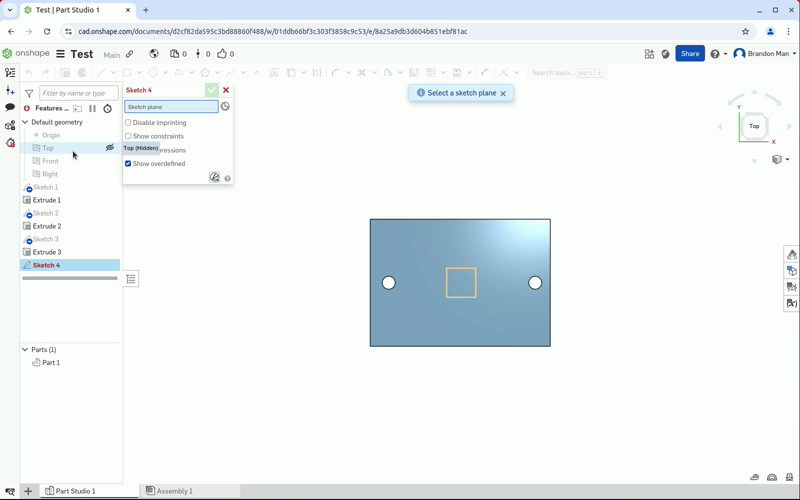
click(73, 150)
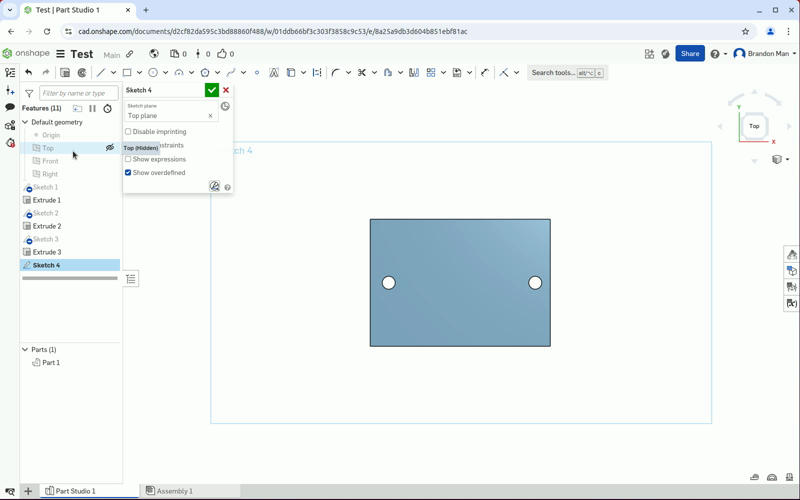
mouse_move(73, 352)
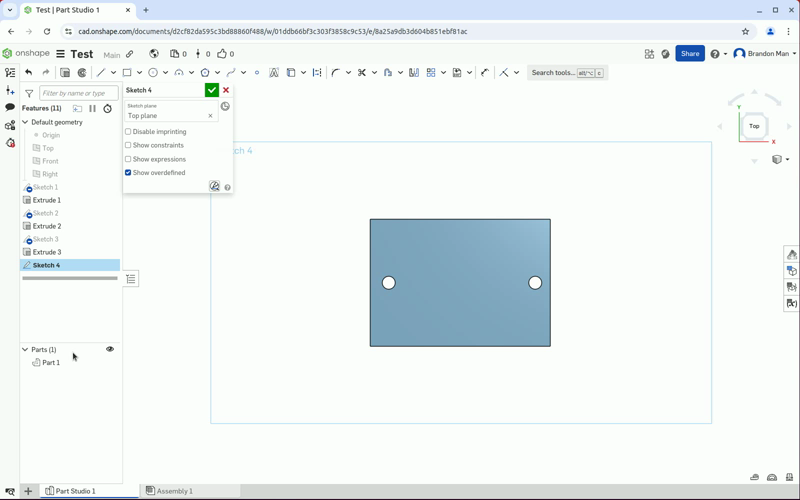
key(y)
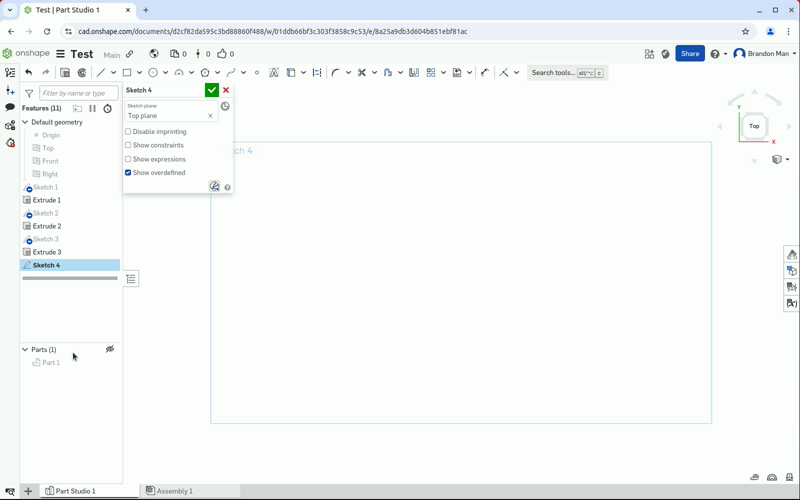
key(l)
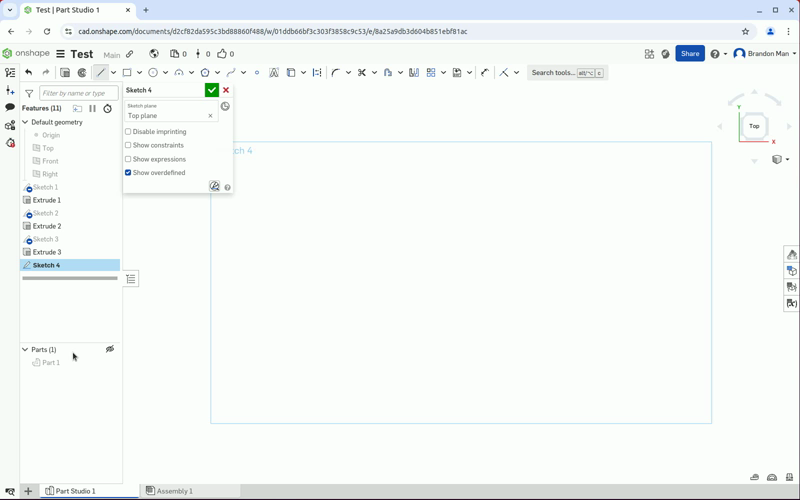
key_down(shift)
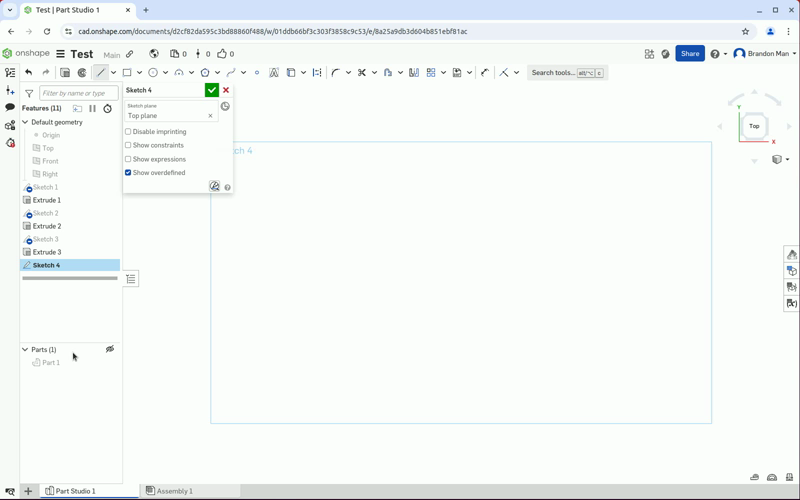
mouse_move(416, 327)
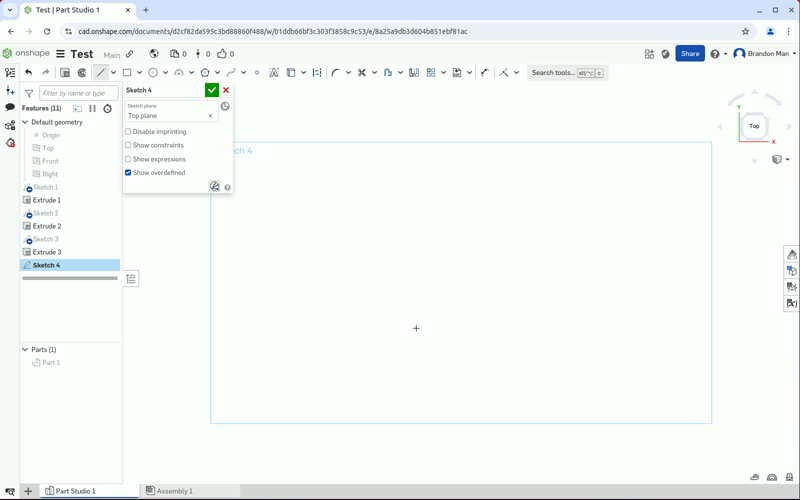
click(416, 327)
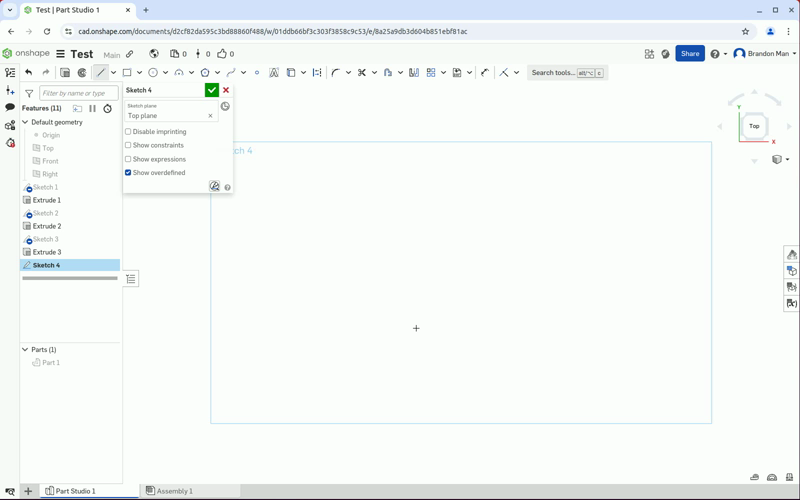
key_up(shift)
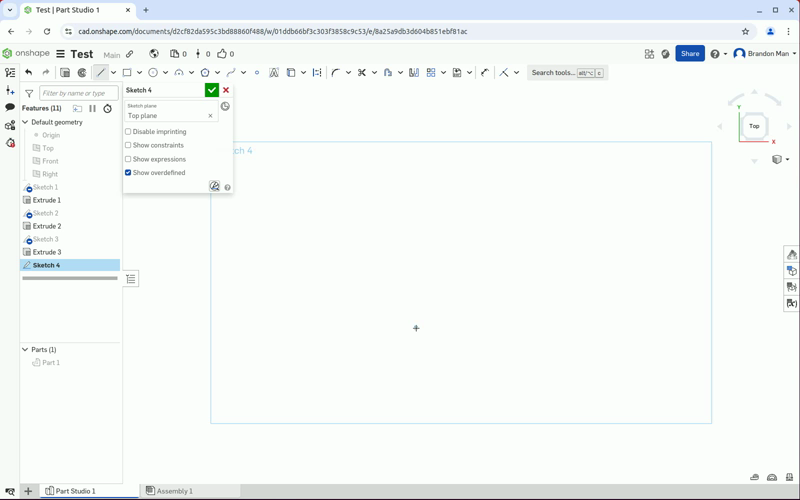
key_down(shift)
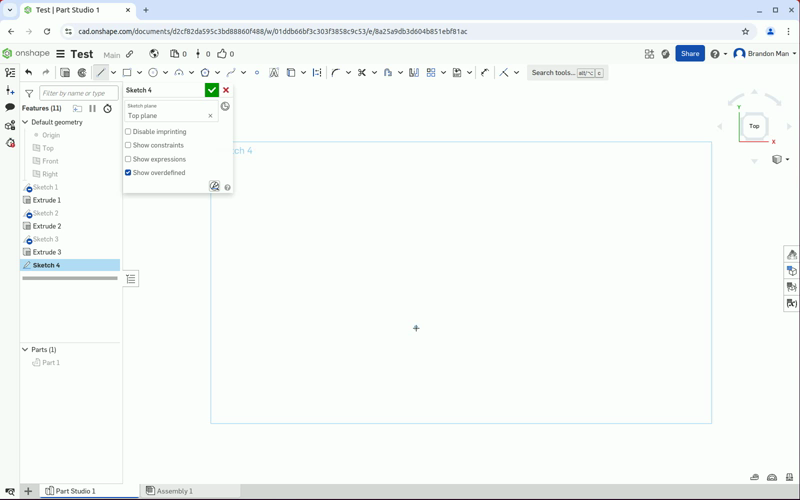
mouse_move(506, 327)
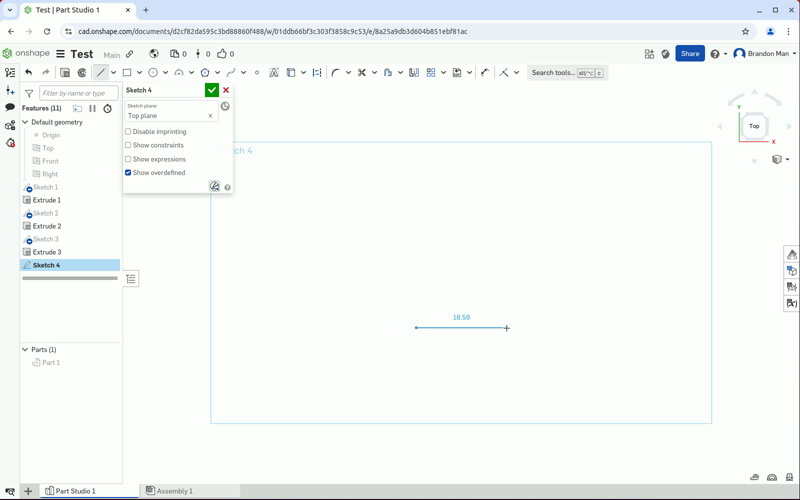
click(506, 327)
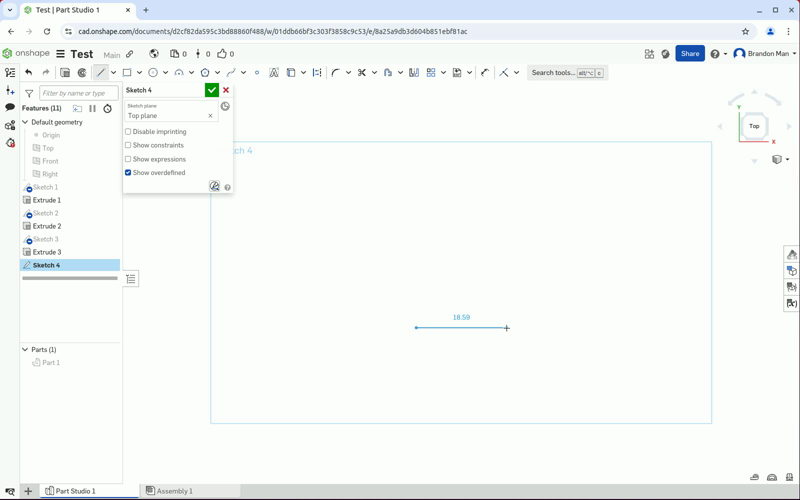
key_up(shift)
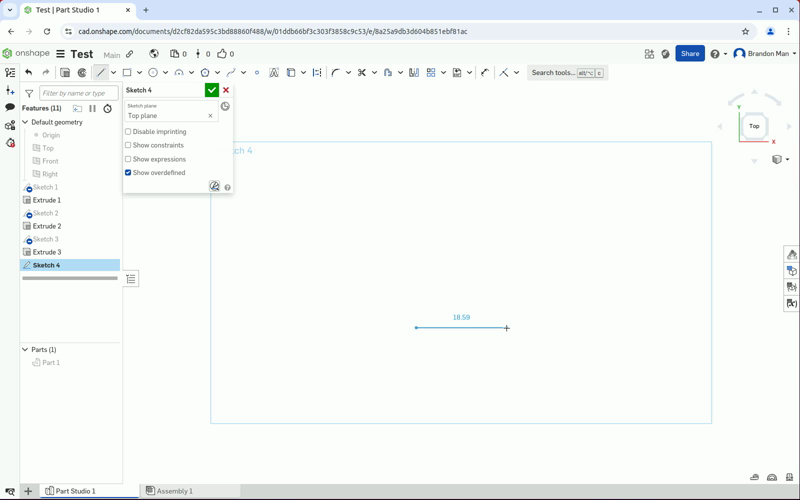
key_down(shift)
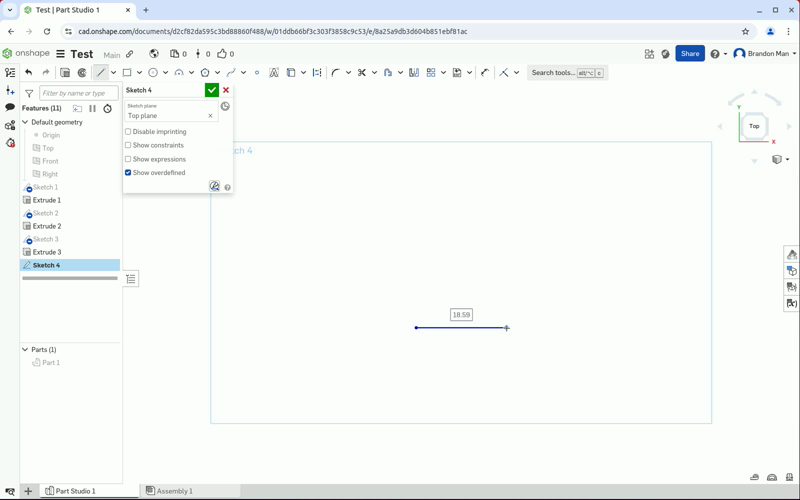
mouse_move(506, 237)
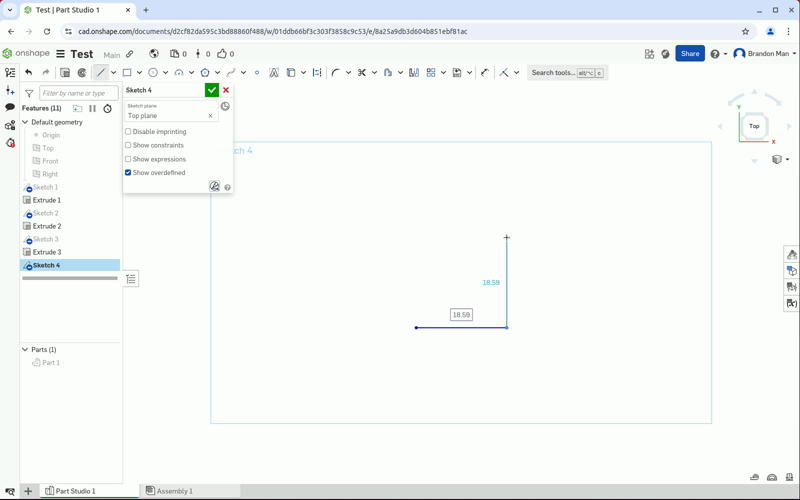
click(506, 237)
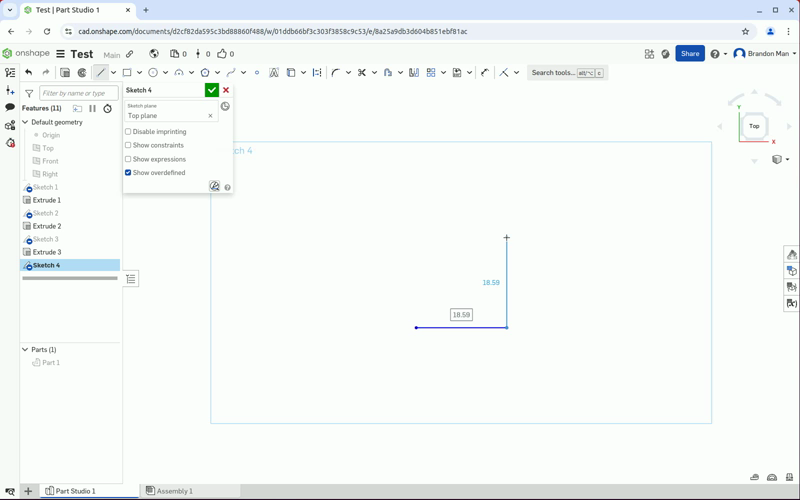
key_up(shift)
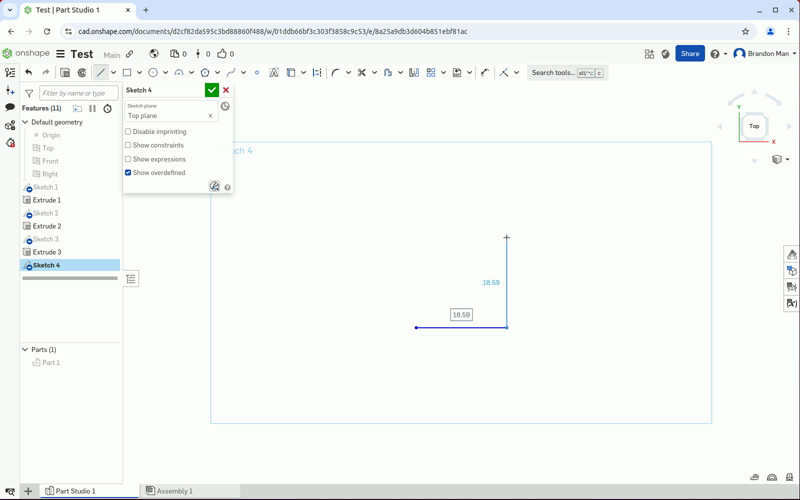
key_down(shift)
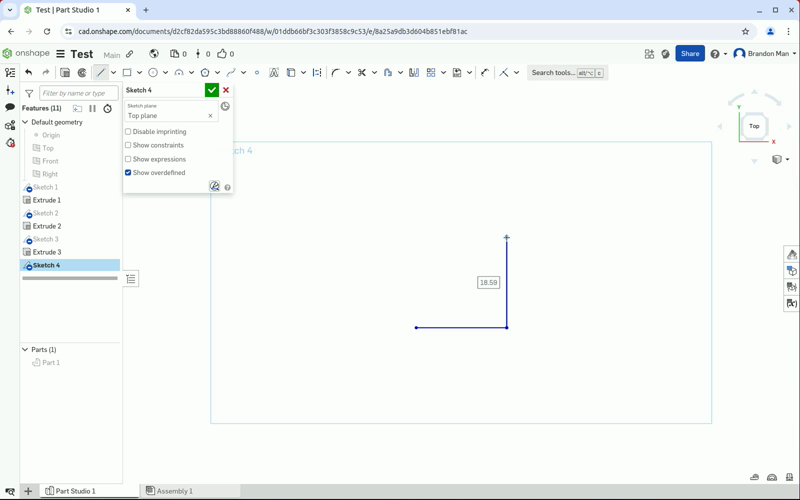
mouse_move(416, 237)
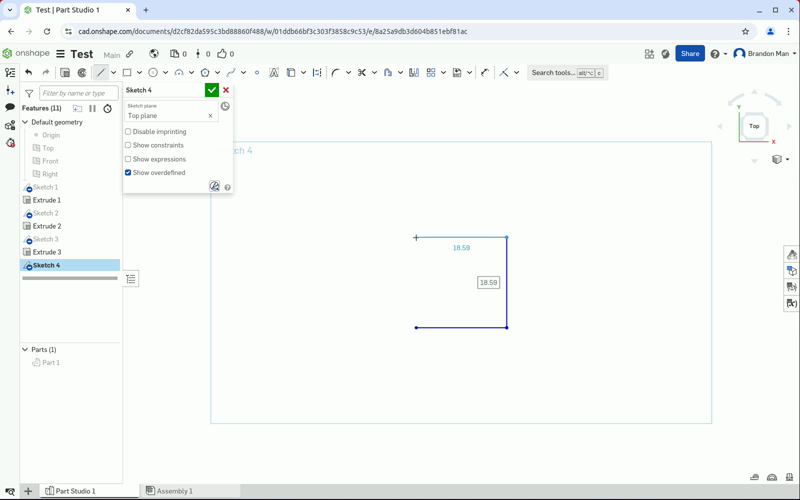
click(416, 237)
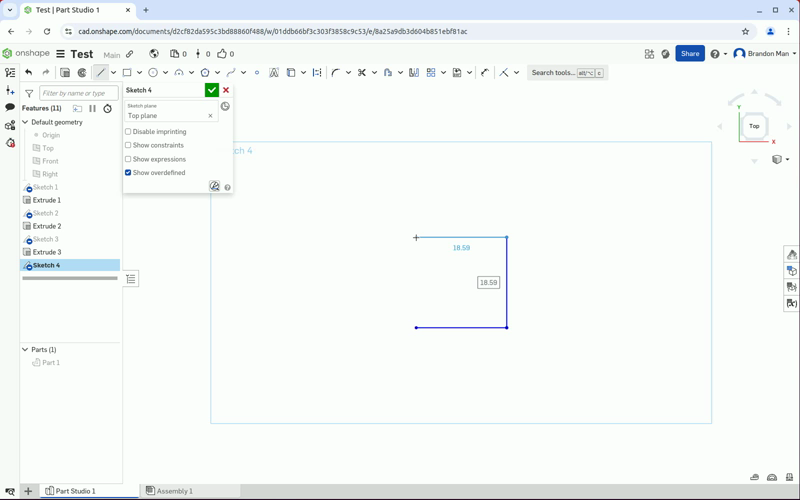
key_up(shift)
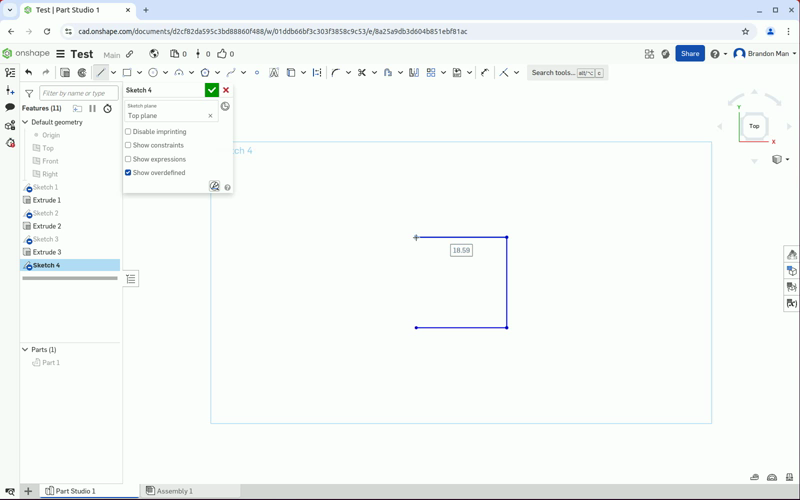
key_down(shift)
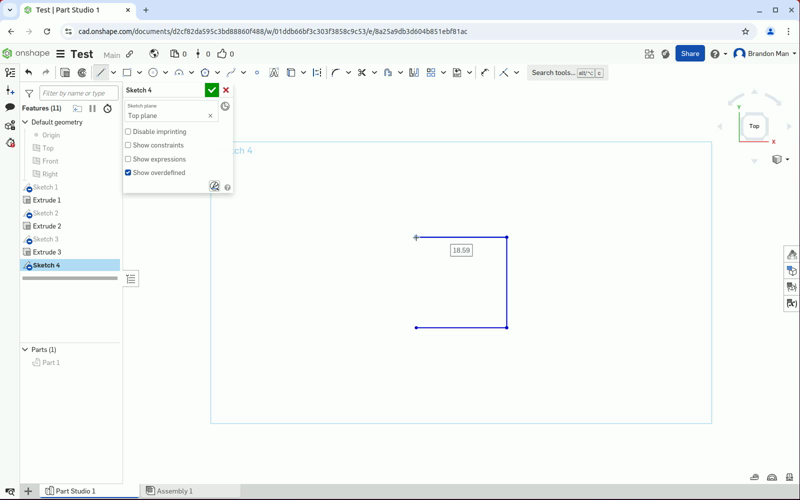
mouse_move(416, 327)
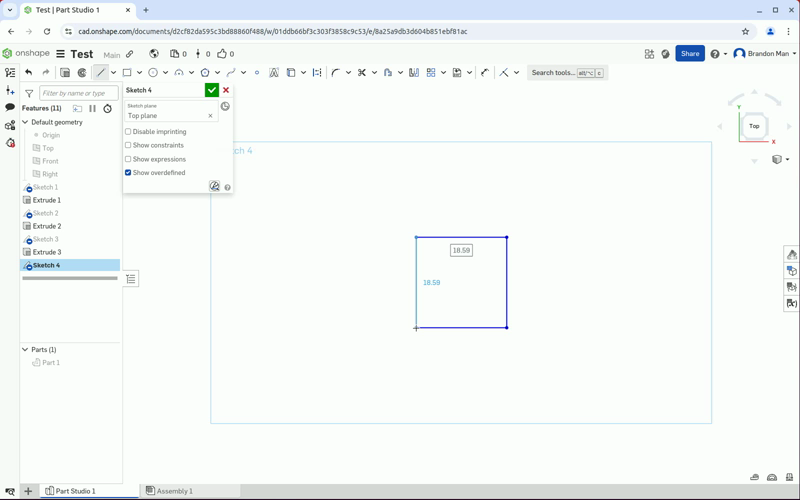
key_up(shift)
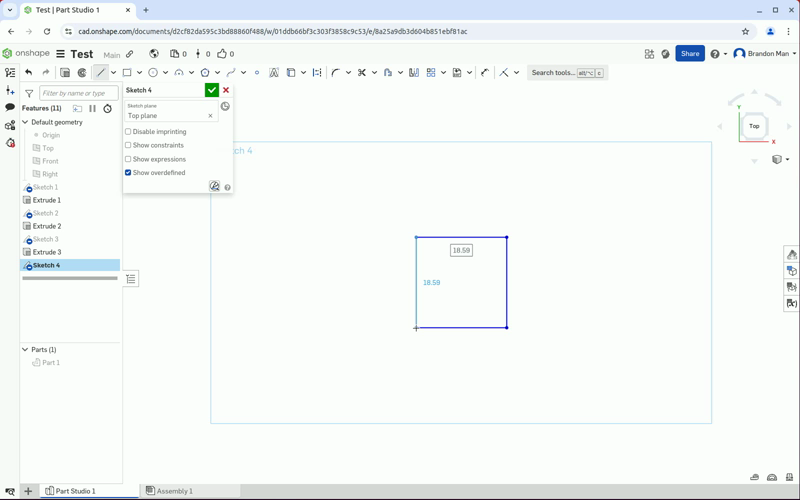
click(416, 327)
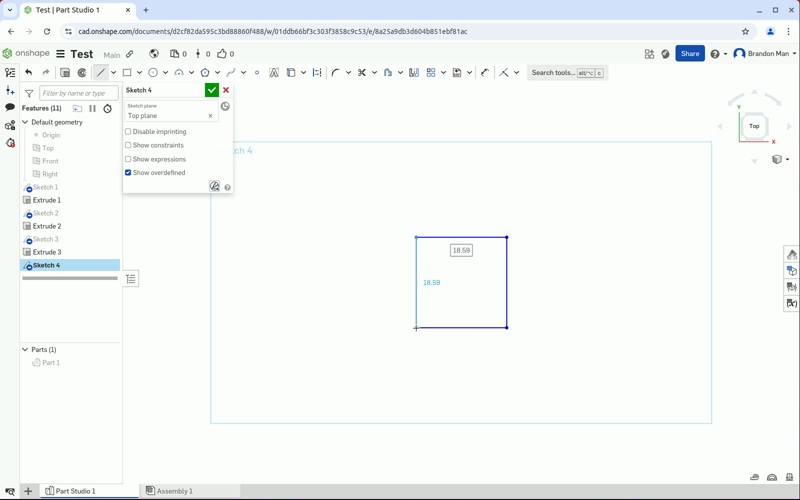
key(esc)
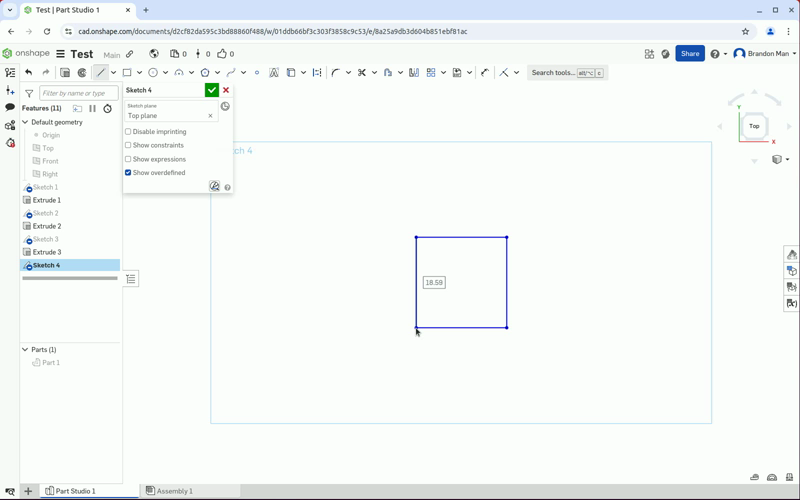
mouse_move(446, 317)
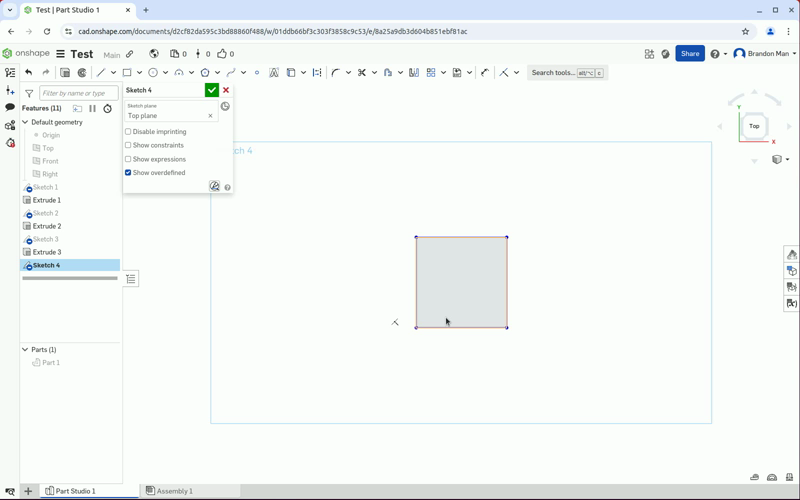
click(446, 317)
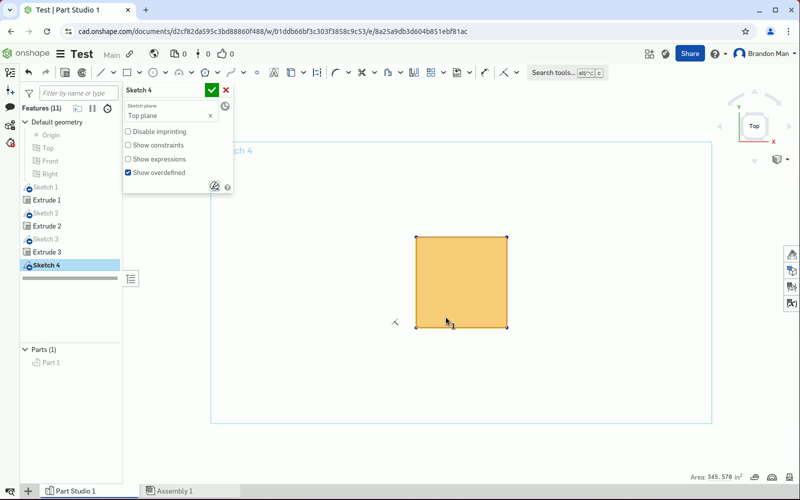
mouse_move(73, 352)
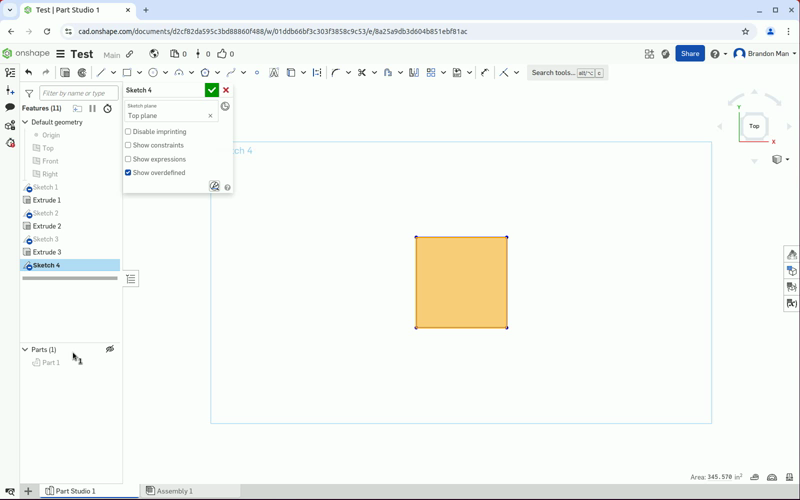
key(shift+y)
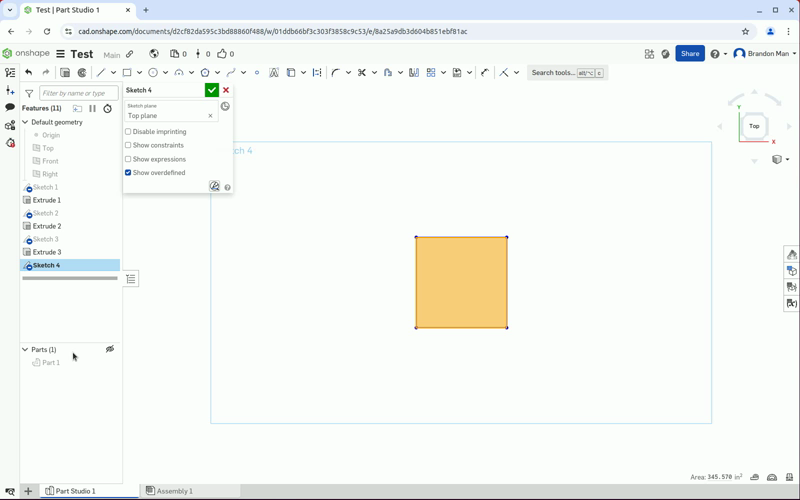
key(shift+e)
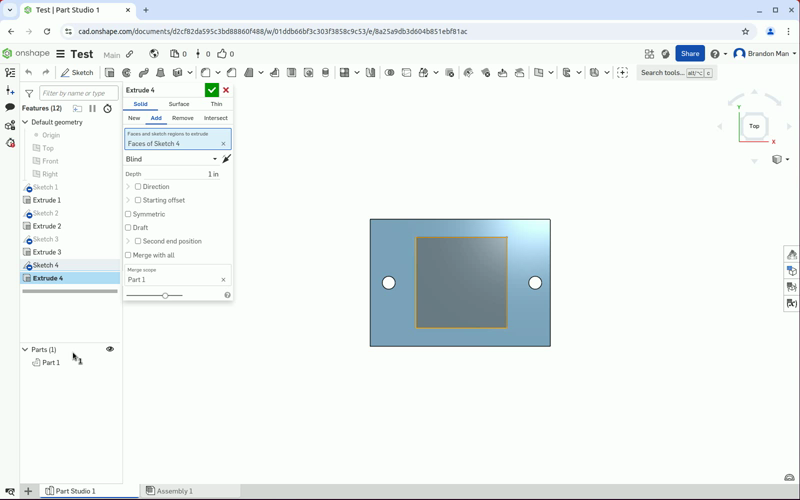
mouse_move(143, 106)
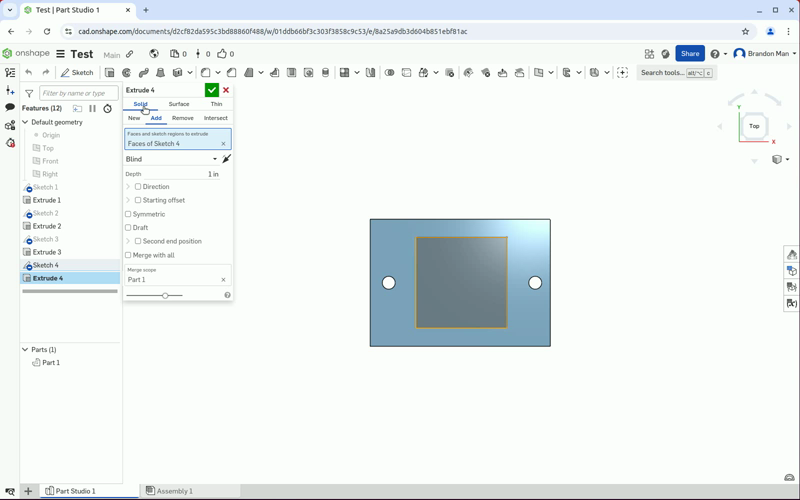
click(143, 106)
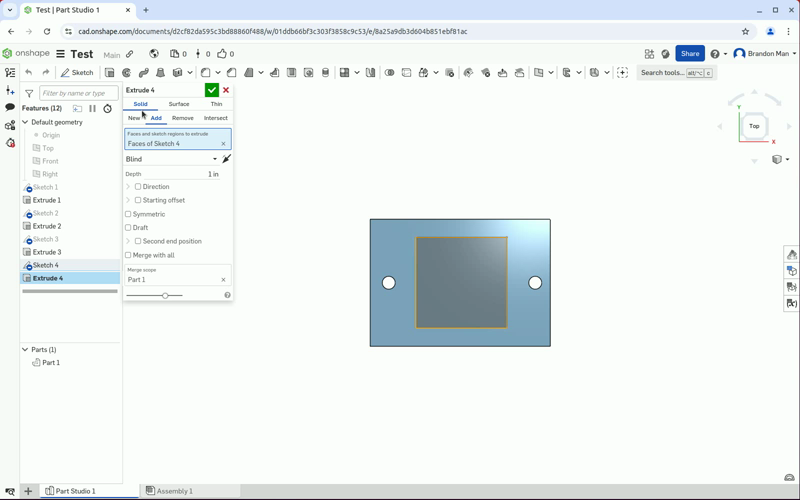
mouse_move(137, 120)
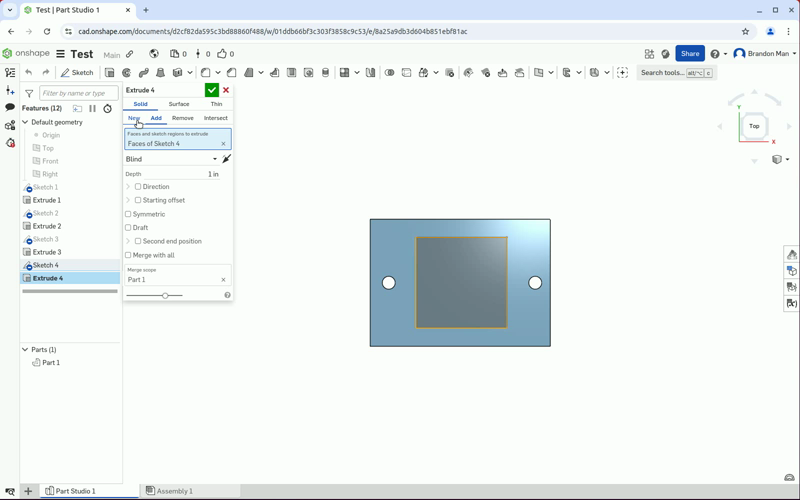
click(137, 120)
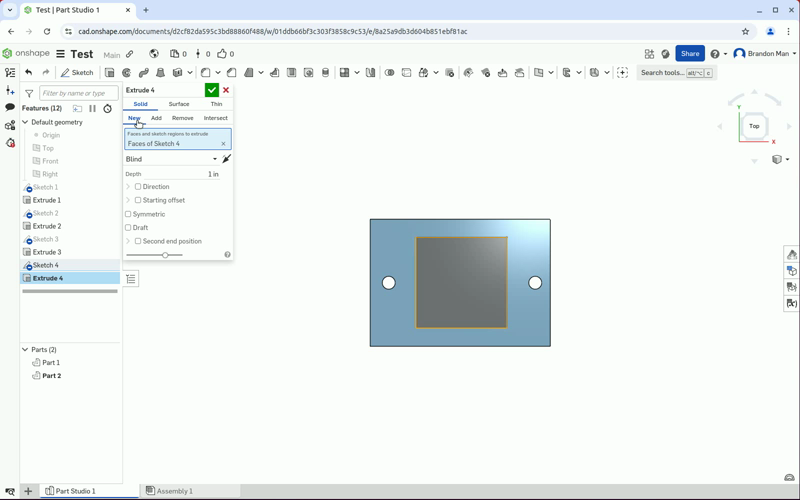
key(tab, 4)
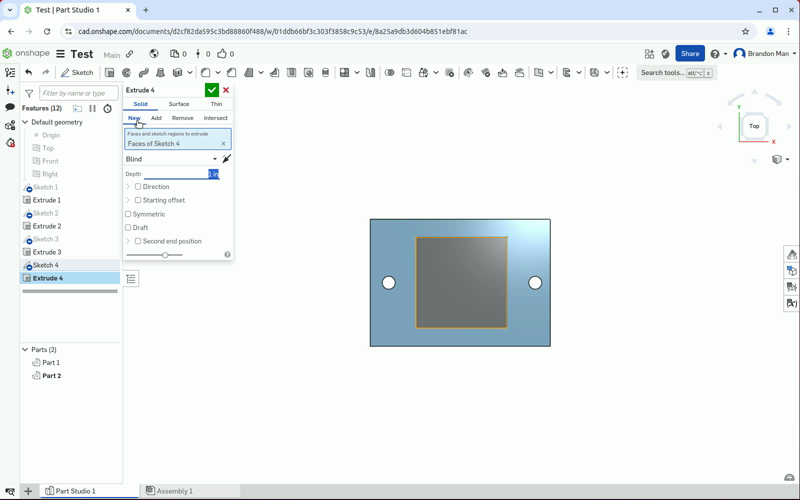
text(23.108)
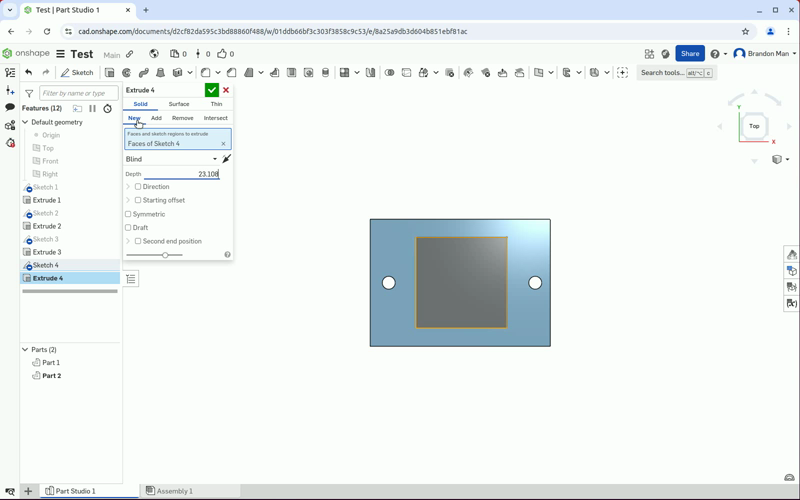
key(enter)
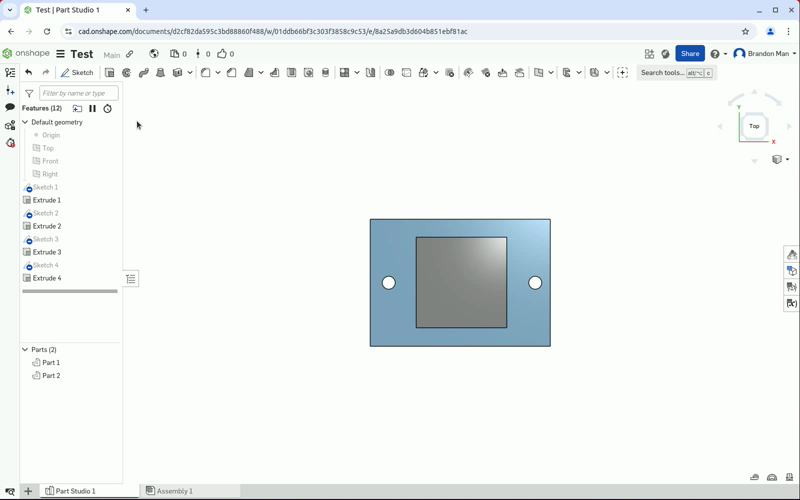
key(shift+h)
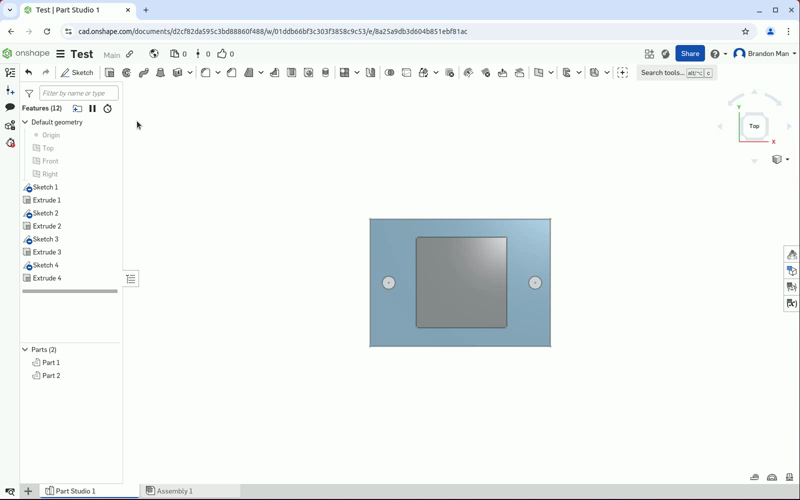
key(shift+h)
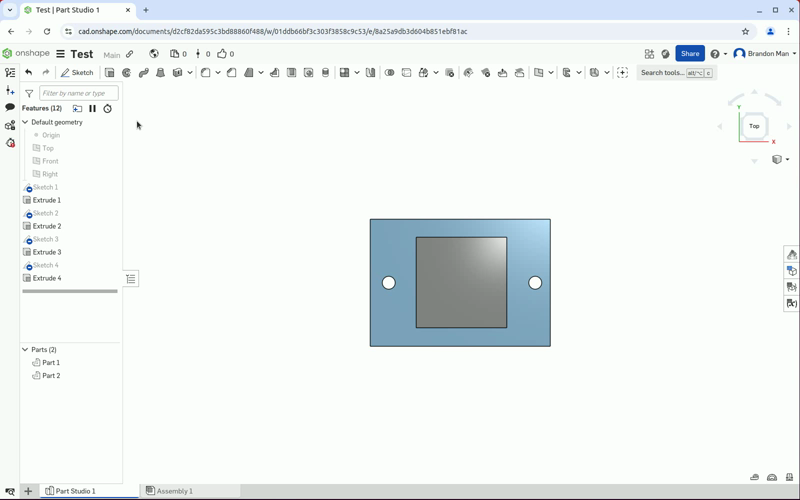
mouse_move(73, 189)
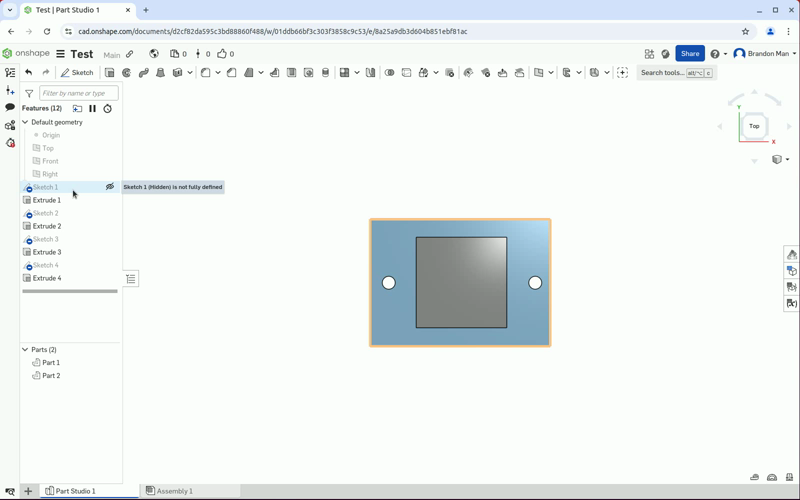
click(73, 189)
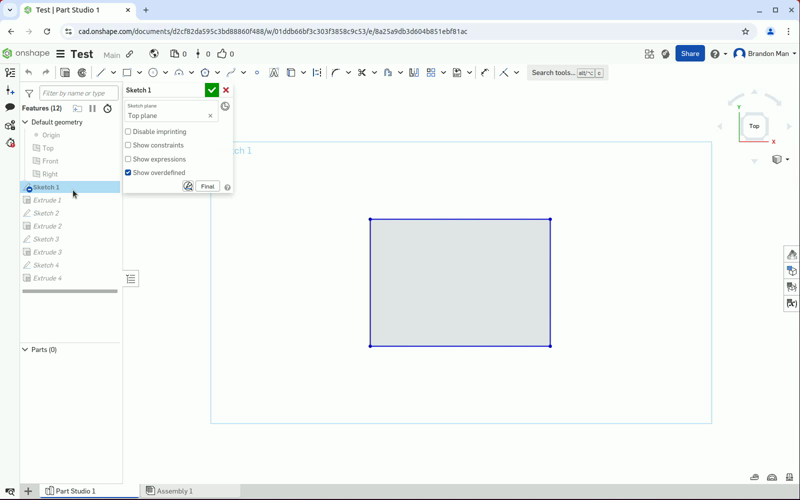
mouse_move(229, 92)
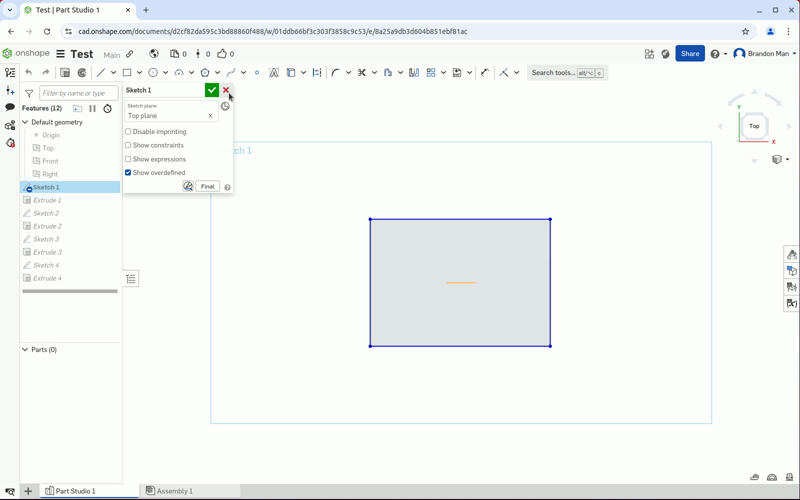
click(229, 92)
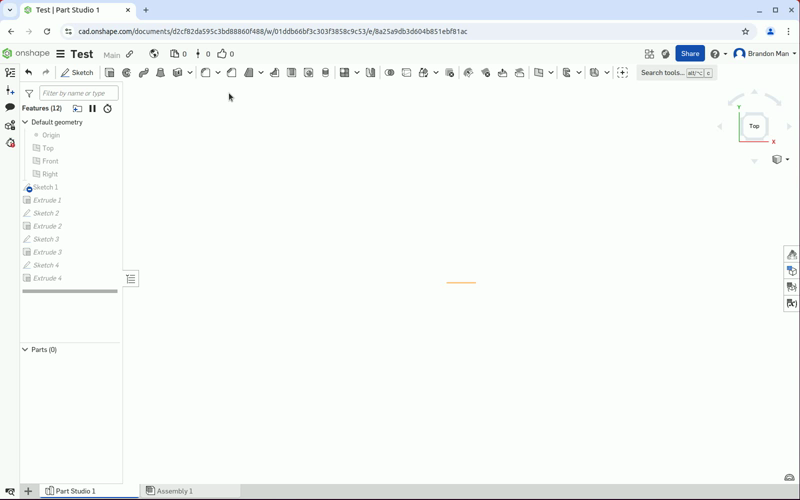
mouse_move(541, 75)
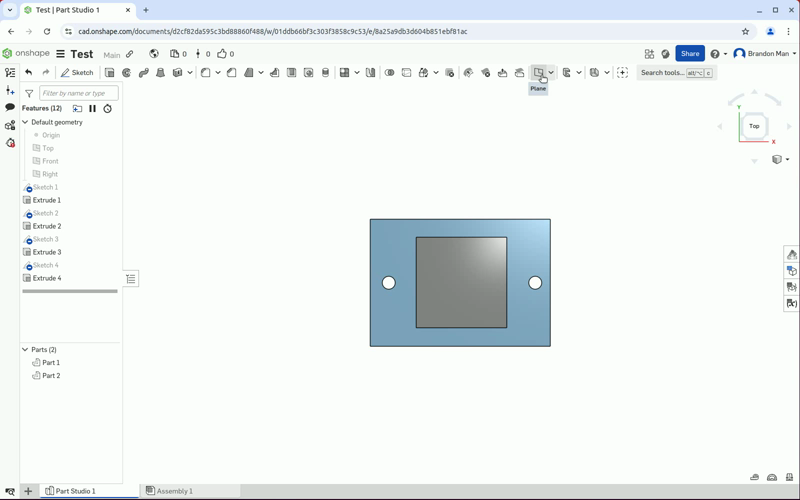
click(541, 75)
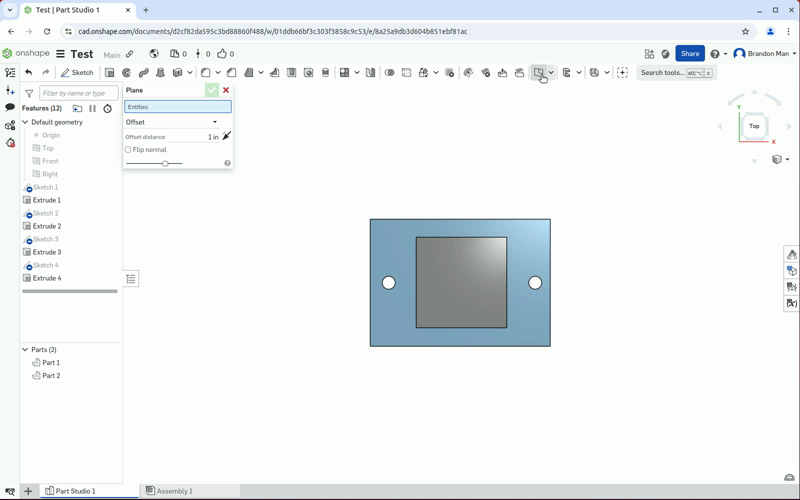
mouse_move(73, 150)
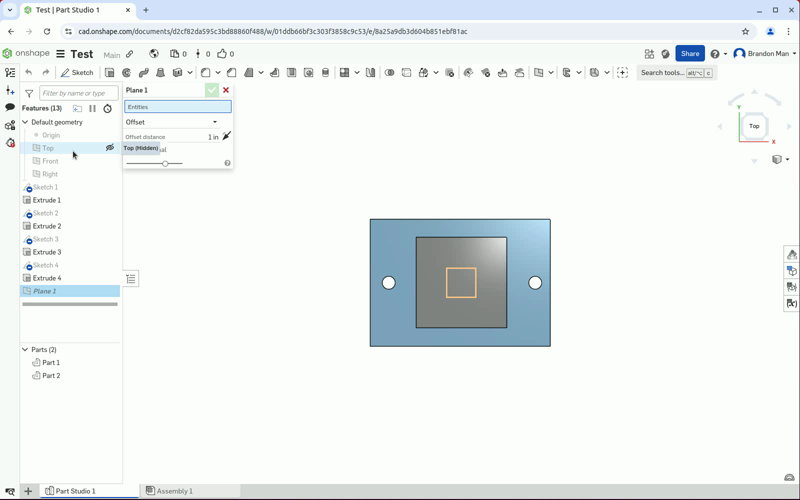
click(73, 150)
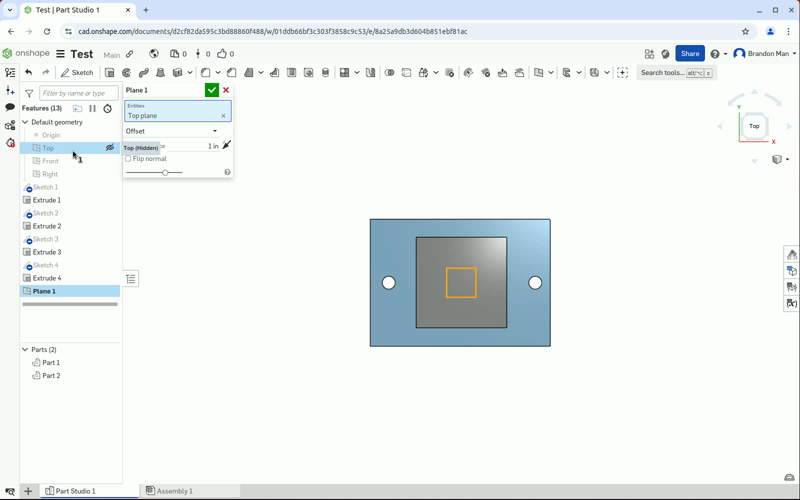
key(tab, 2)
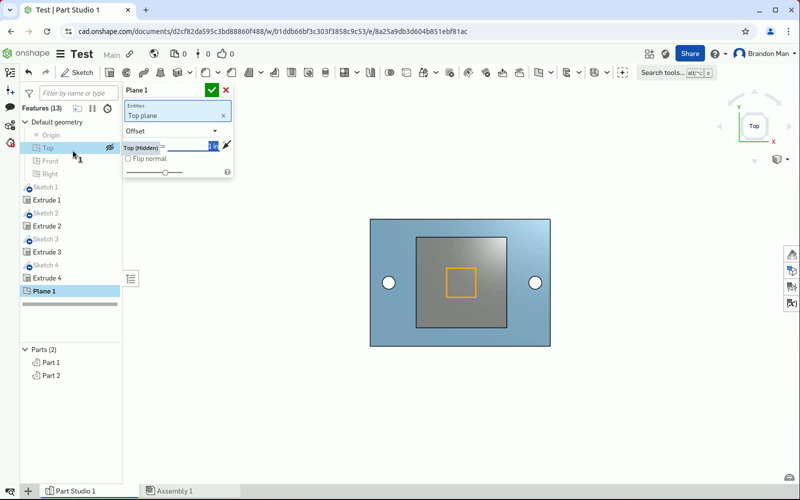
text(23.108)
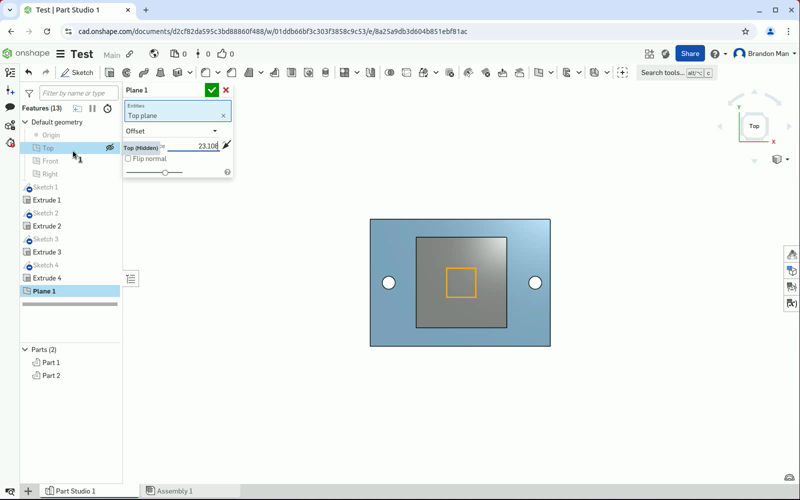
key(enter, 2)
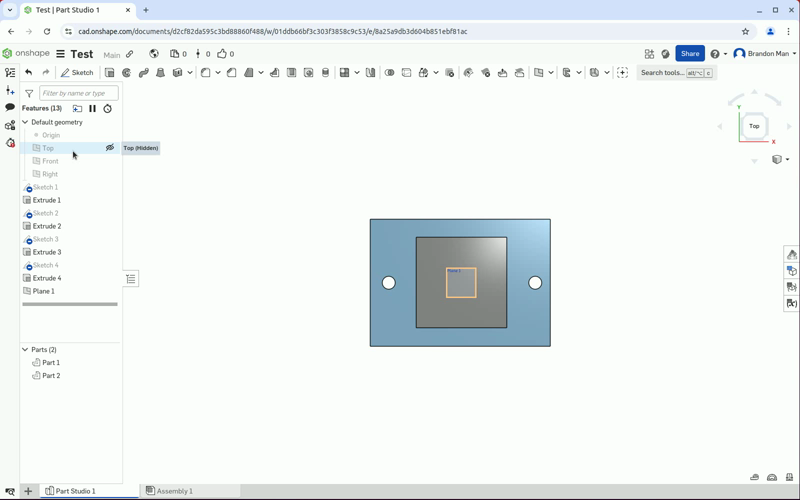
key(shift+s)
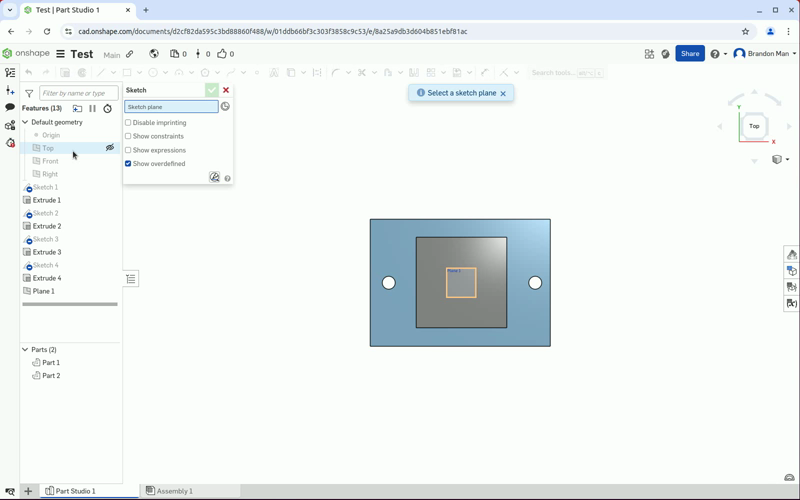
mouse_move(73, 293)
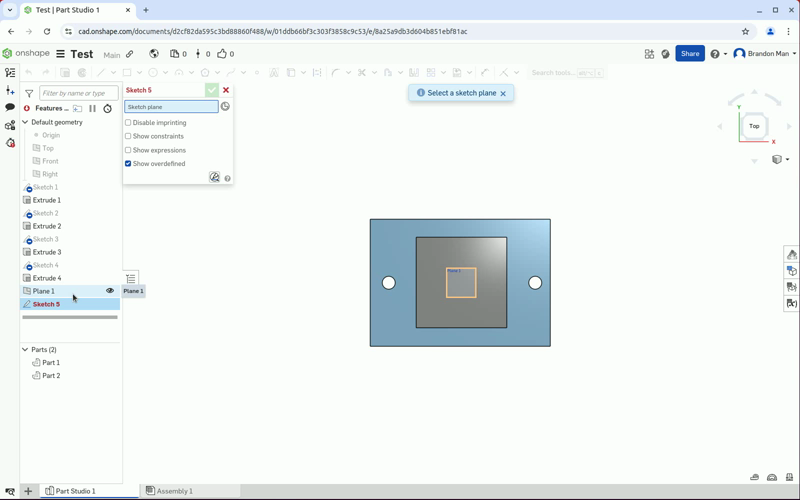
click(73, 293)
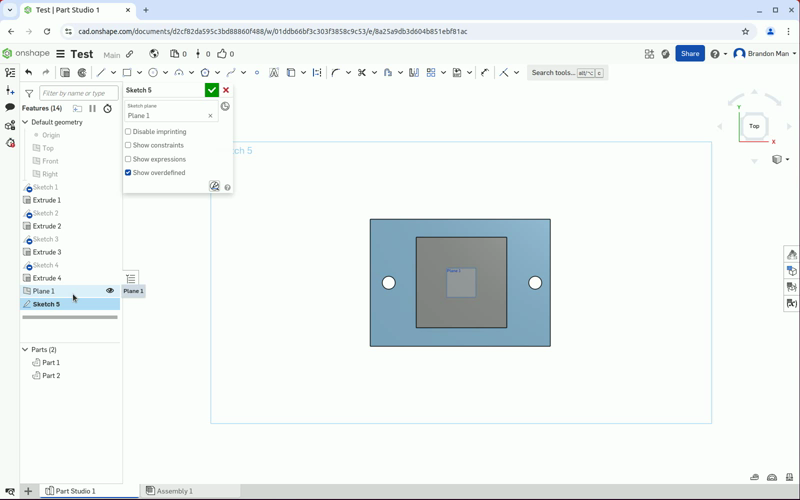
mouse_move(73, 352)
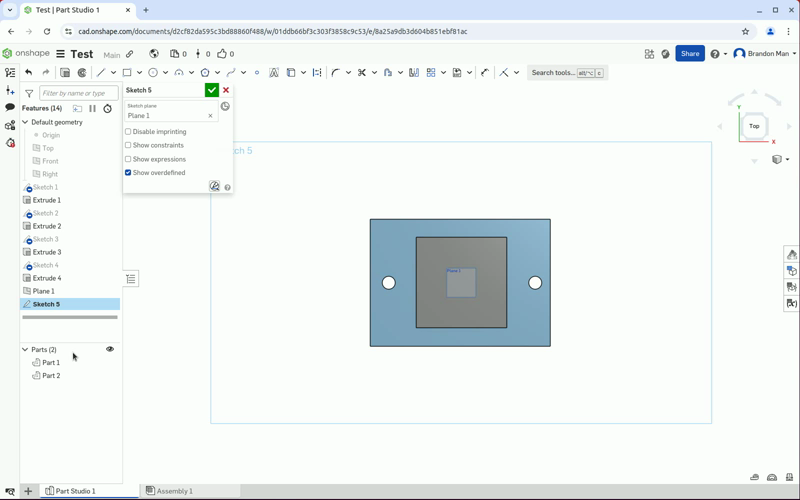
key(y)
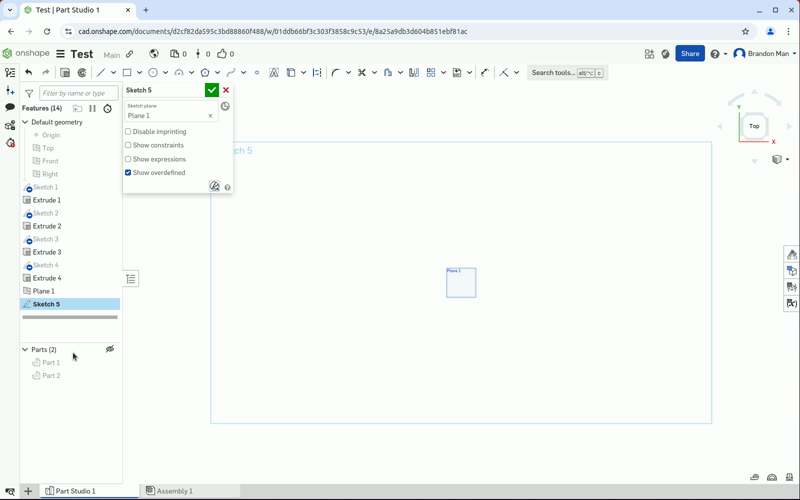
key(l)
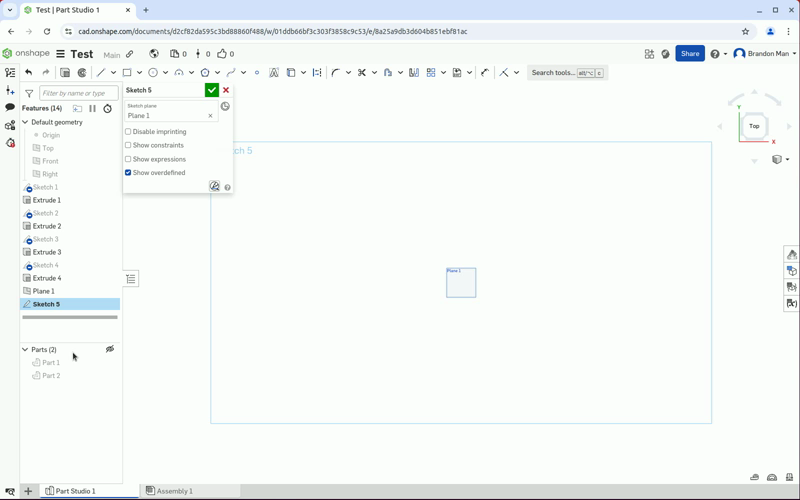
key_down(shift)
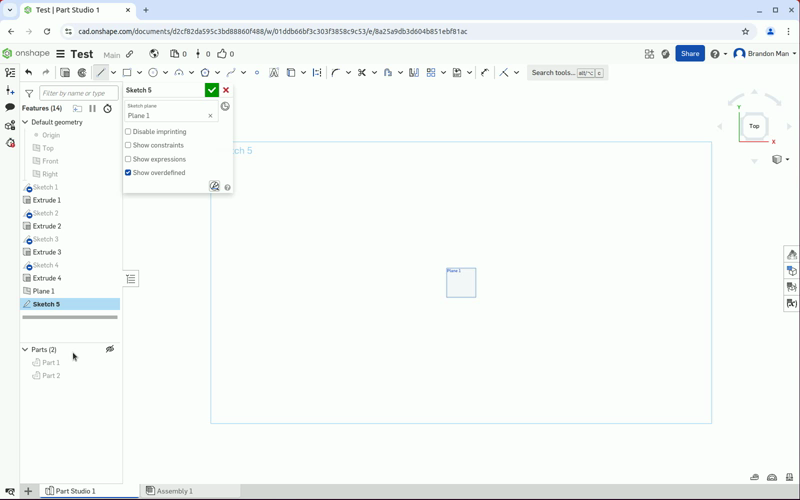
mouse_move(423, 320)
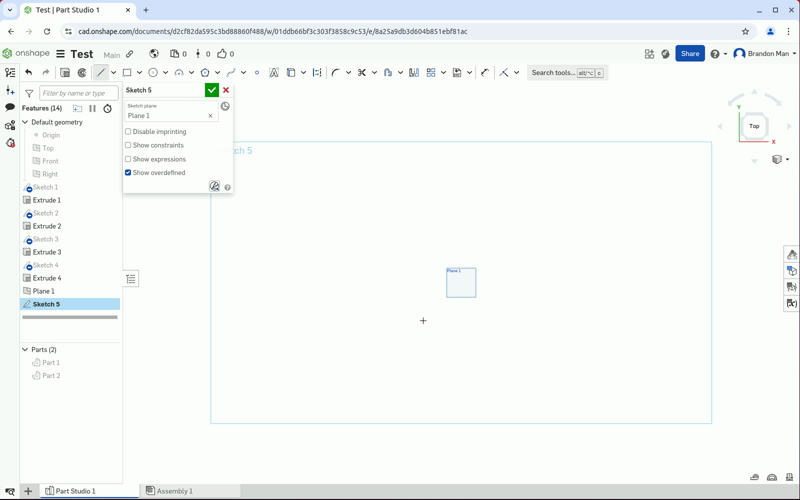
click(423, 320)
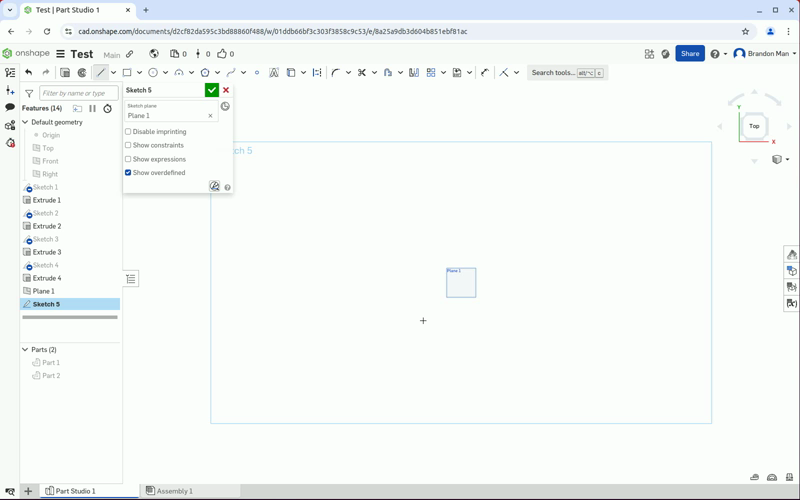
key_up(shift)
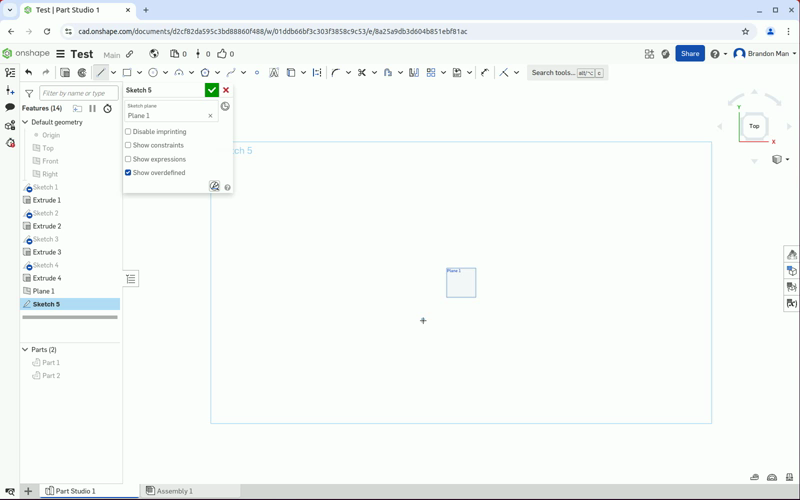
key_down(shift)
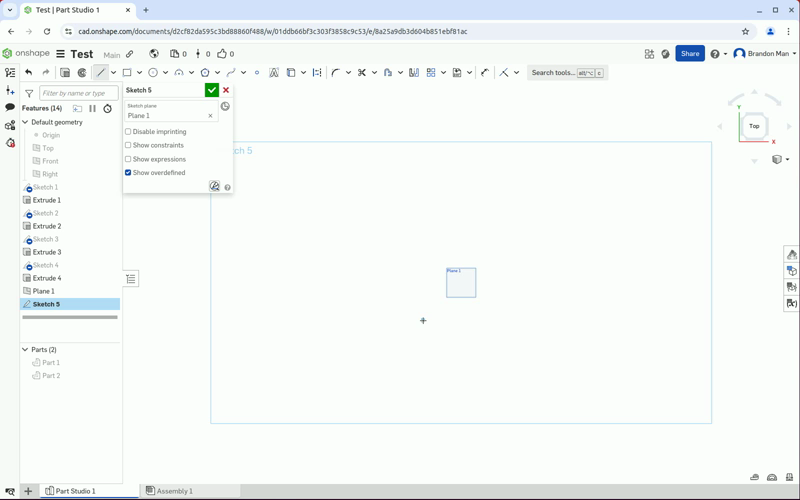
mouse_move(498, 320)
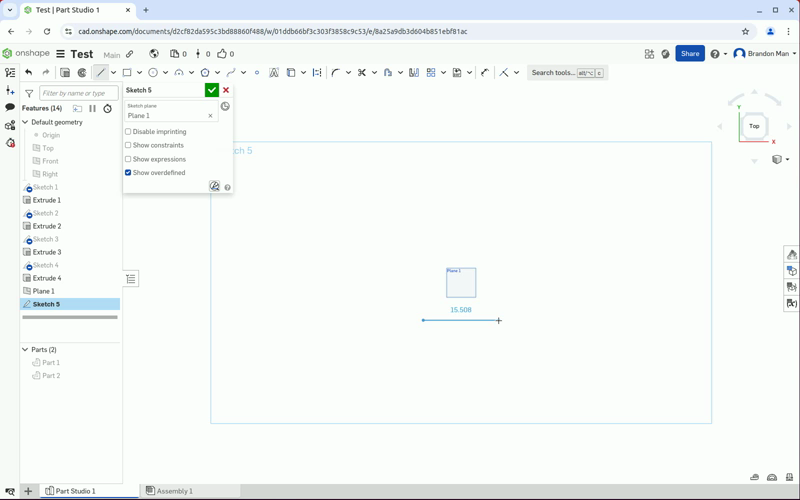
click(498, 320)
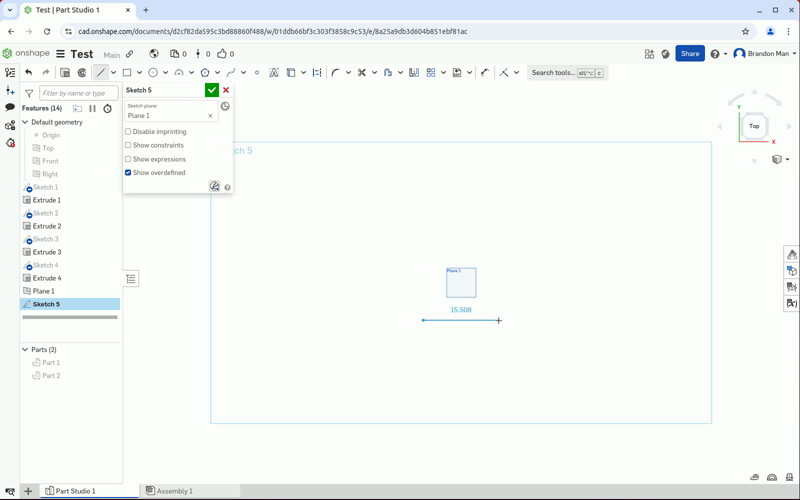
key_up(shift)
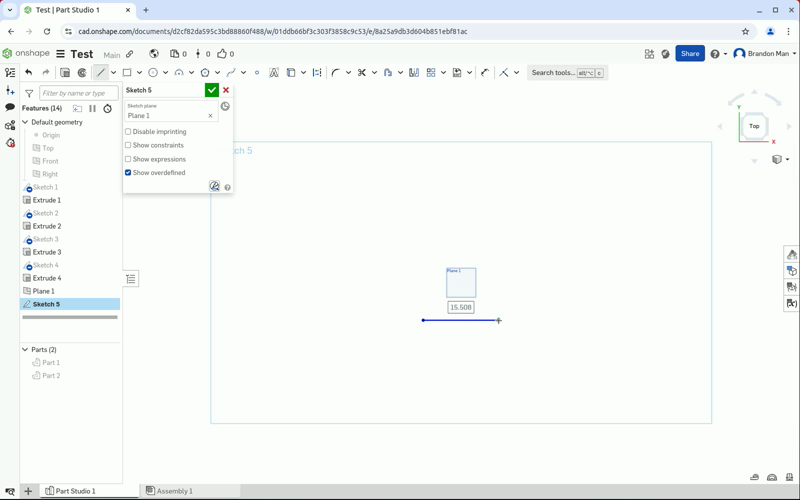
key_down(shift)
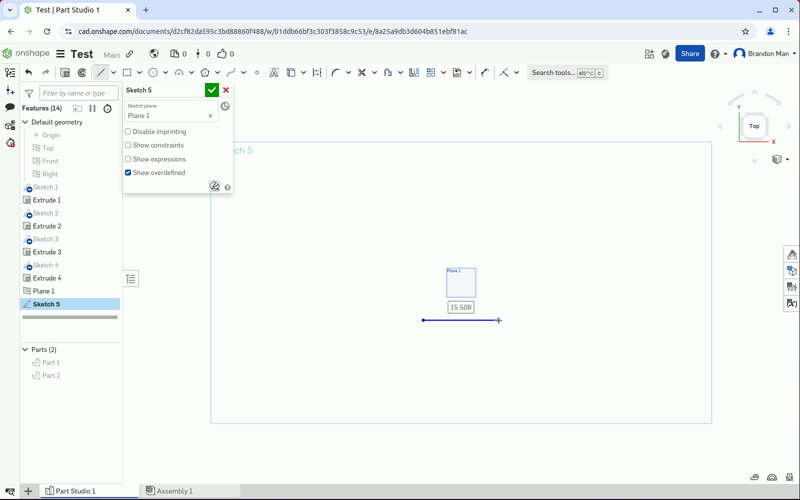
mouse_move(498, 245)
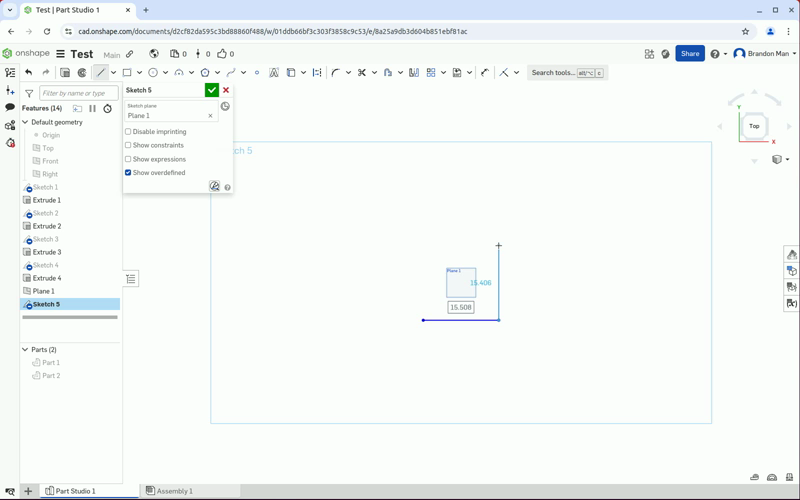
click(498, 245)
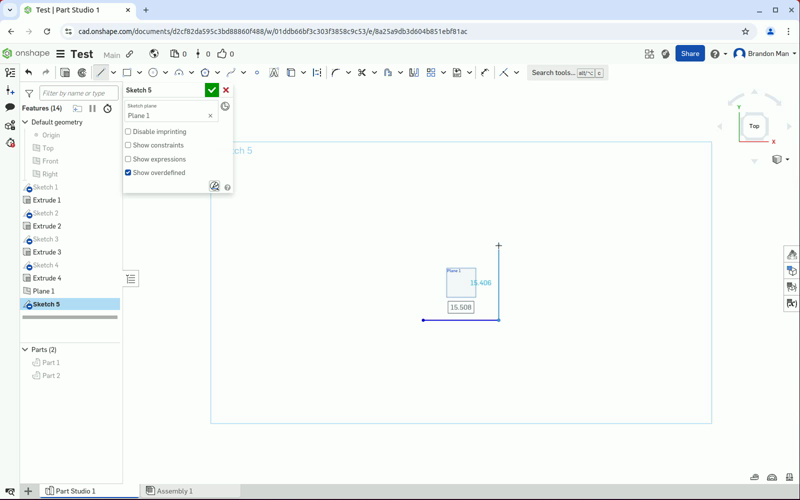
key_up(shift)
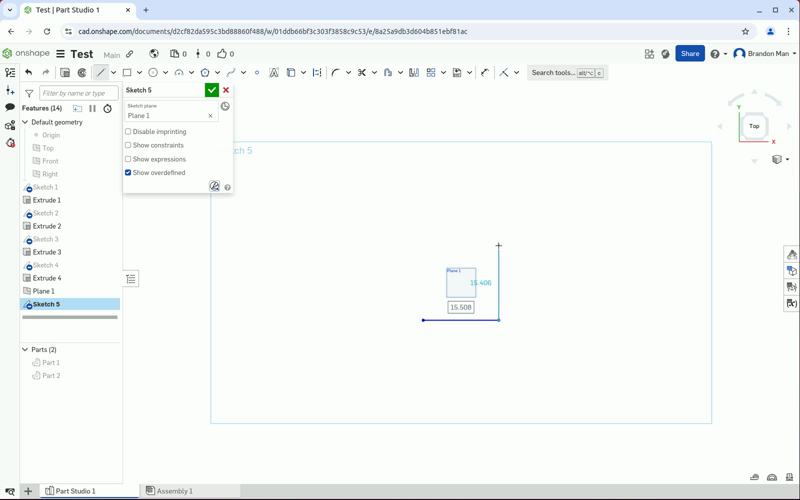
key_down(shift)
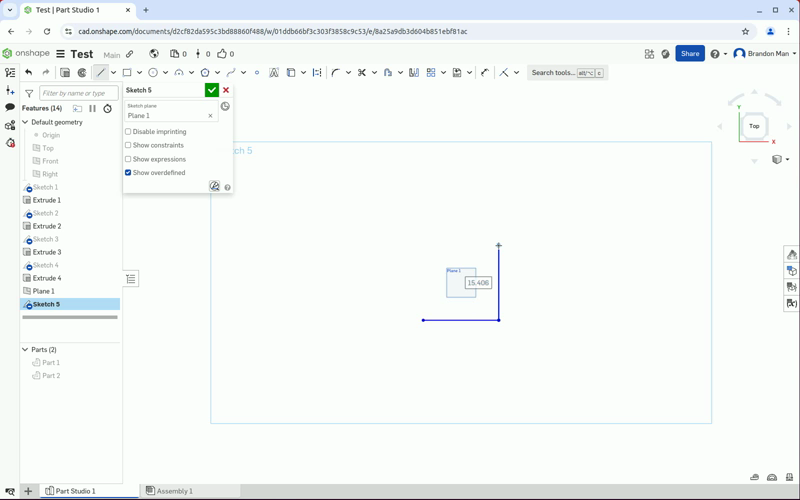
mouse_move(423, 245)
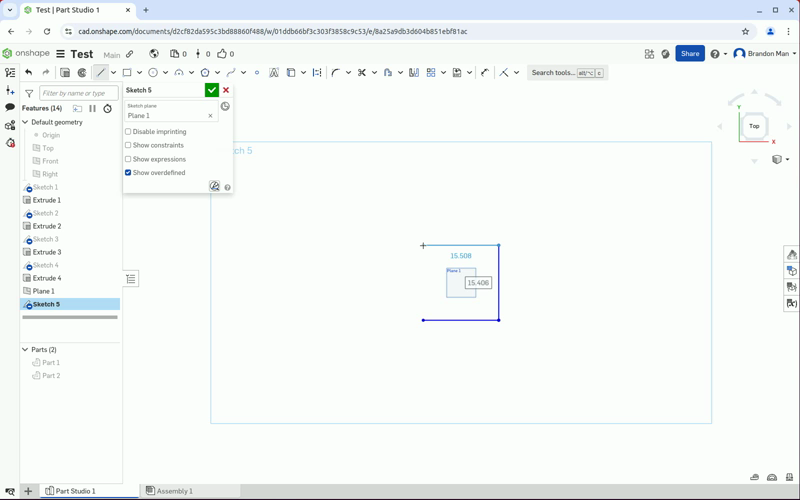
click(423, 245)
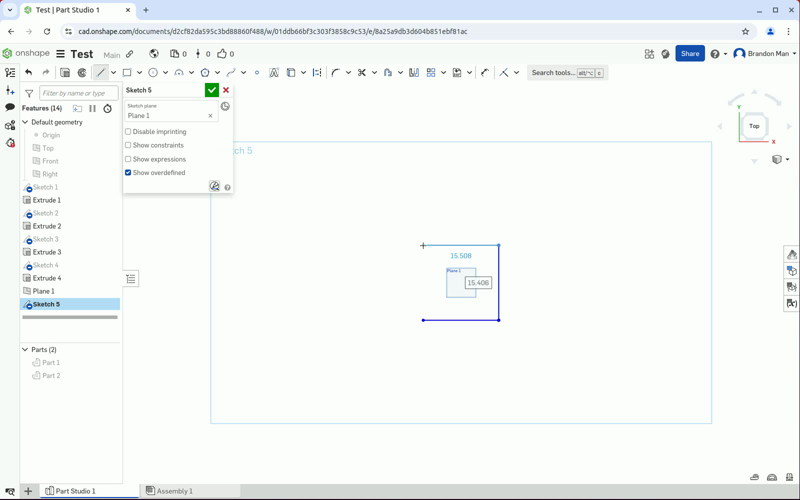
key_up(shift)
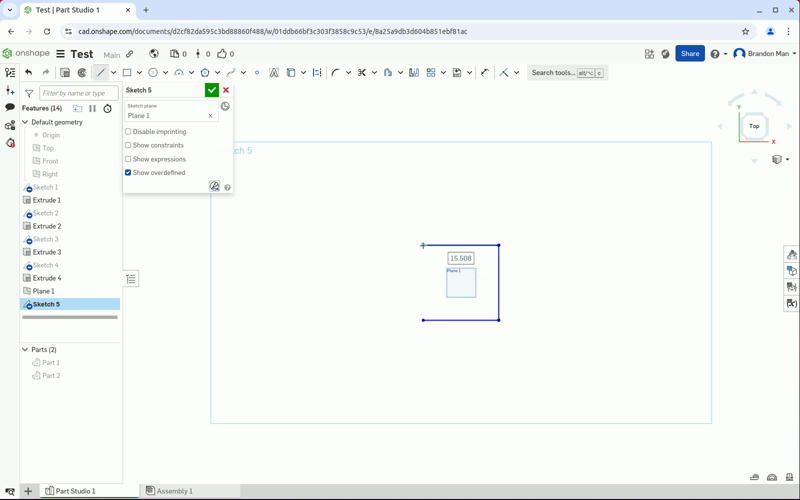
key_down(shift)
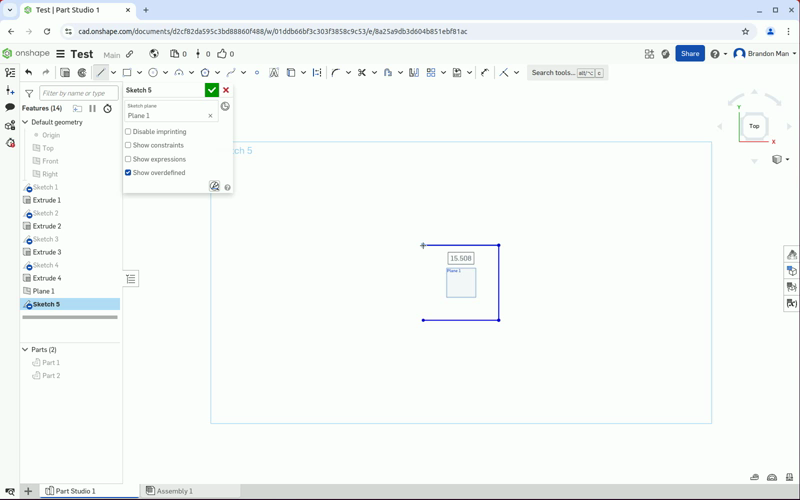
mouse_move(423, 320)
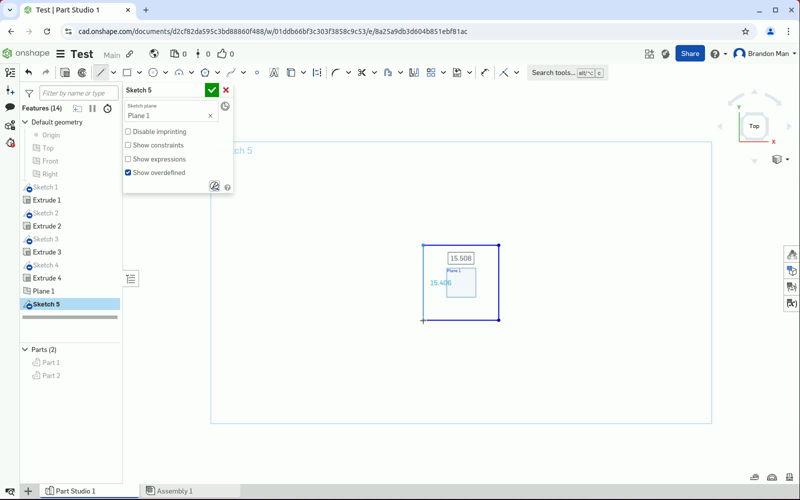
key_up(shift)
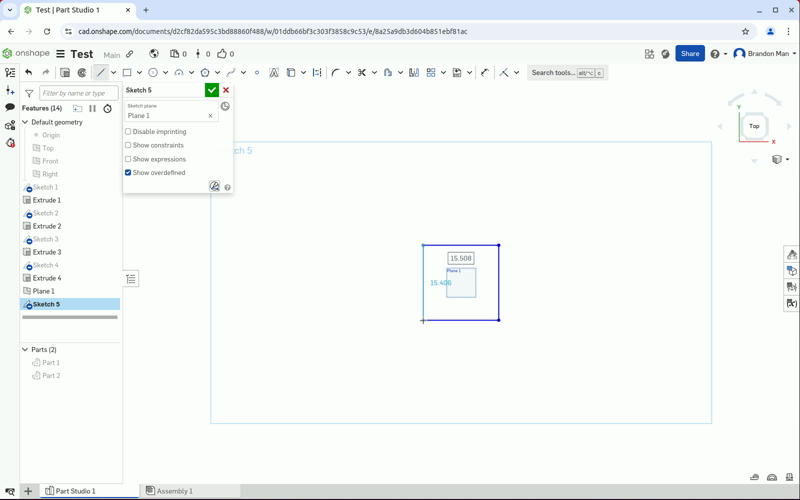
click(423, 320)
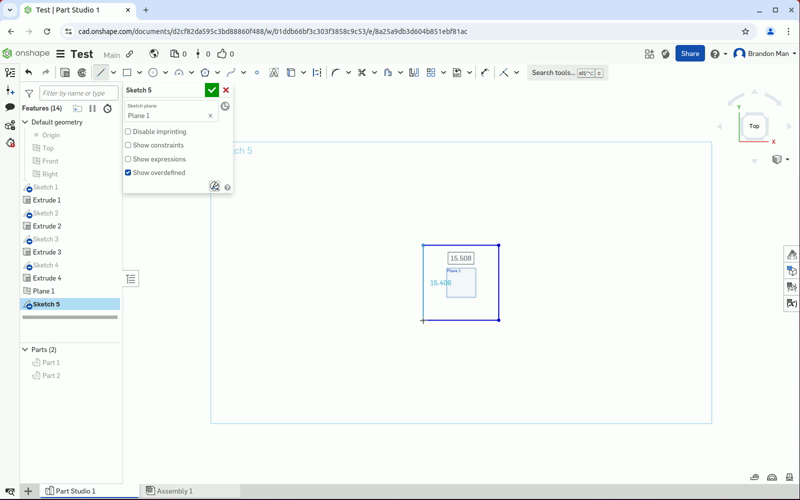
key(esc)
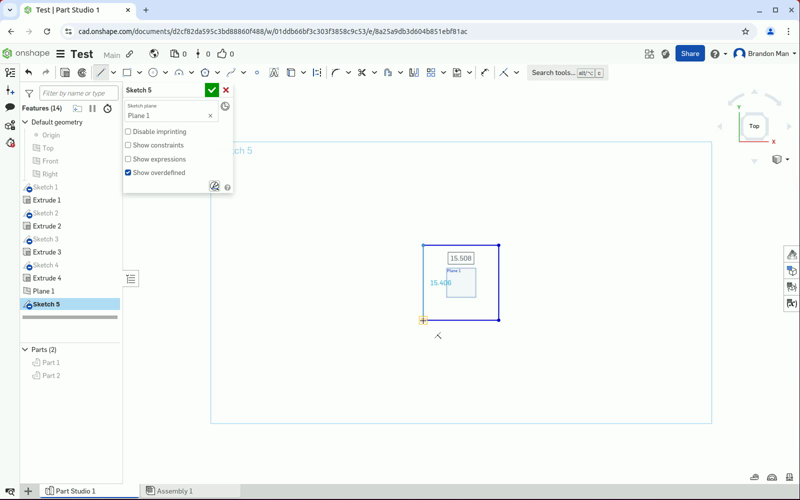
mouse_move(475, 311)
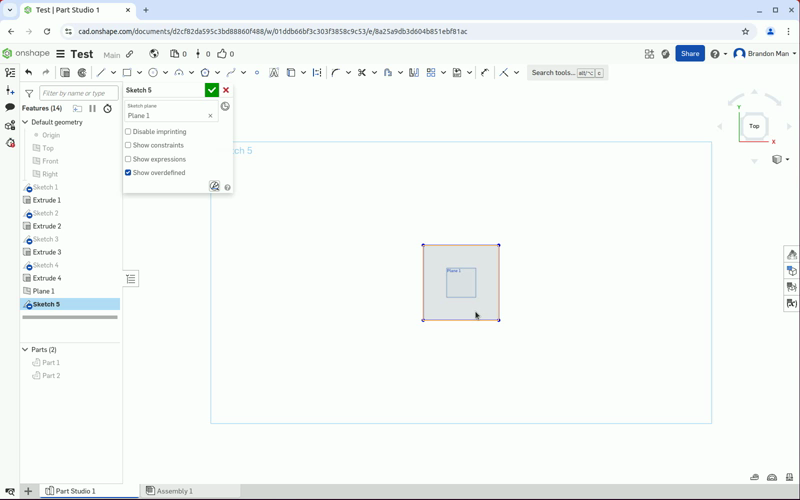
click(475, 311)
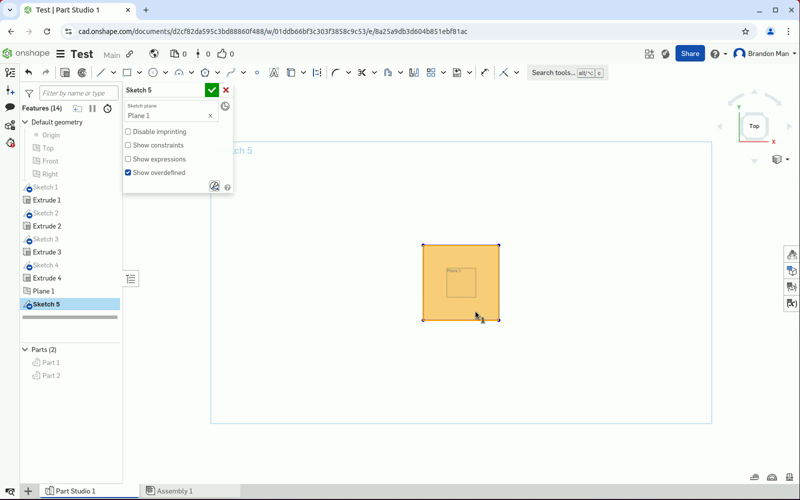
mouse_move(73, 352)
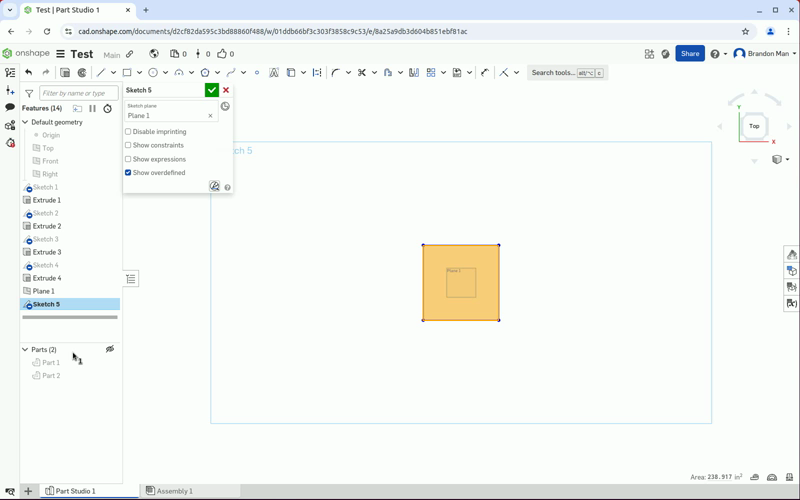
key(shift+y)
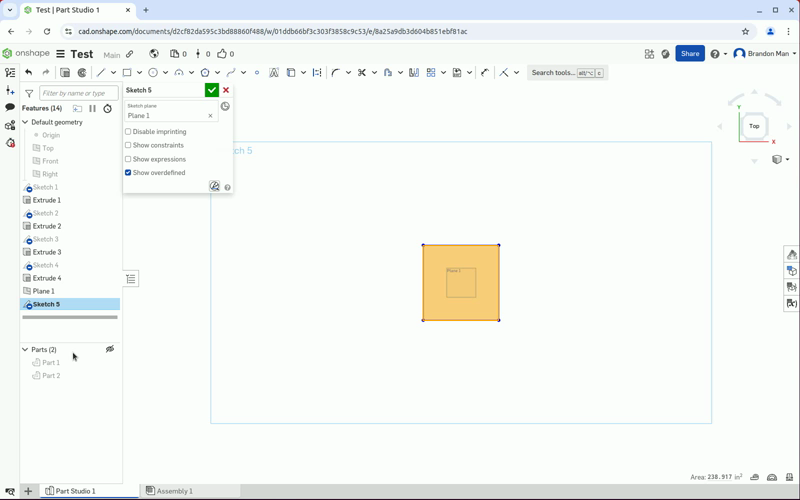
key(shift+e)
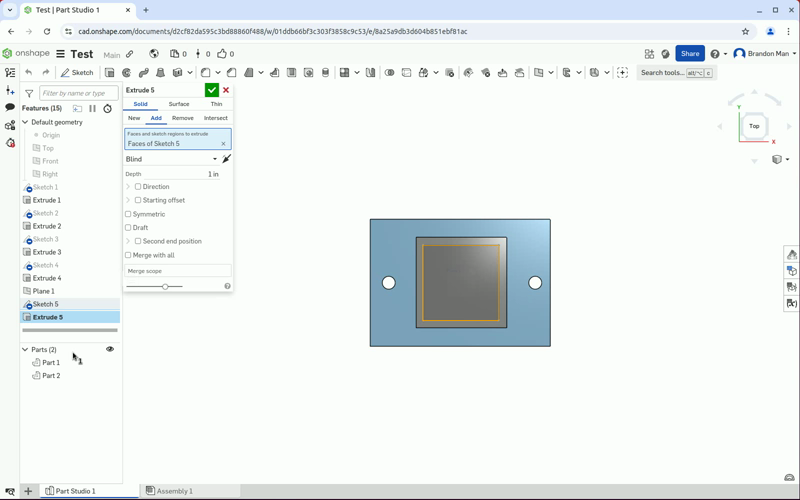
mouse_move(143, 106)
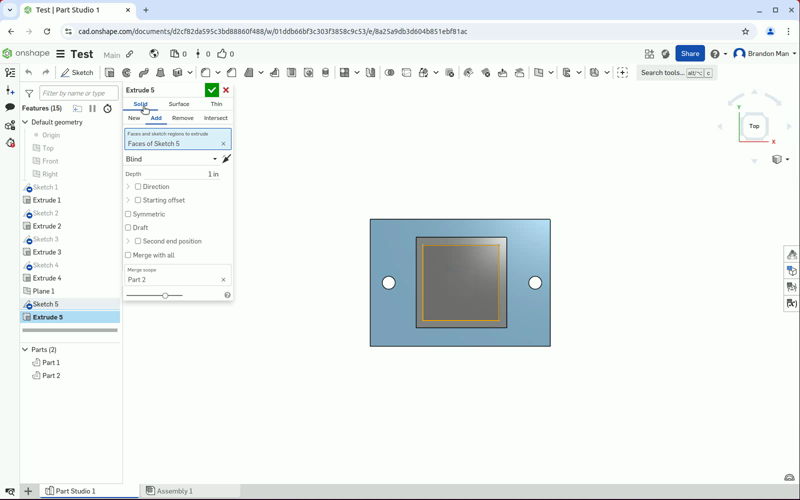
click(143, 106)
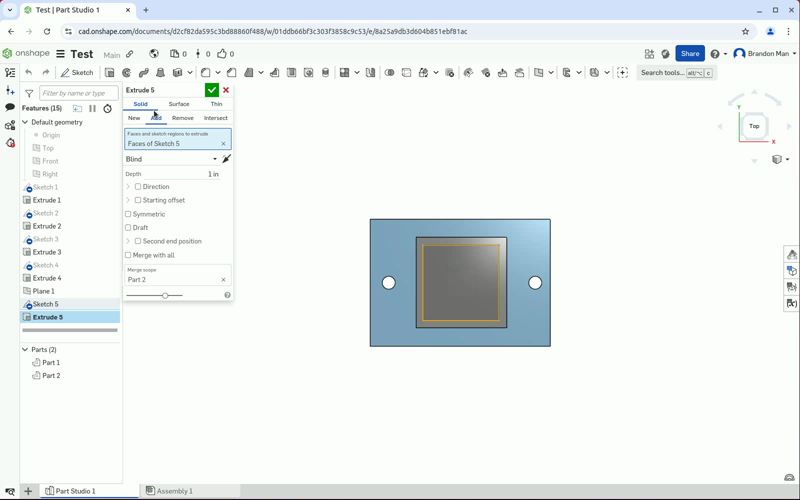
mouse_move(186, 120)
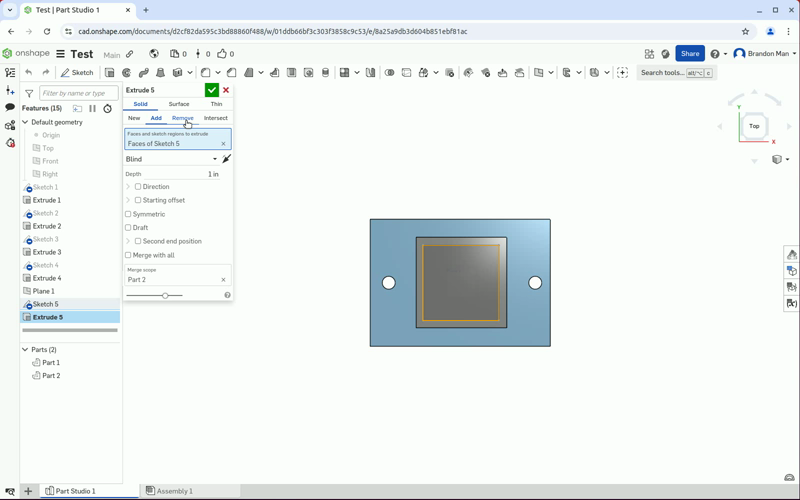
click(186, 120)
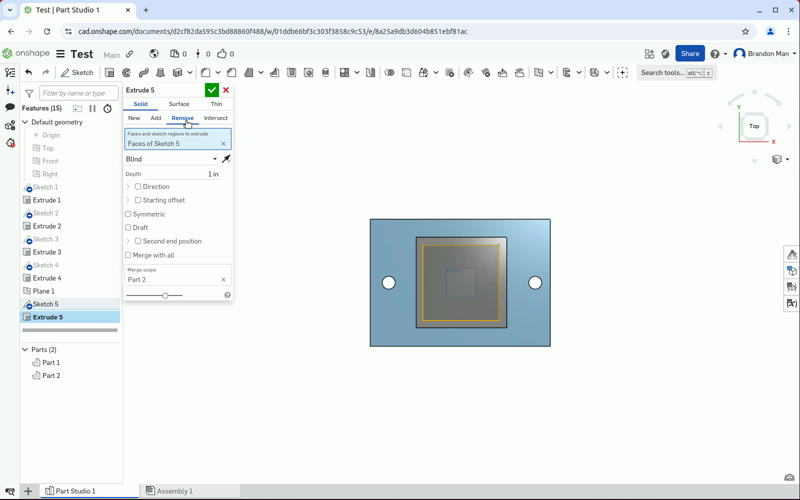
key(tab, 4)
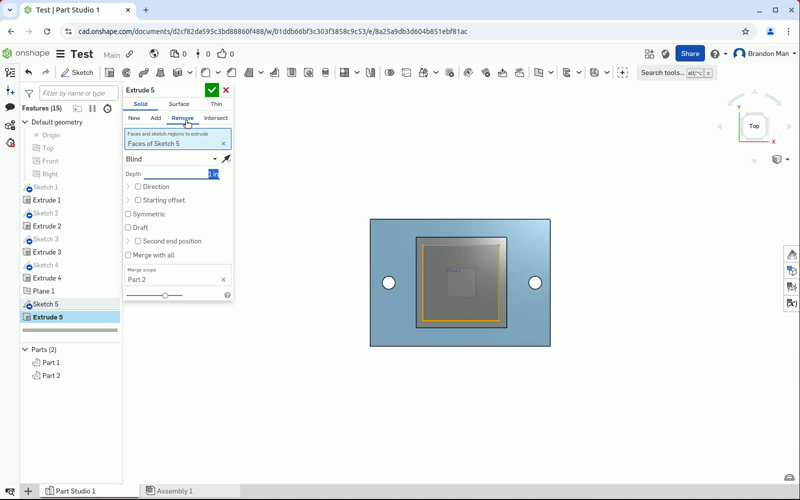
text(15.405)
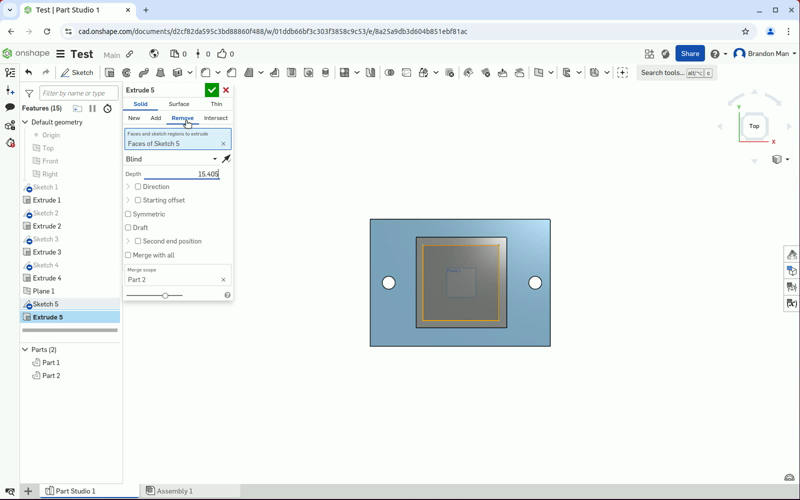
key(tab, 6)
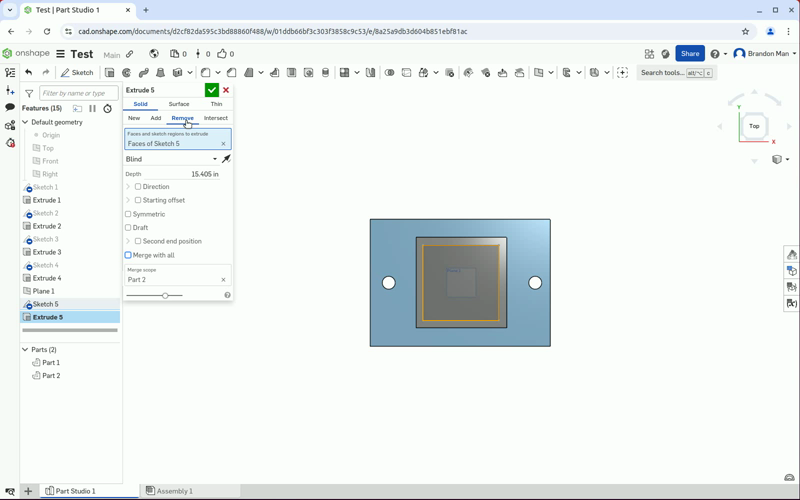
key(space)
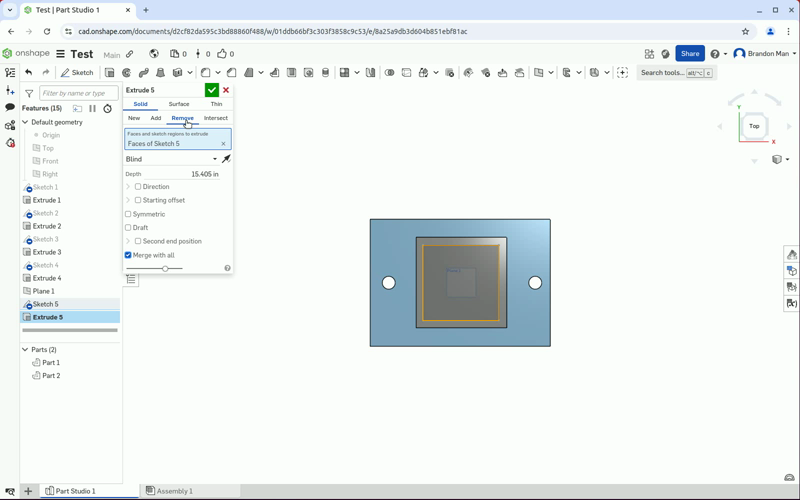
key(enter)
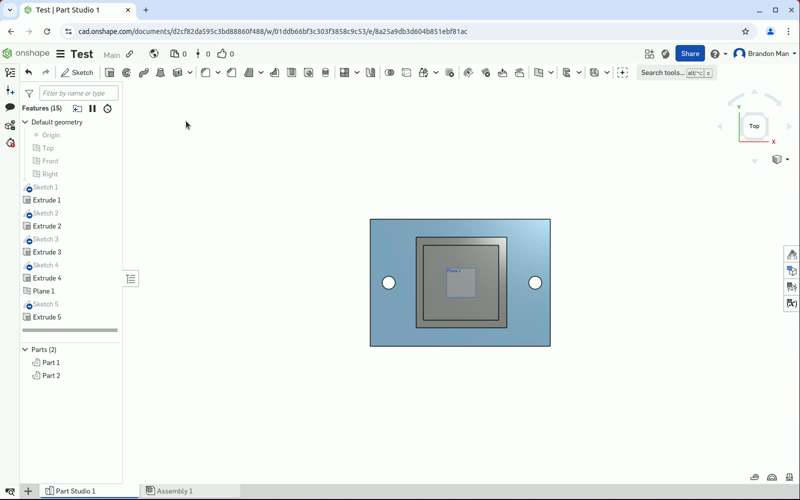
key(shift+h)
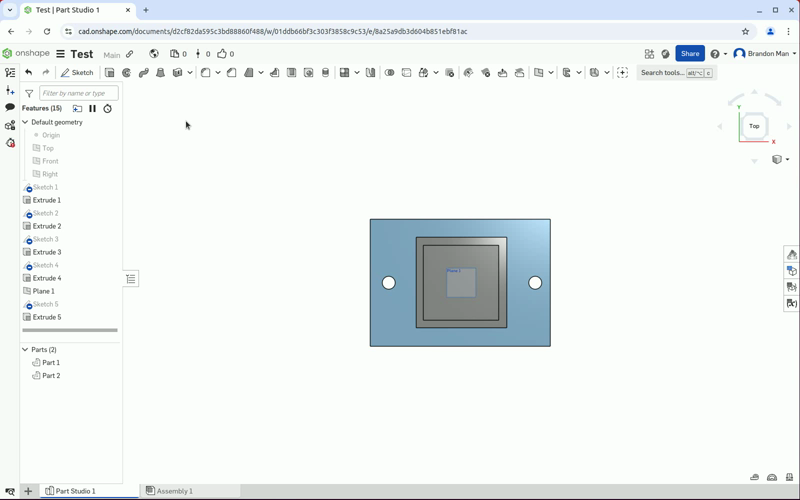
key(shift+h)
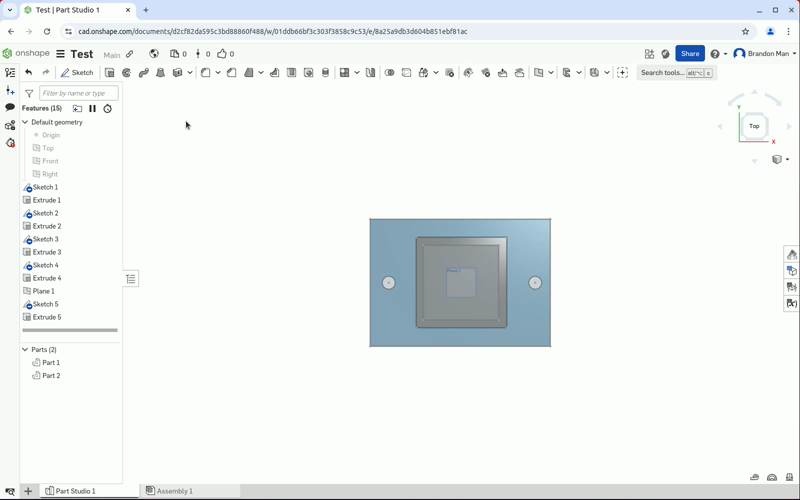
key(shift+7)
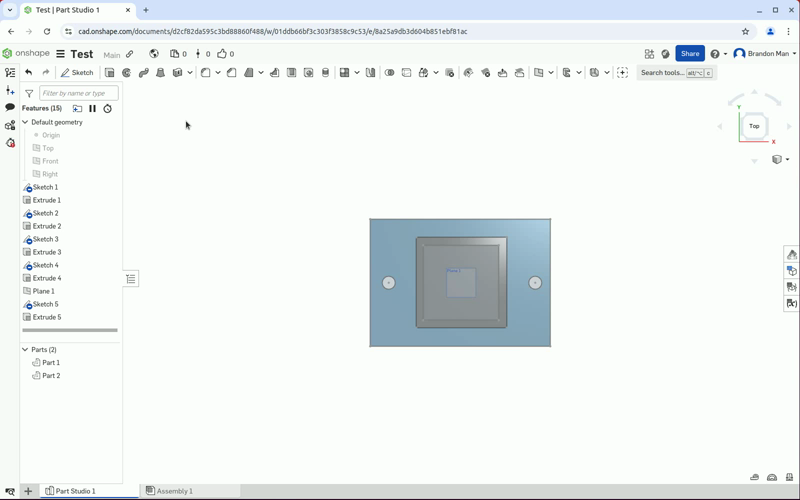
key(up, 3)
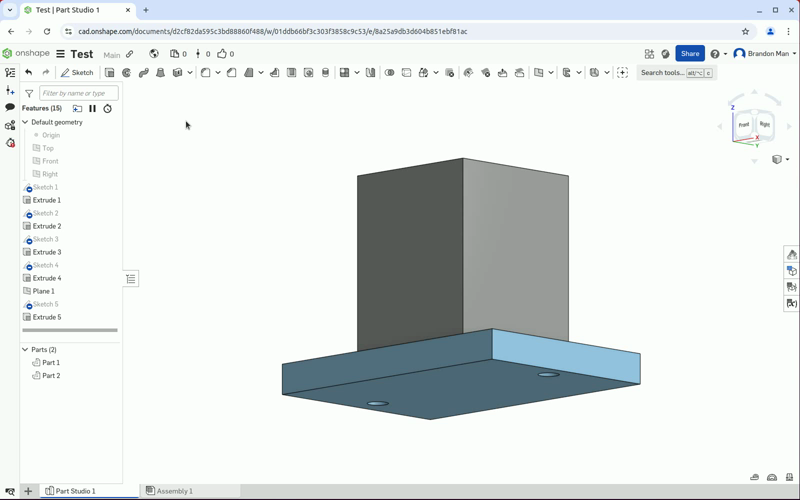
key(left, 3)
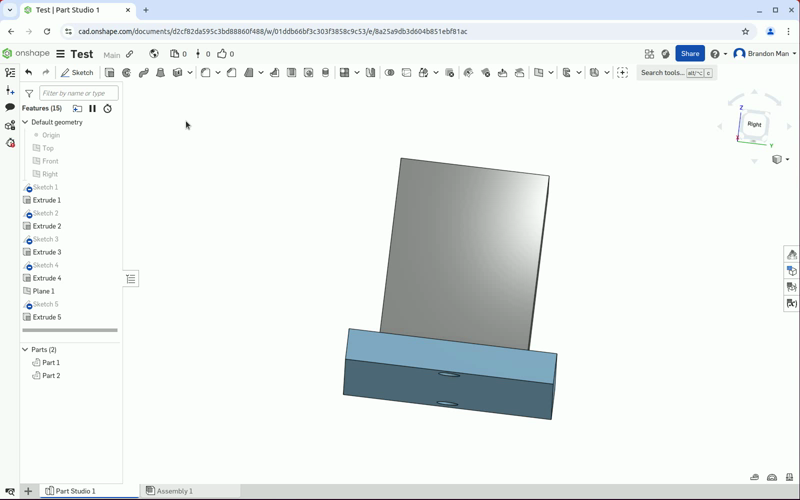
key(right, 3)
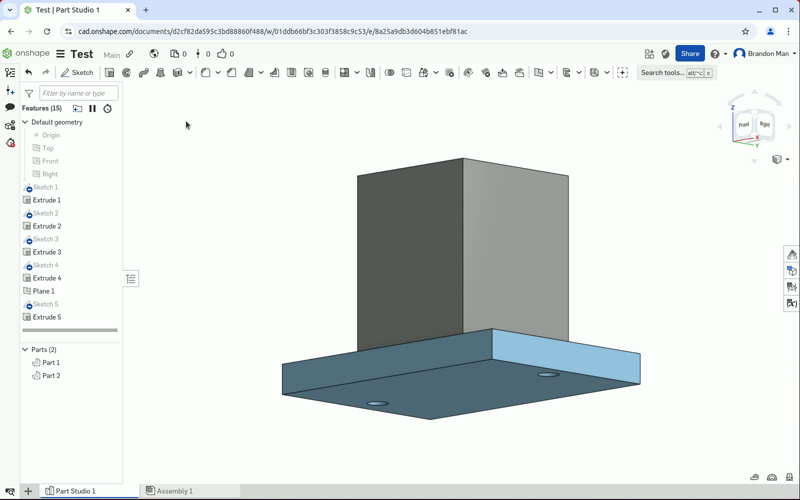
key(down, 3)
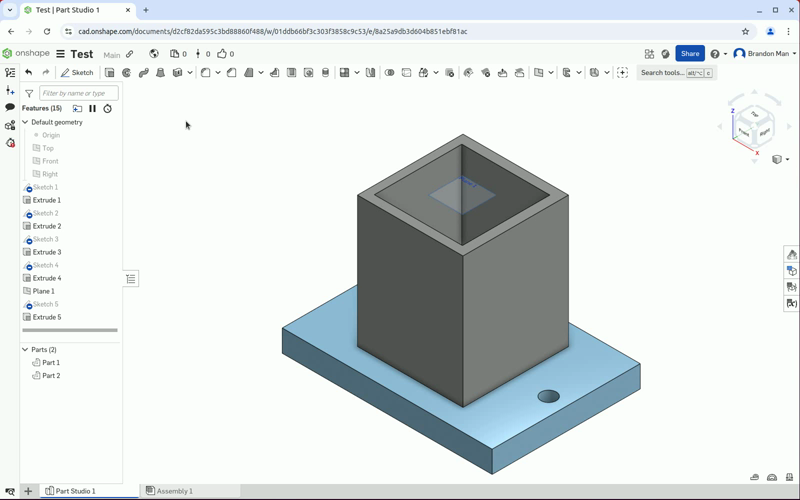
mouse_move(73, 189)
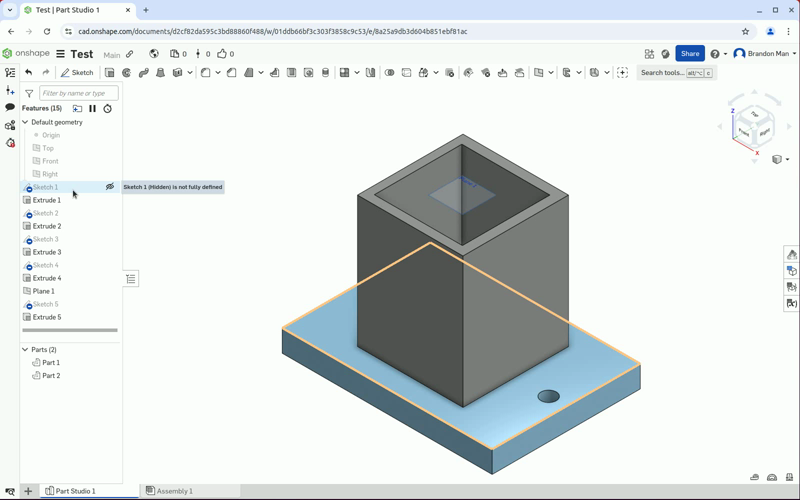
click(73, 189)